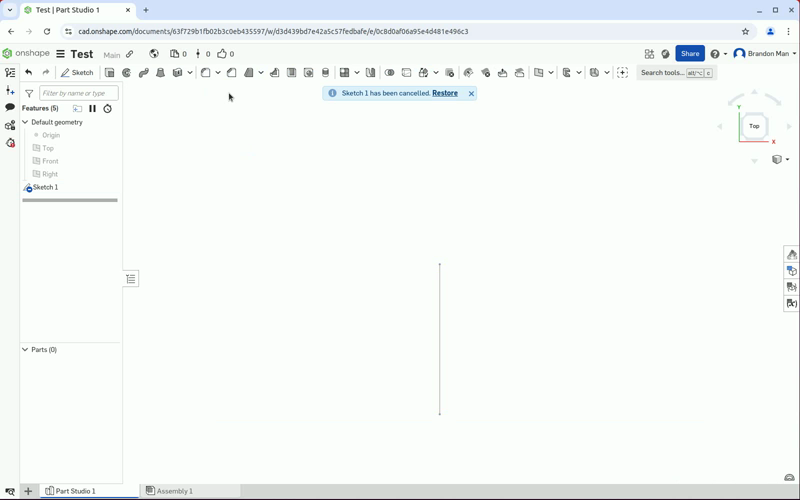
key(shift+h)
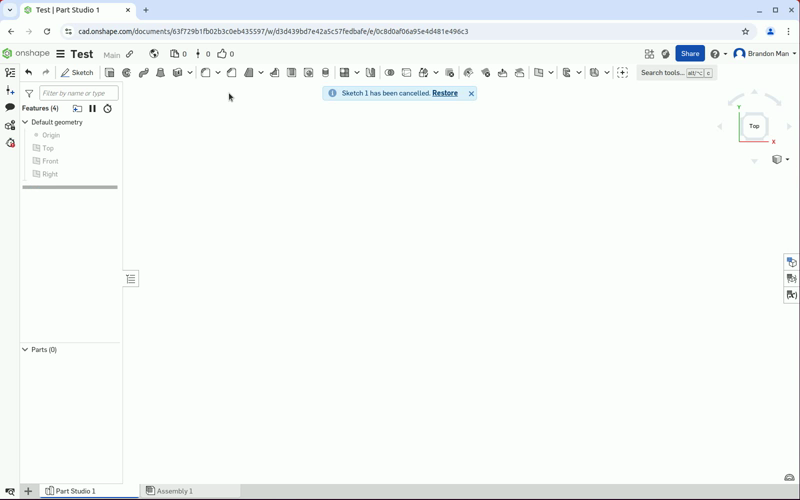
mouse_move(73, 352)
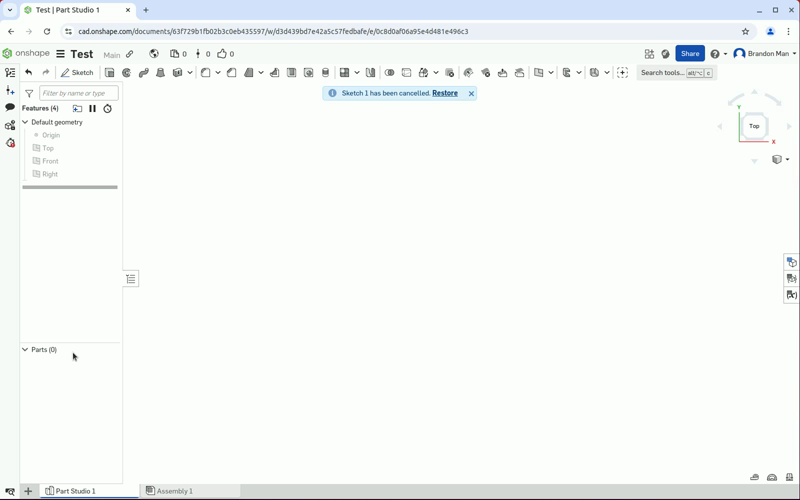
key(y)
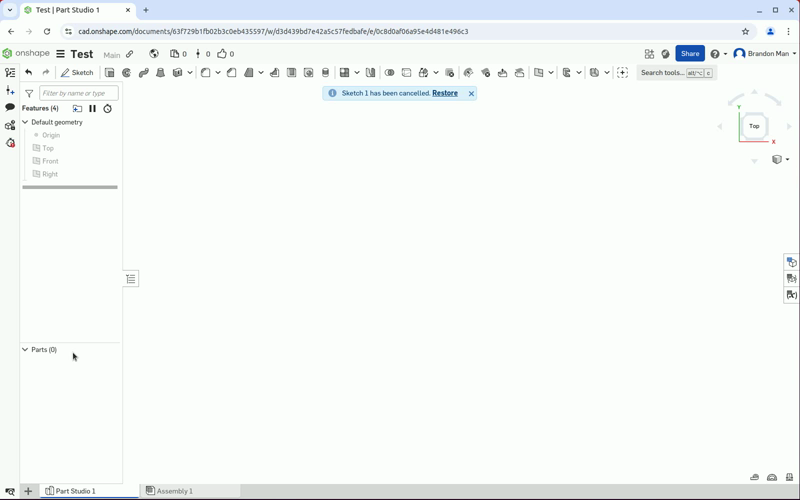
key(shift+p)
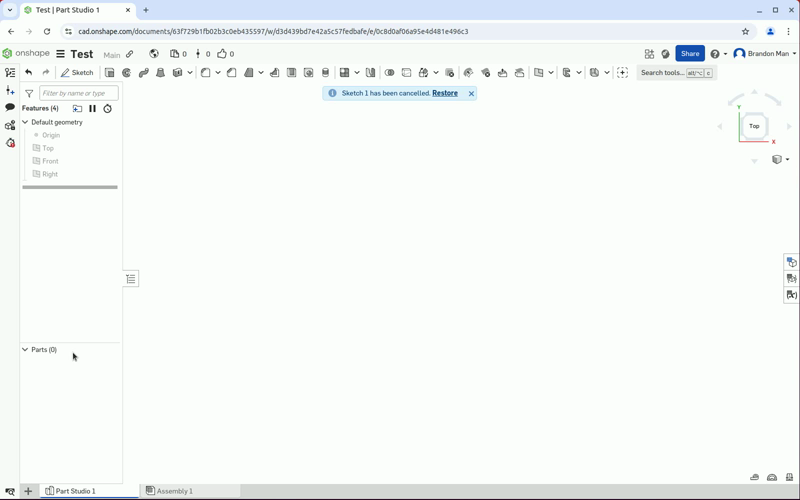
key(space)
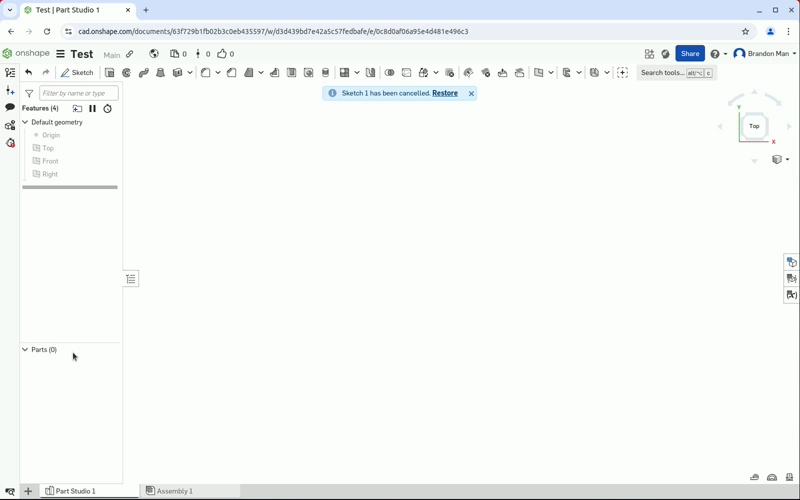
key_down(shift)
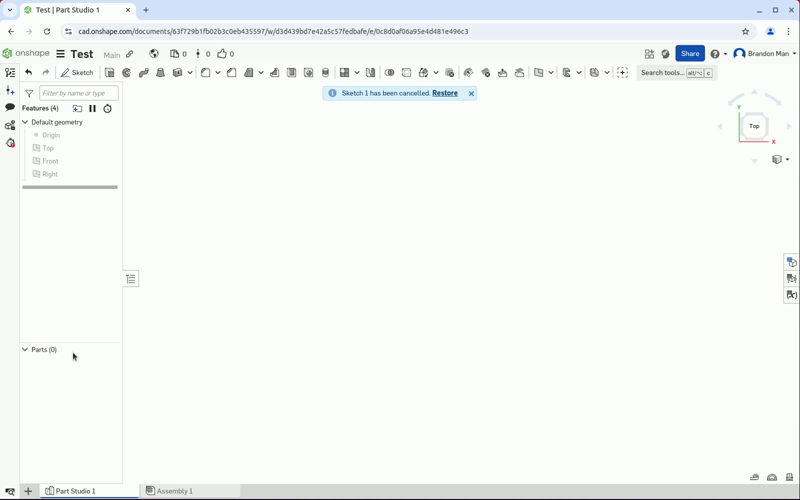
key(up)
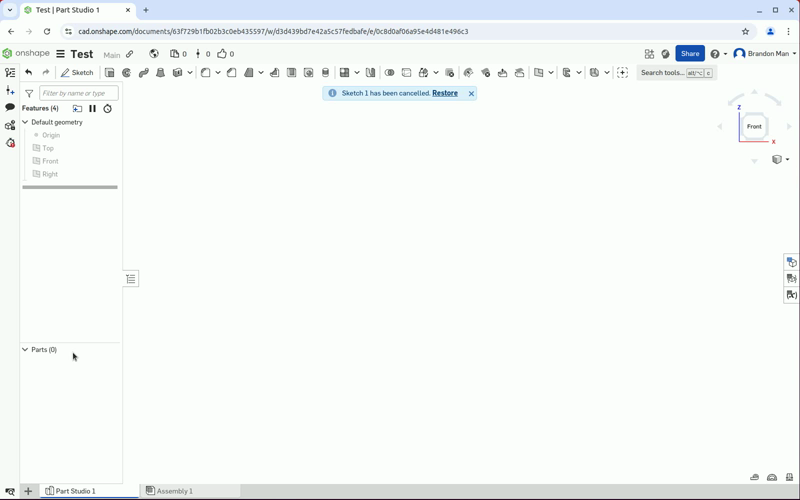
key_up(shift)
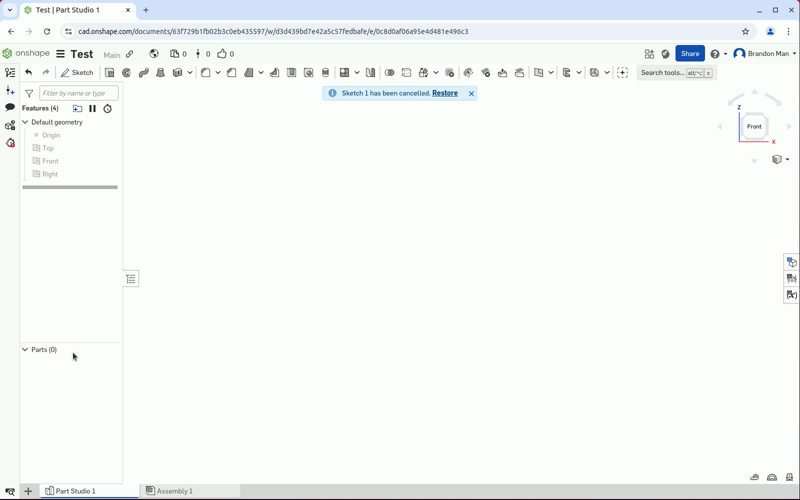
mouse_move(73, 352)
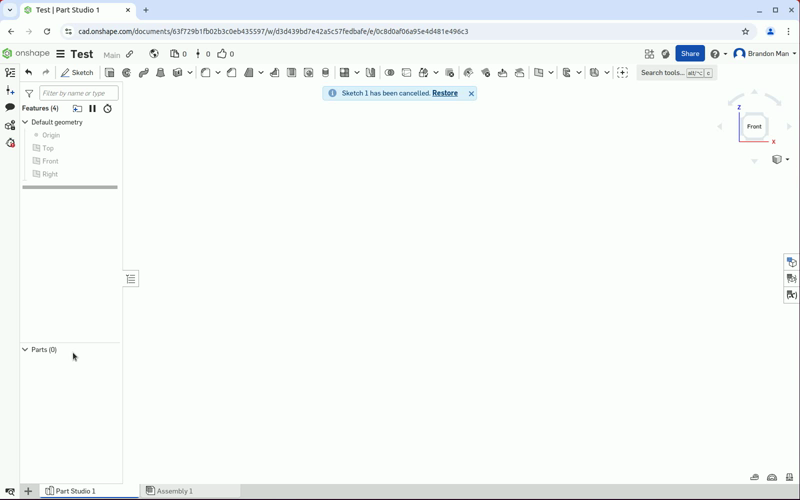
key(shift+y)
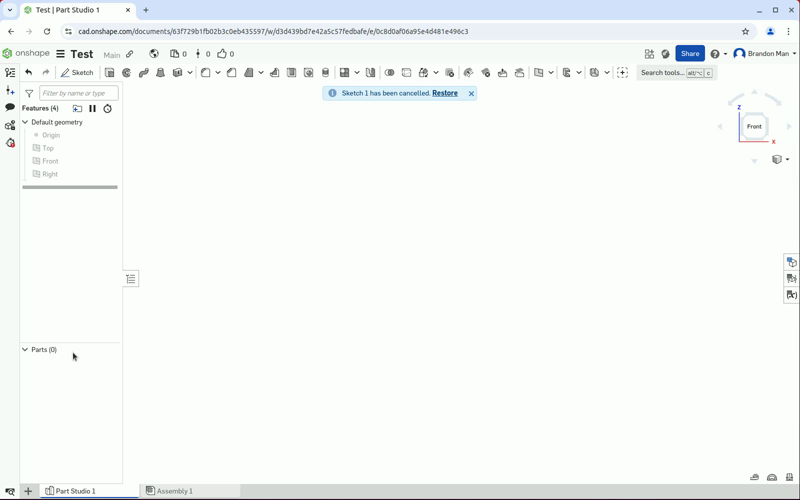
key(shift+s)
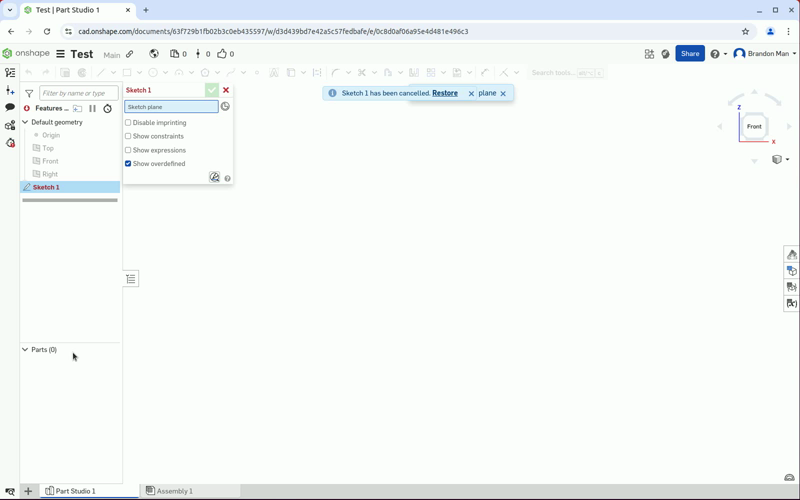
mouse_move(73, 163)
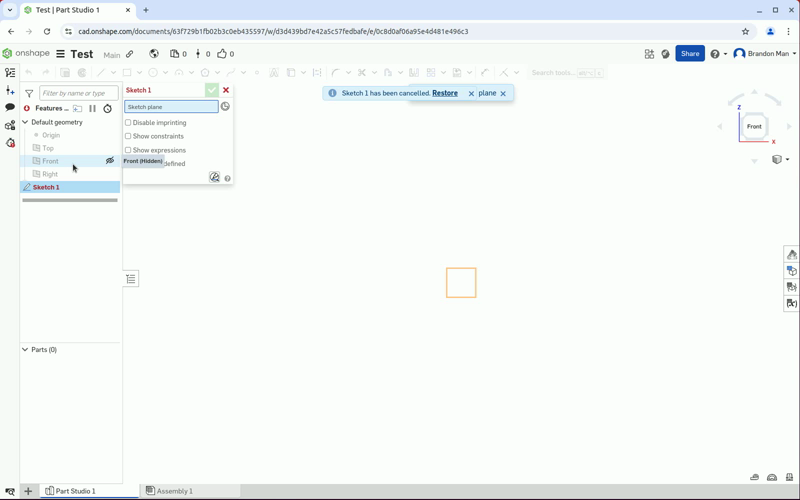
click(73, 163)
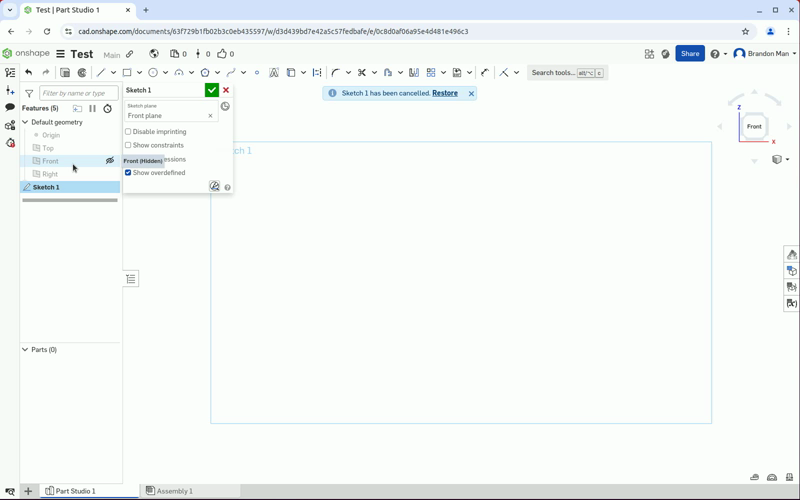
mouse_move(73, 352)
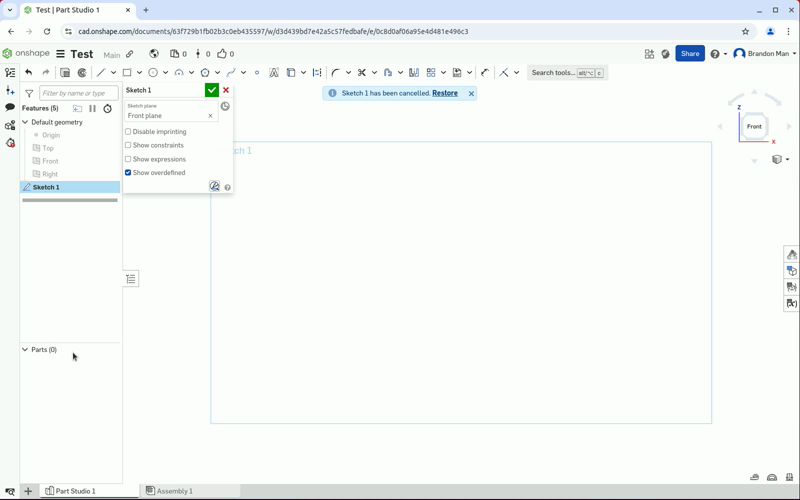
key(y)
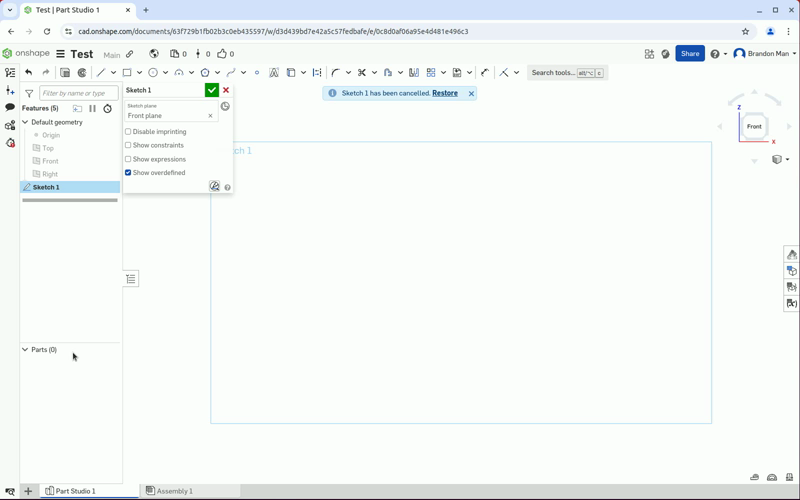
key(l)
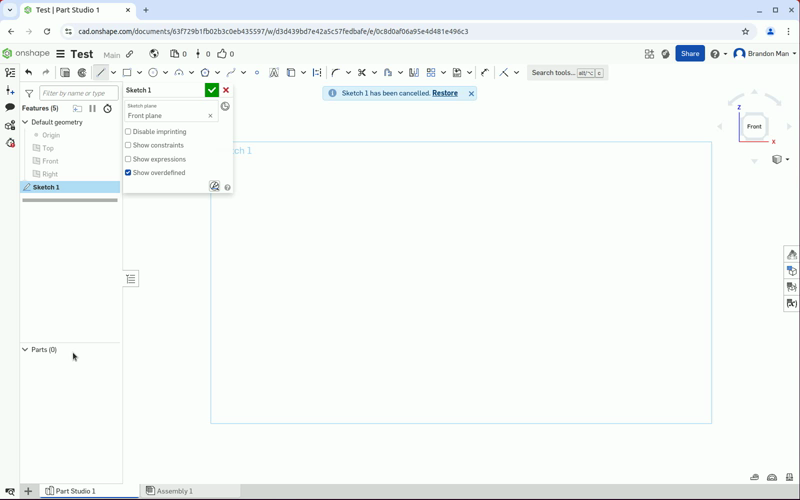
key_down(shift)
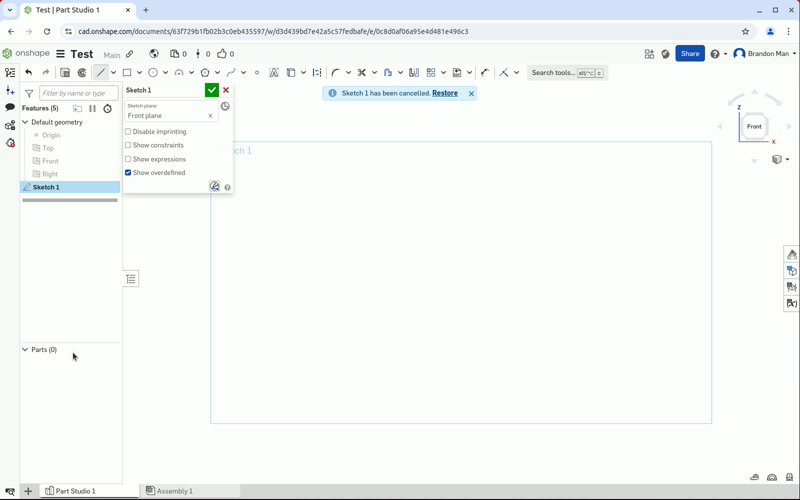
mouse_move(452, 395)
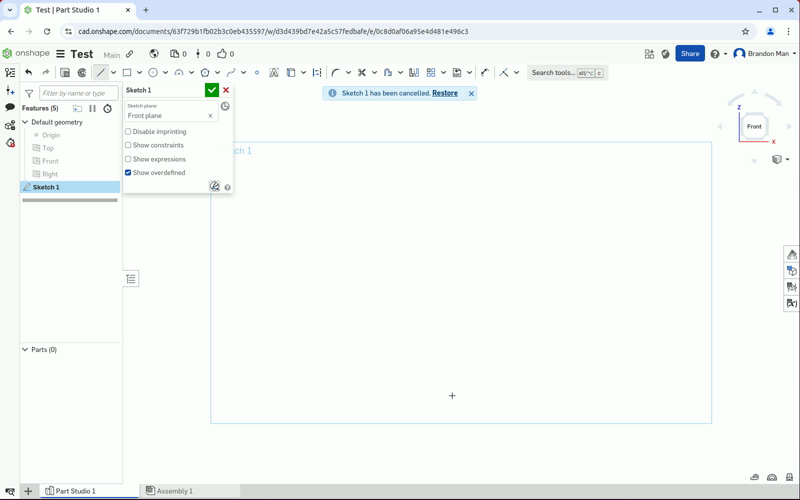
click(452, 395)
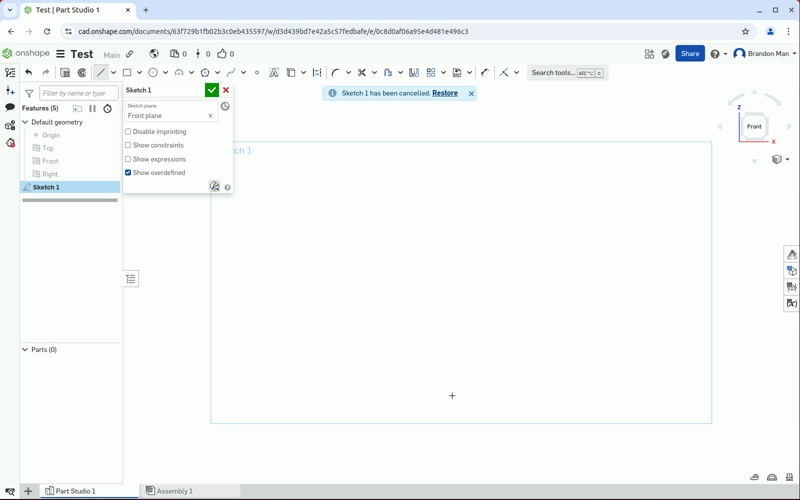
key_up(shift)
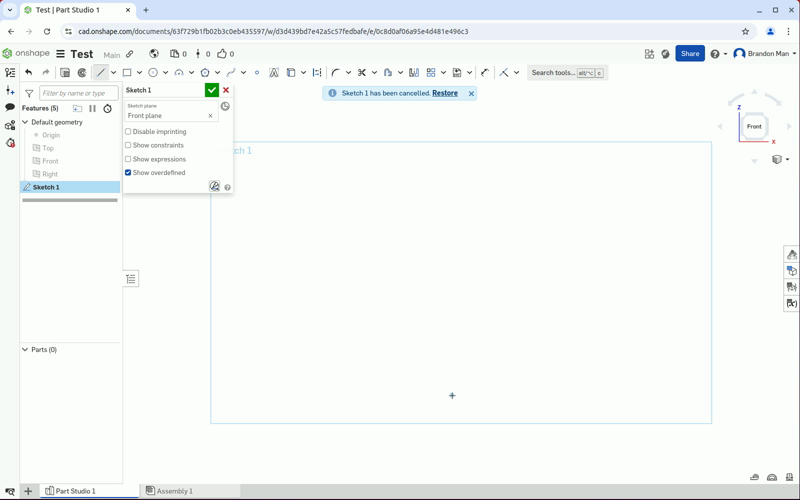
key_down(shift)
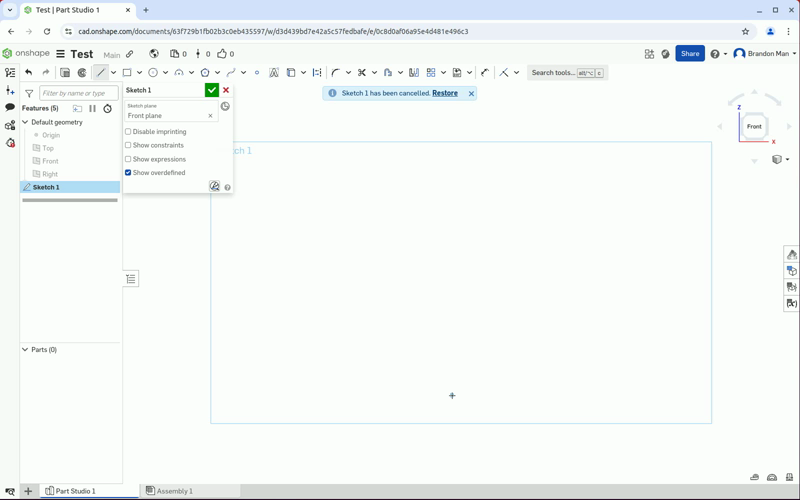
mouse_move(482, 395)
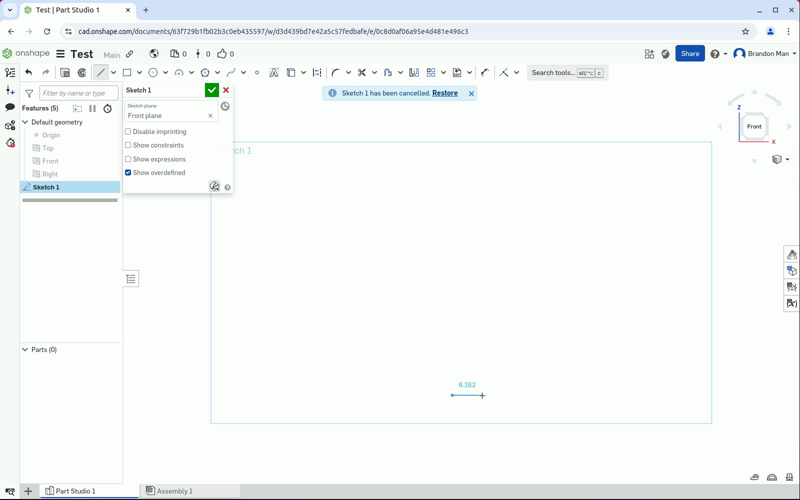
mouse_move(468, 395)
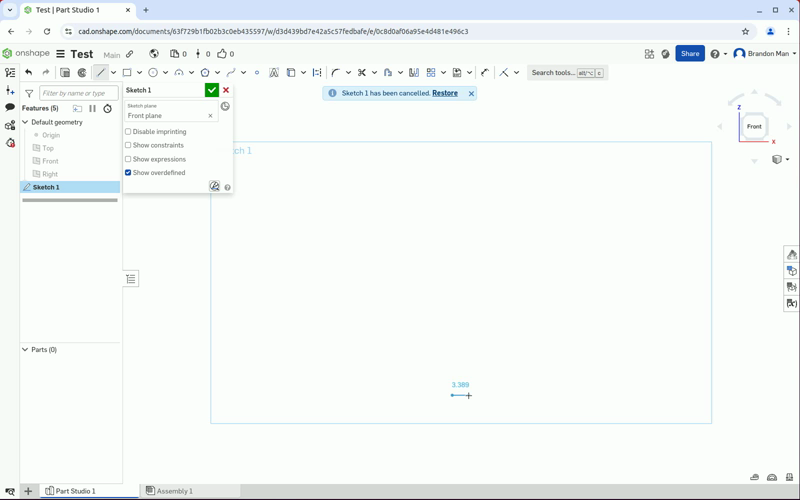
click(468, 395)
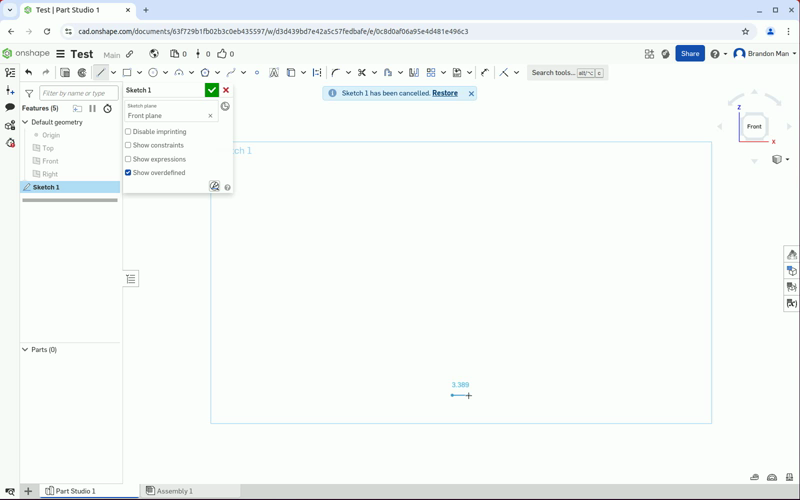
key_up(shift)
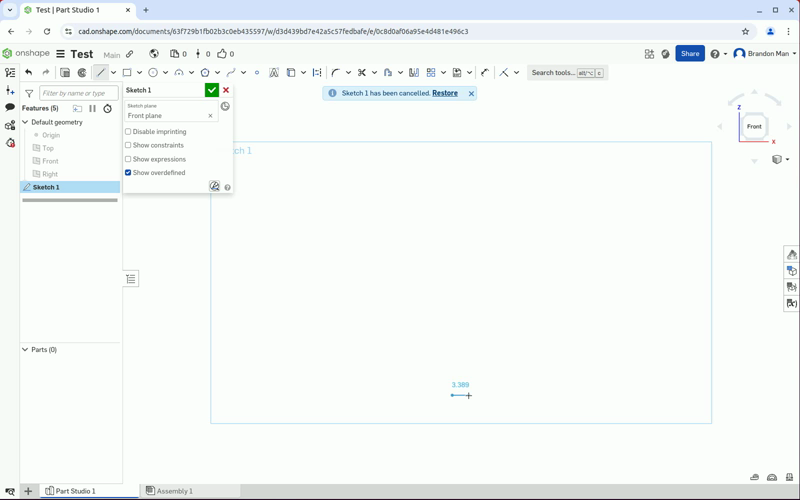
key_down(shift)
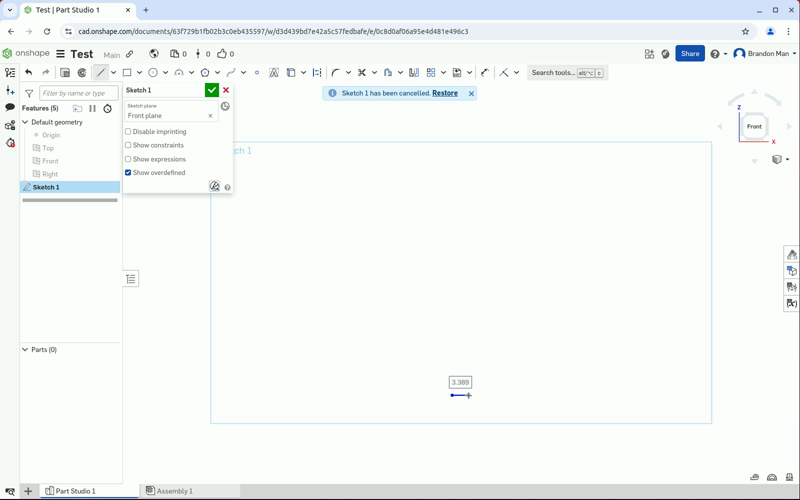
mouse_move(468, 171)
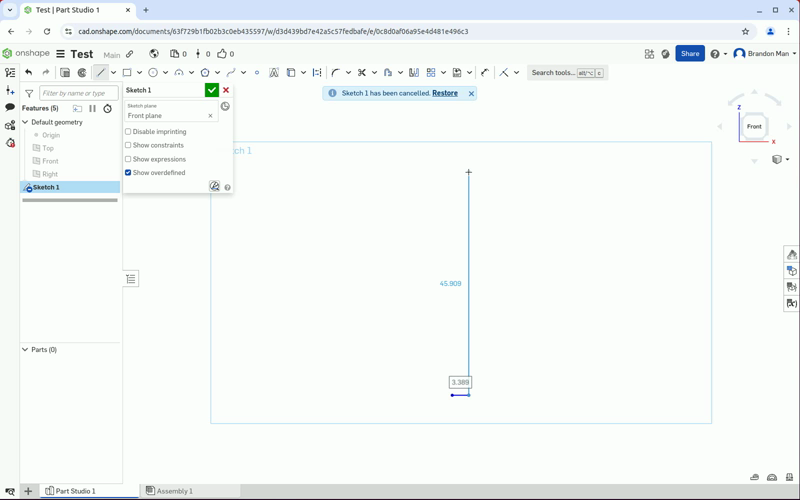
click(468, 171)
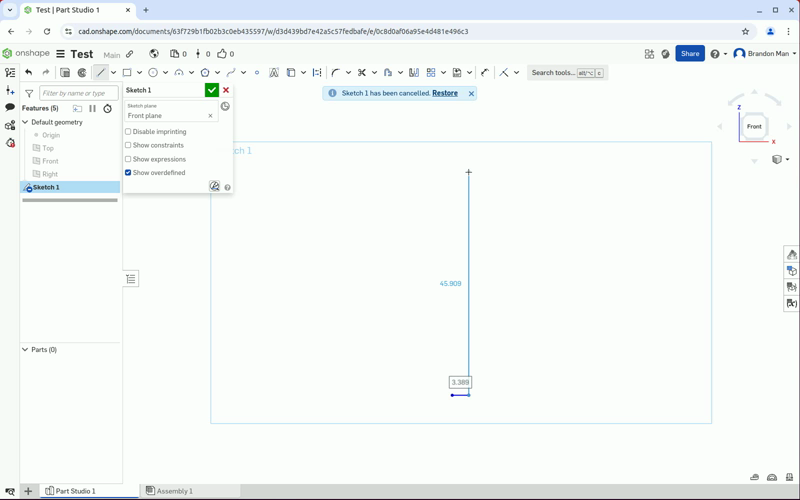
key_up(shift)
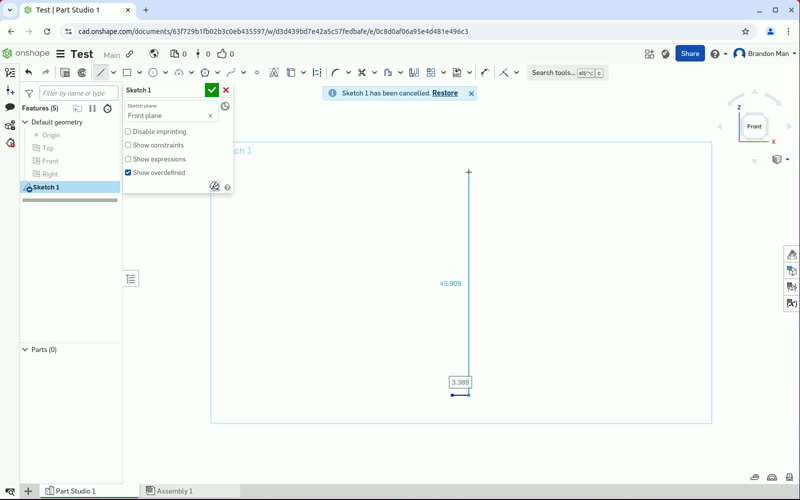
key_down(shift)
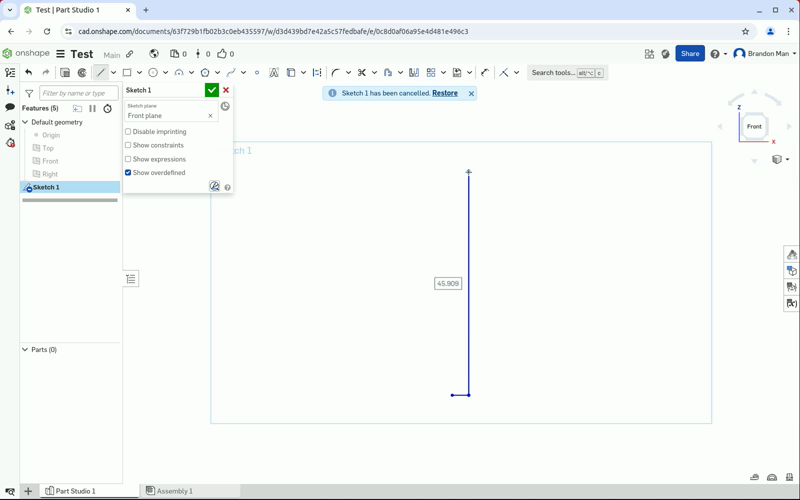
mouse_move(498, 171)
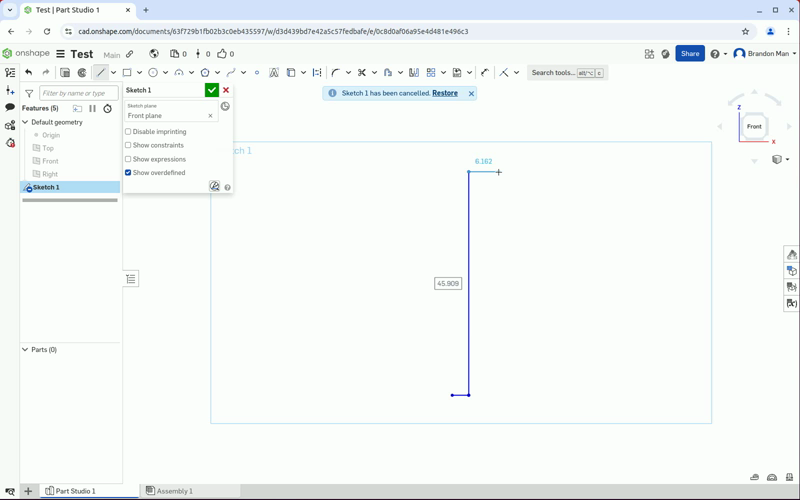
mouse_move(452, 171)
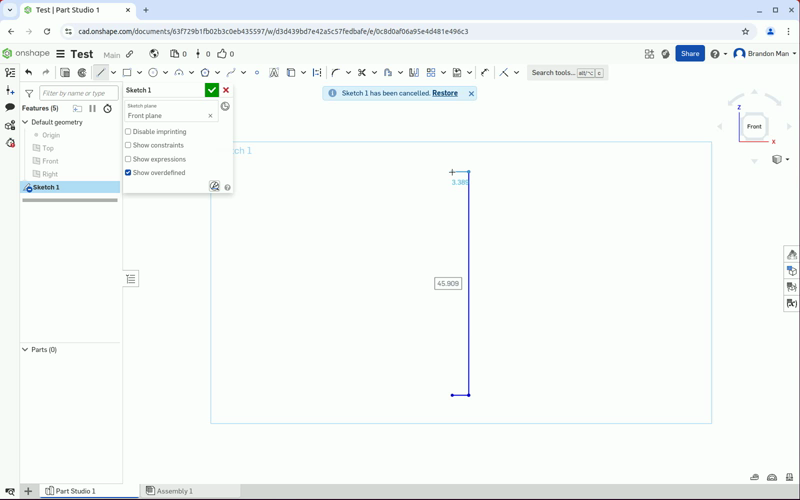
click(452, 171)
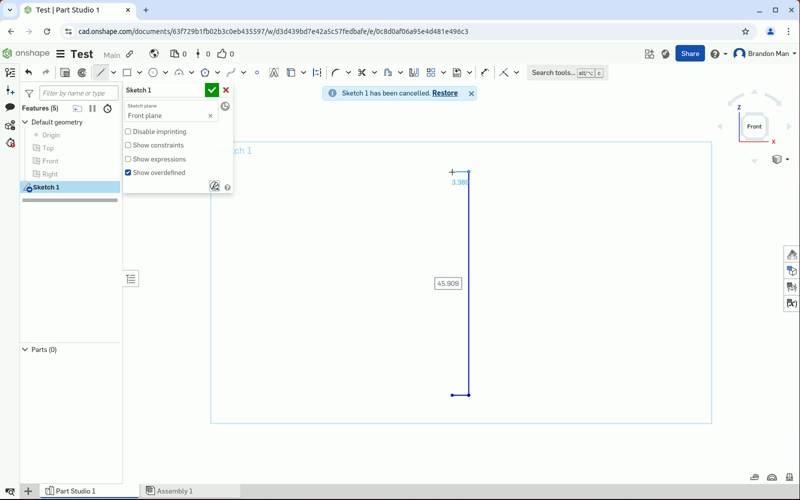
key_up(shift)
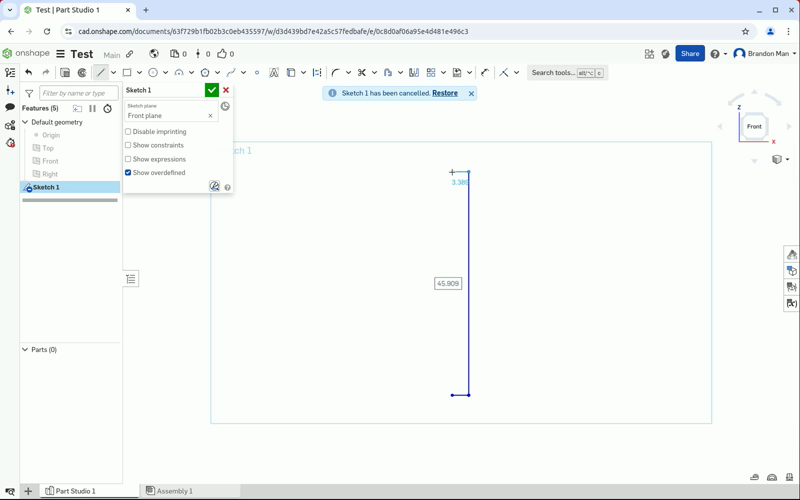
key_down(shift)
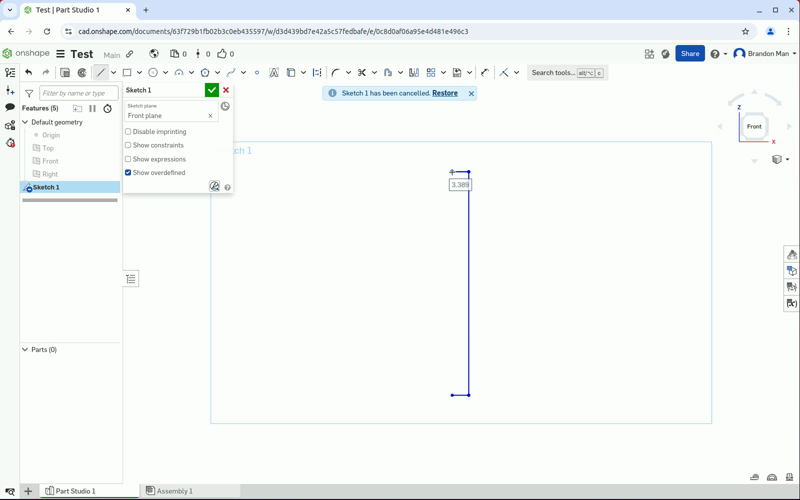
mouse_move(452, 395)
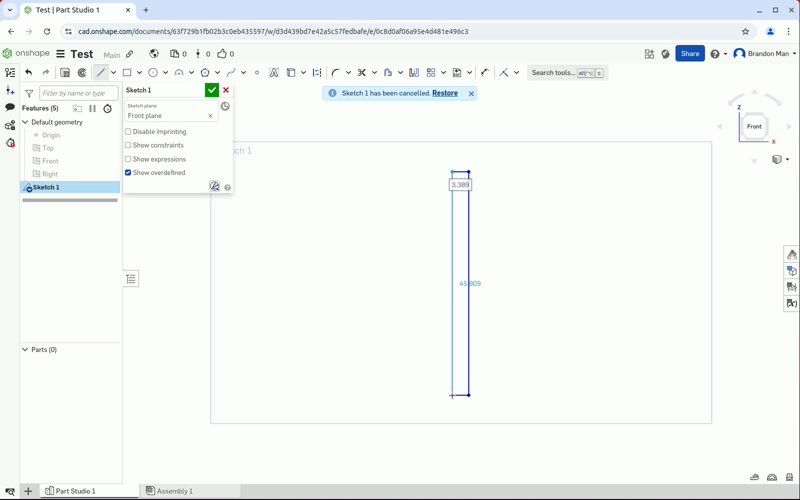
key_up(shift)
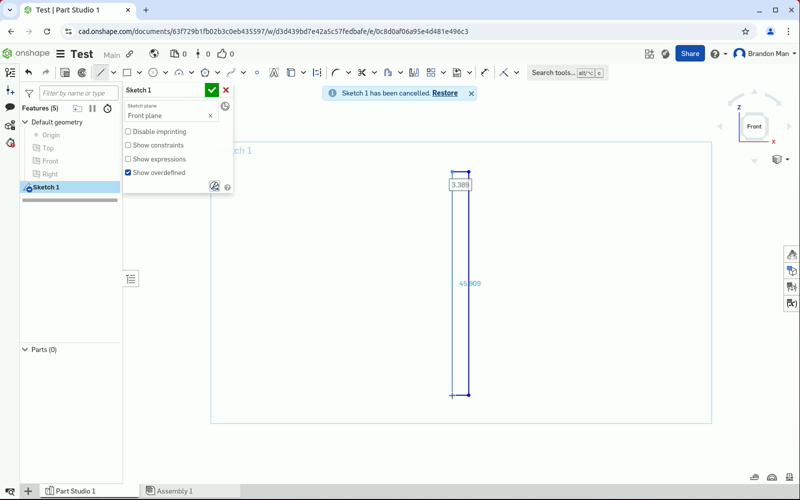
click(452, 395)
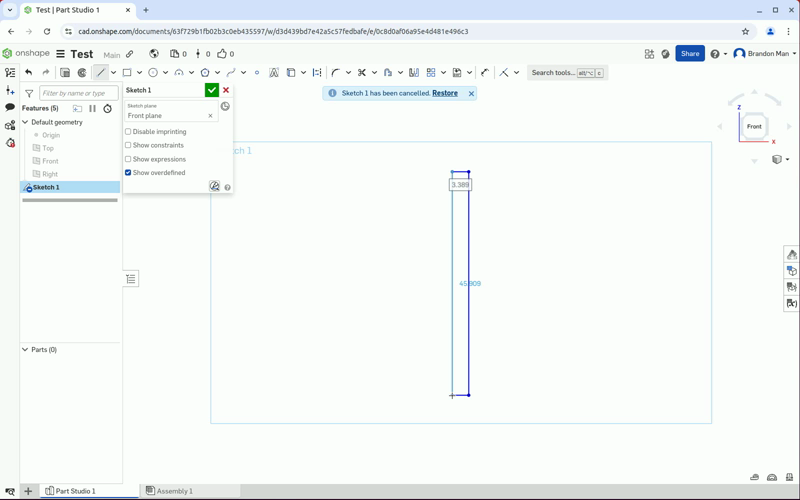
key(esc)
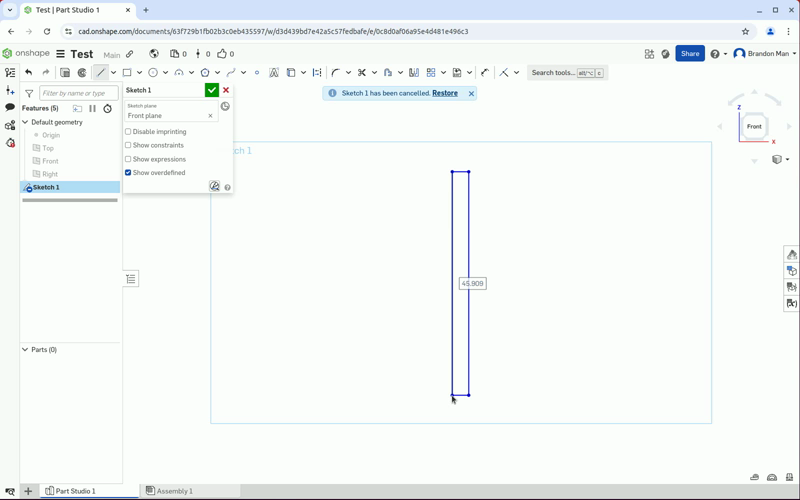
mouse_move(458, 318)
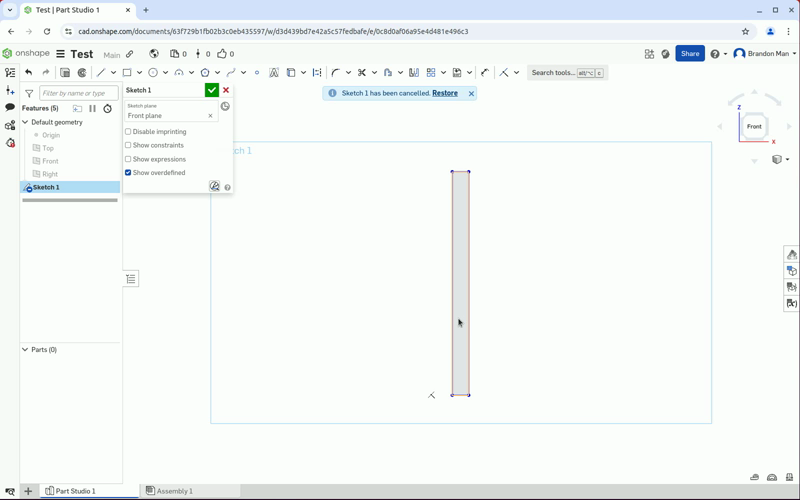
click(458, 318)
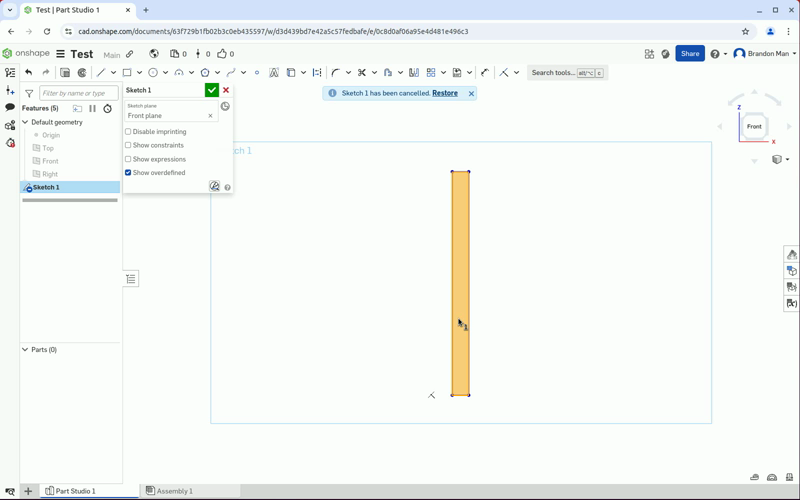
mouse_move(73, 352)
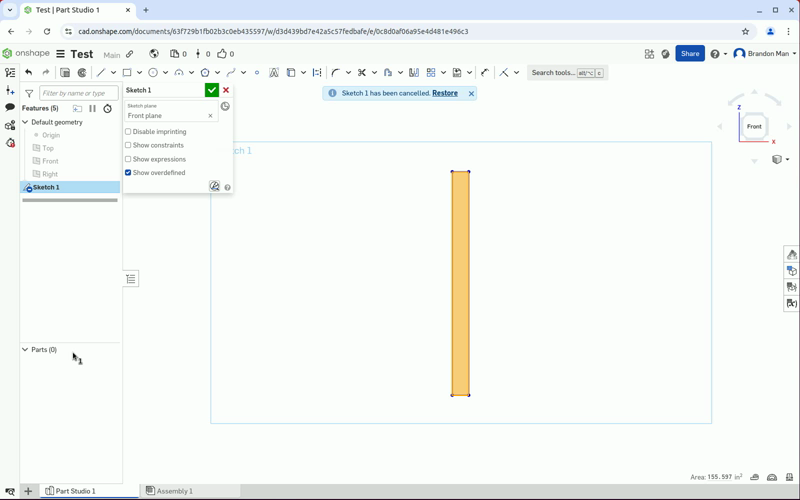
key(shift+y)
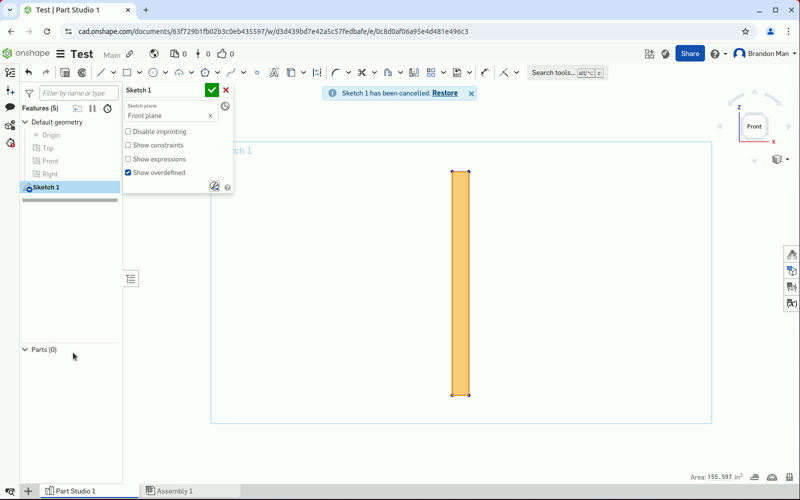
key(shift+e)
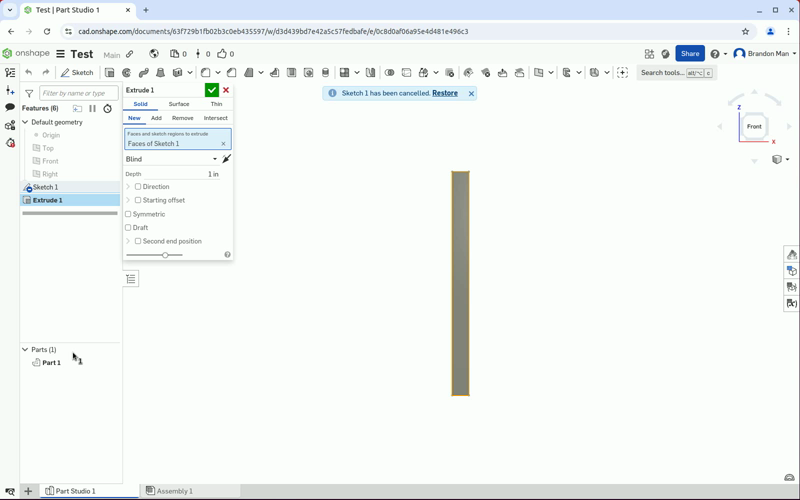
mouse_move(143, 106)
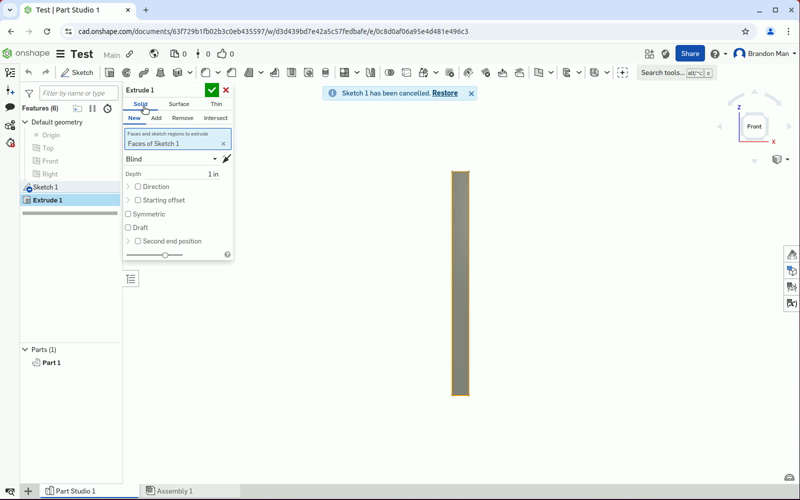
click(143, 106)
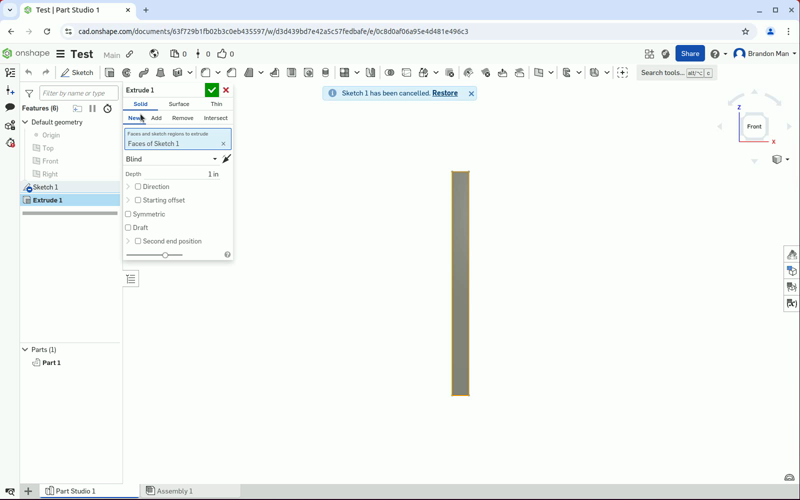
mouse_move(137, 120)
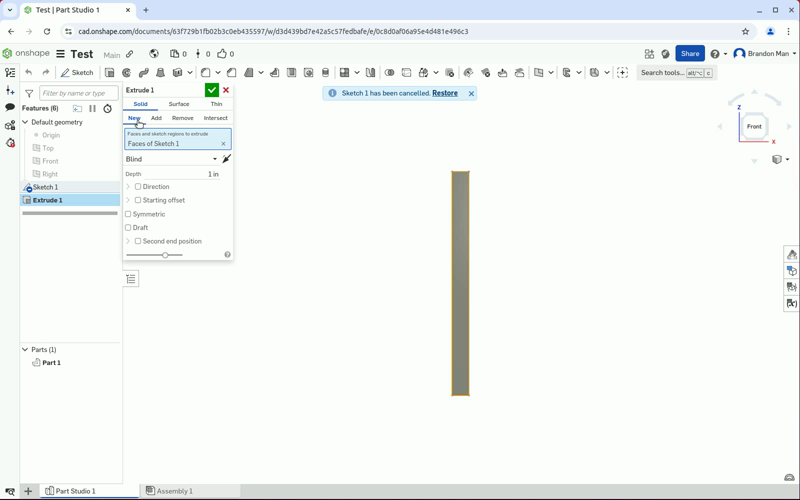
click(137, 120)
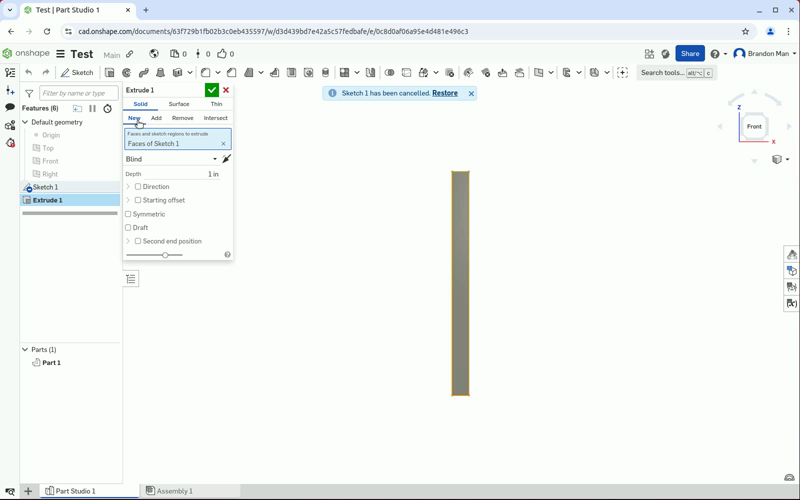
key(tab, 4)
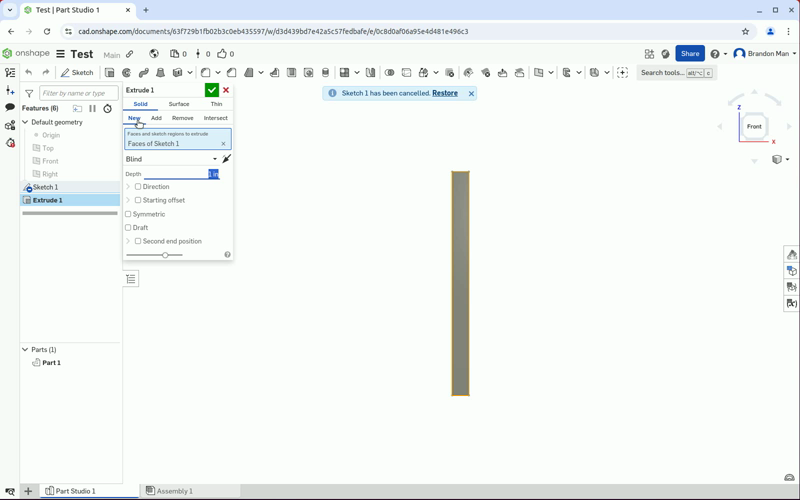
text(1.444)
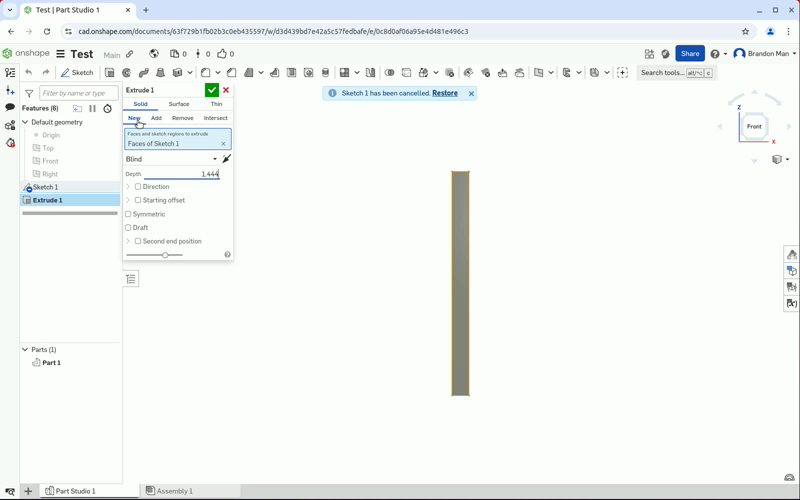
key(tab, 3)
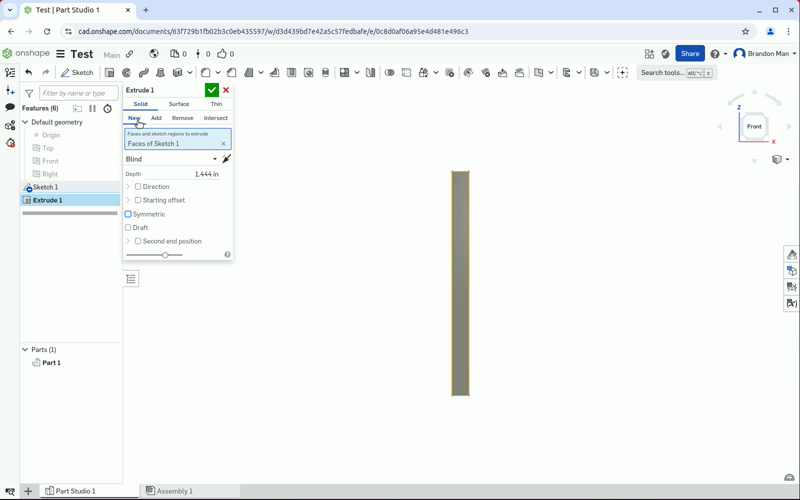
key(space)
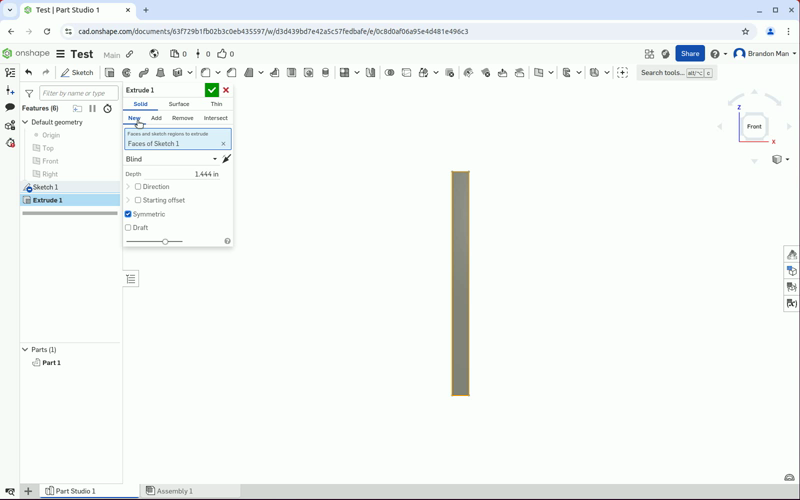
key(enter)
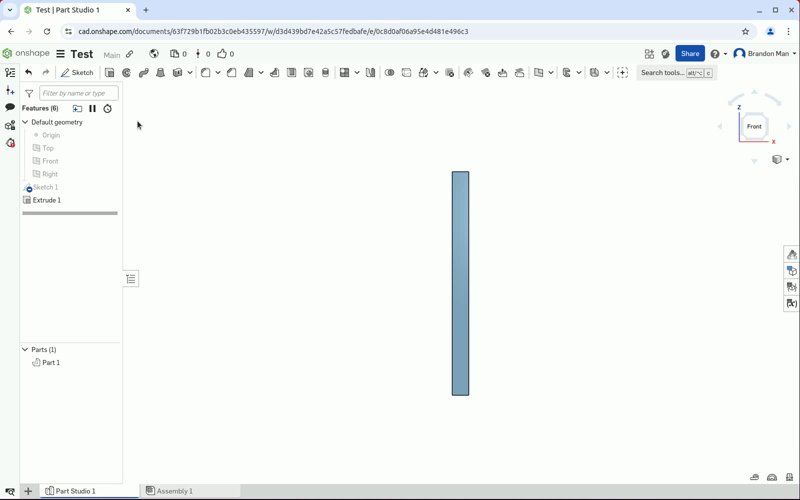
key(shift+h)
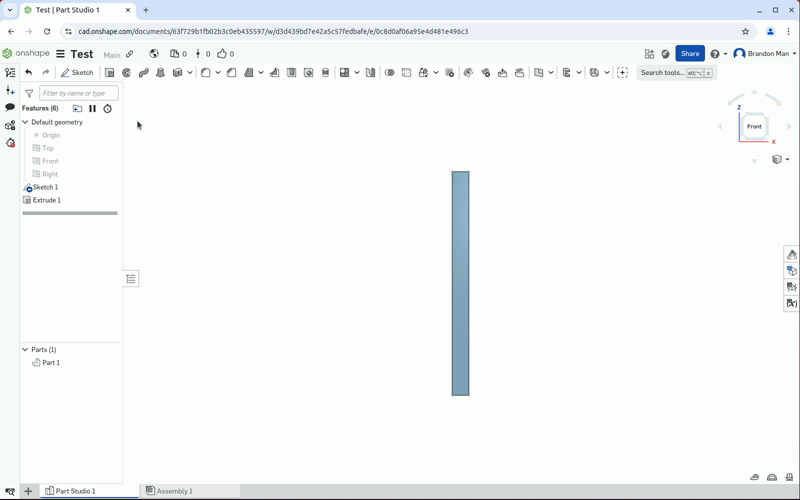
key(shift+h)
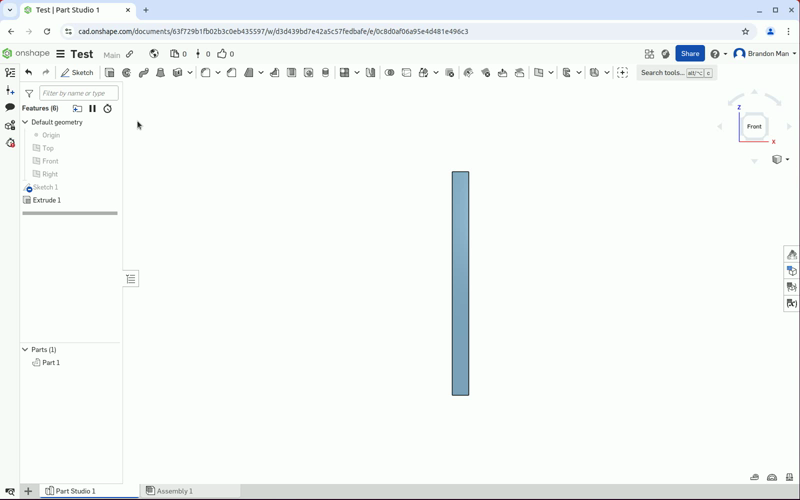
mouse_move(73, 189)
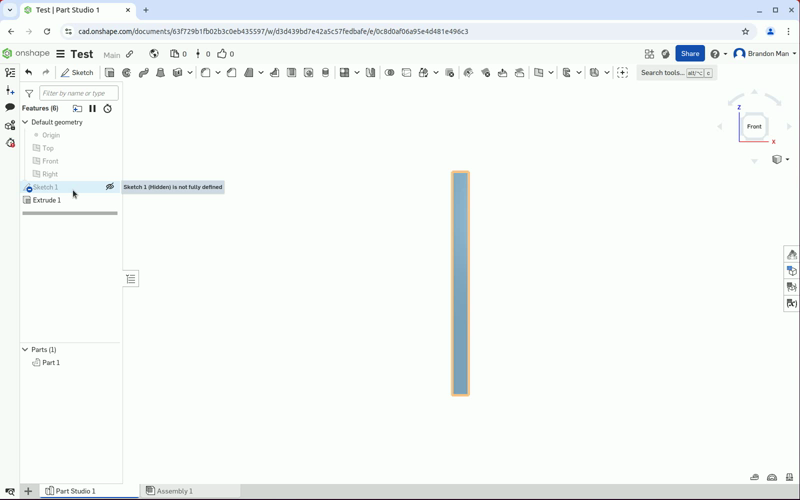
click(73, 189)
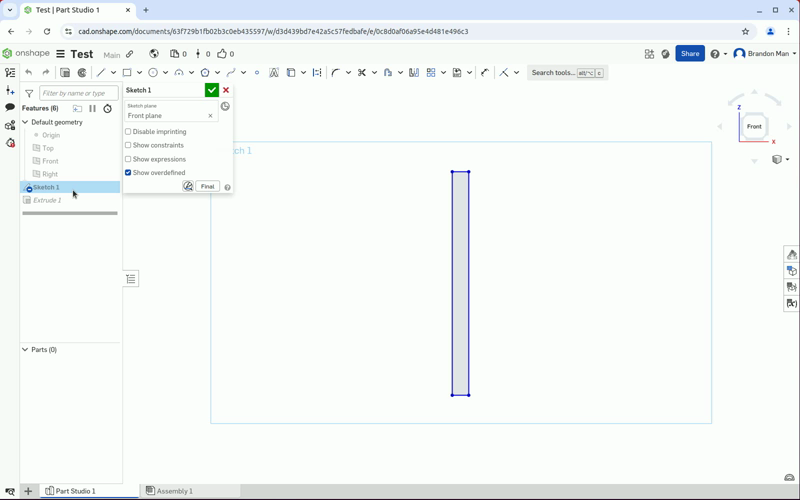
mouse_move(229, 92)
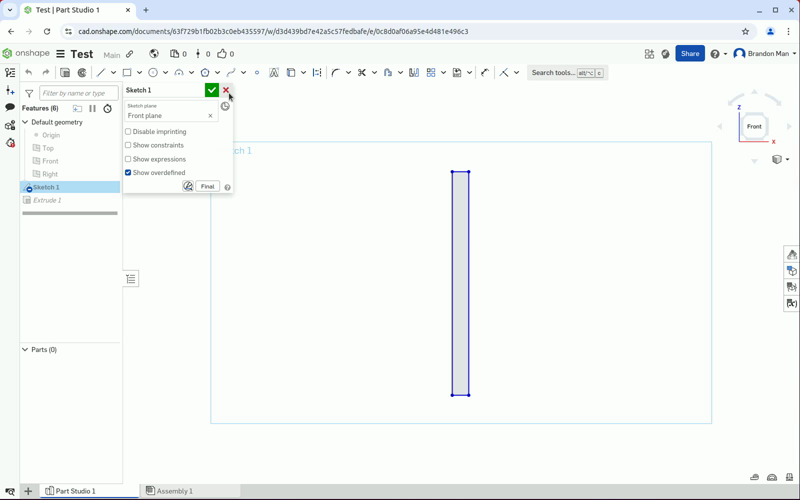
click(229, 92)
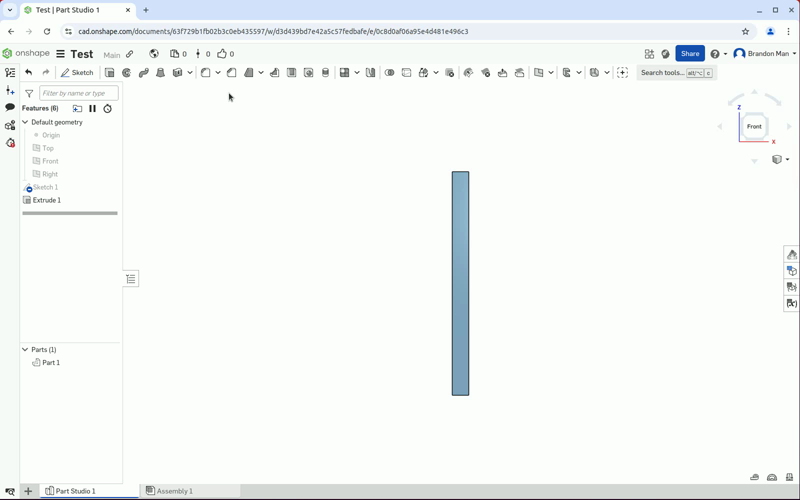
mouse_move(541, 75)
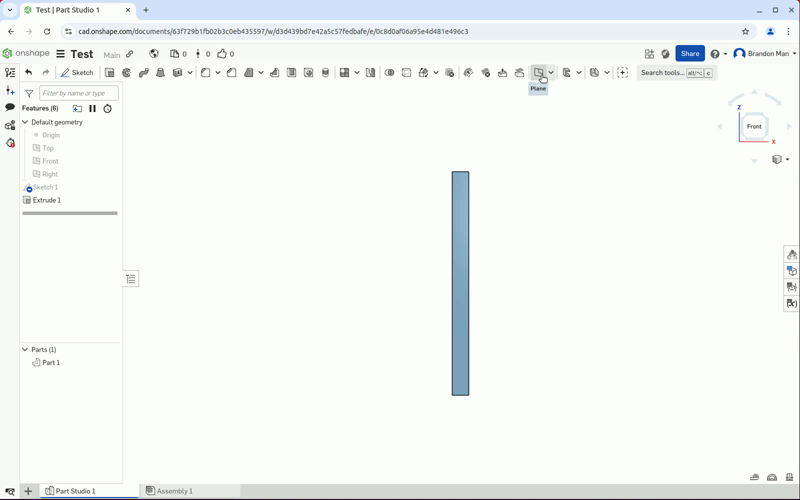
click(541, 75)
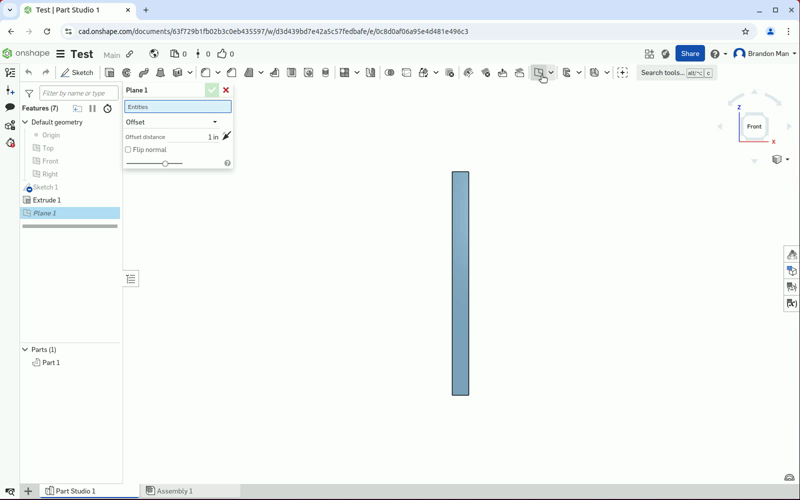
mouse_move(73, 163)
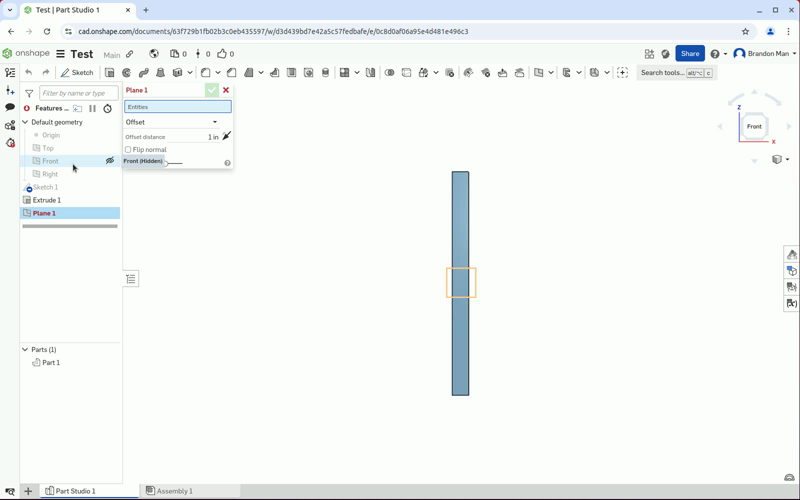
click(73, 163)
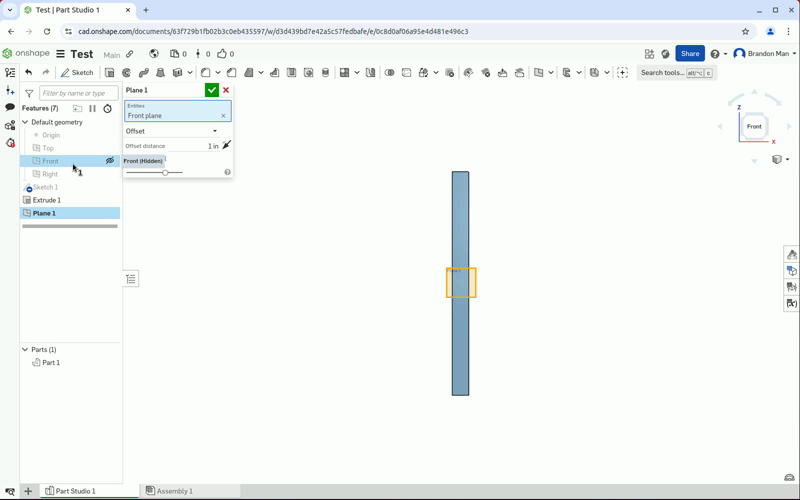
key(tab, 2)
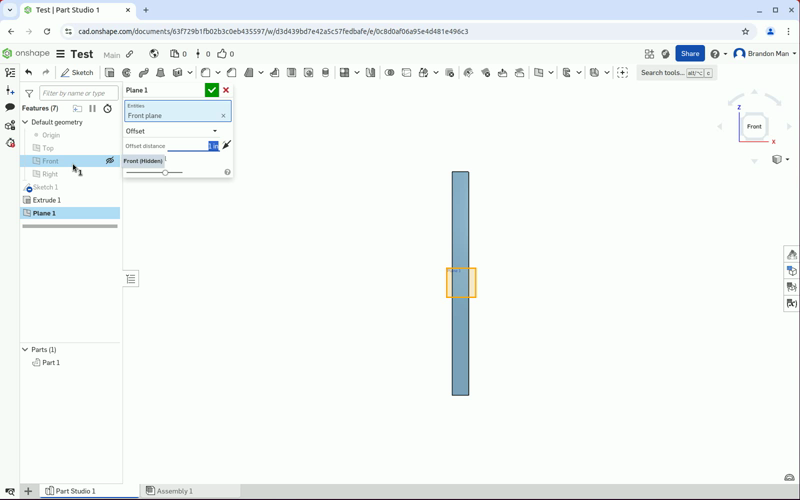
text(0.709)
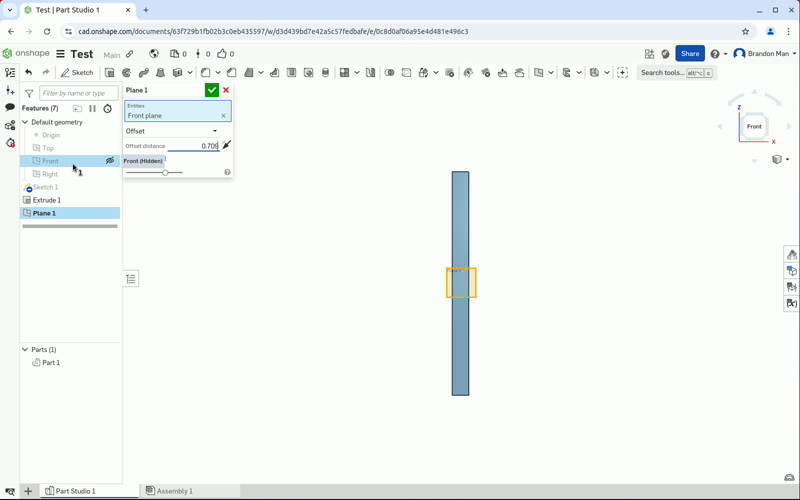
key(enter, 2)
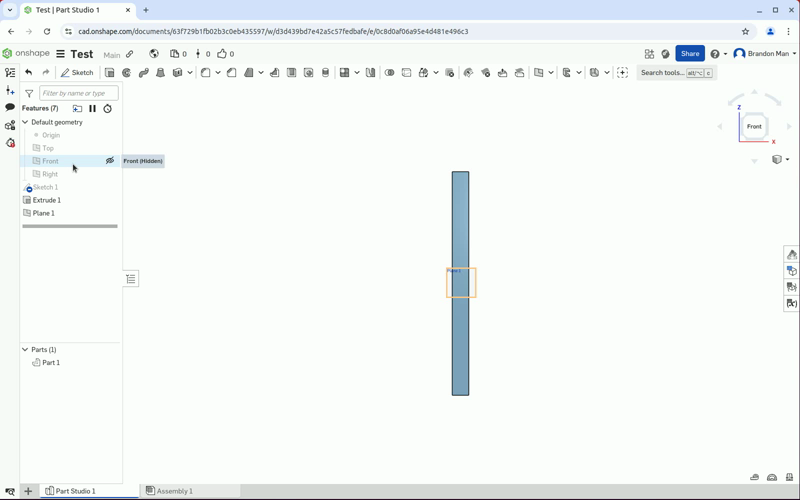
key(shift+s)
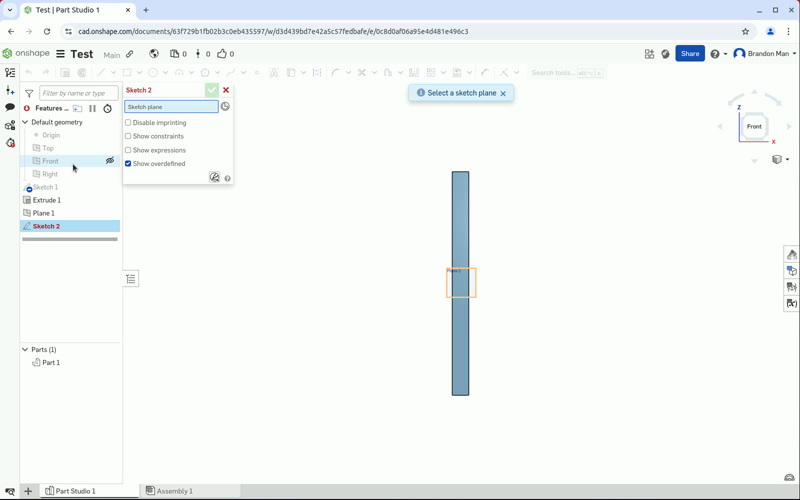
mouse_move(73, 215)
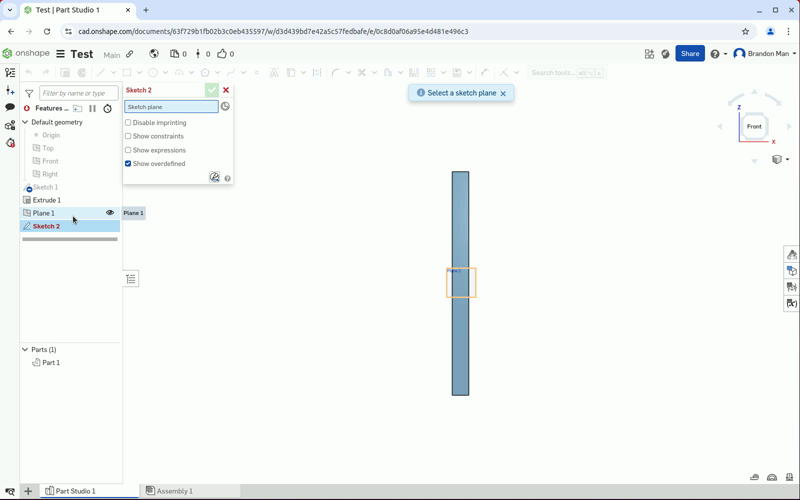
click(73, 215)
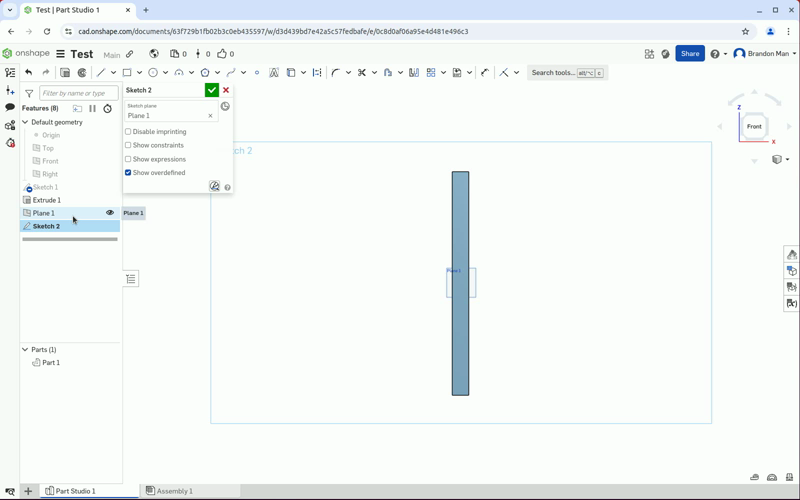
mouse_move(73, 352)
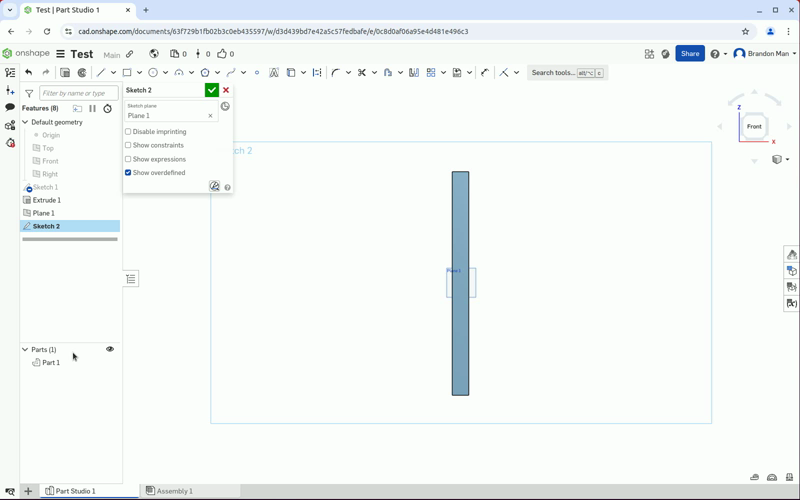
key(y)
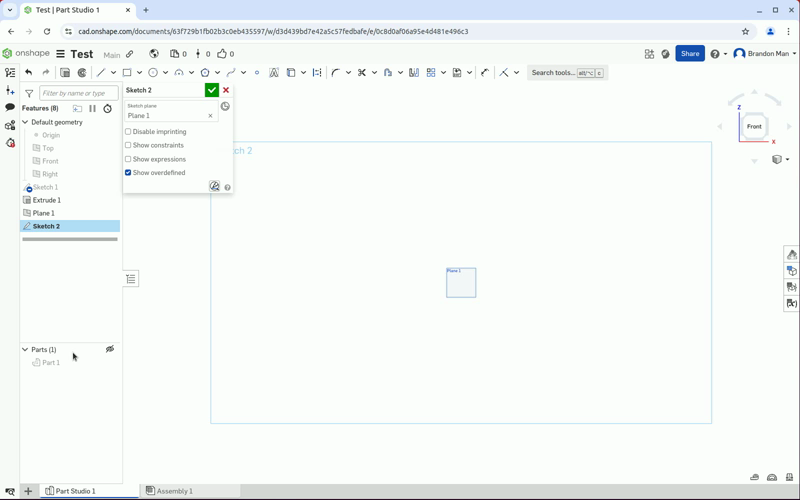
key(l)
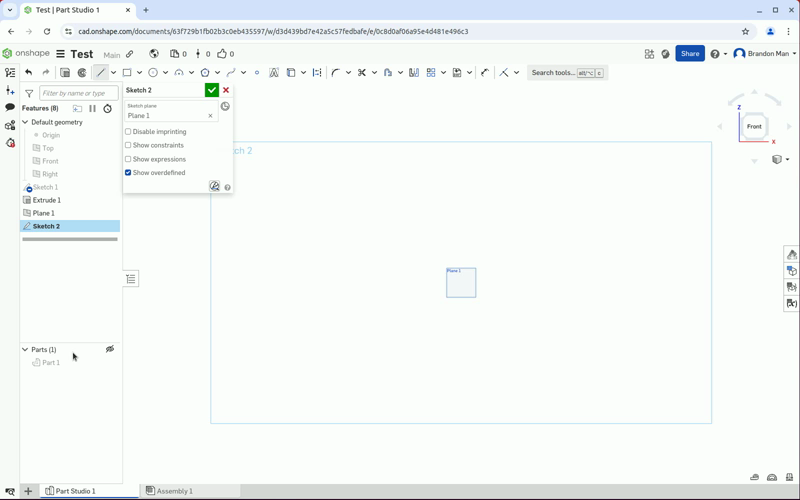
key_down(shift)
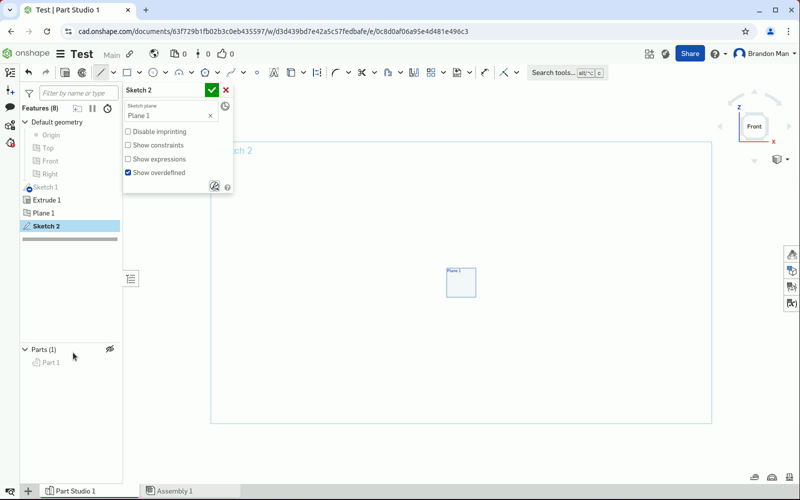
mouse_move(452, 395)
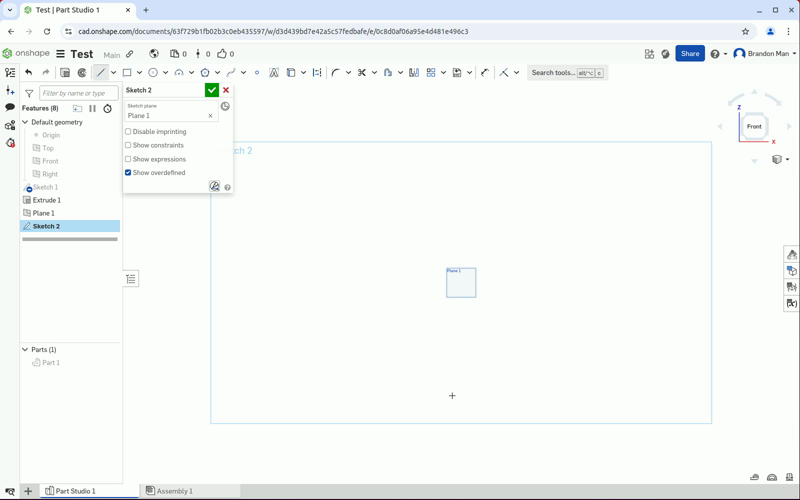
click(452, 395)
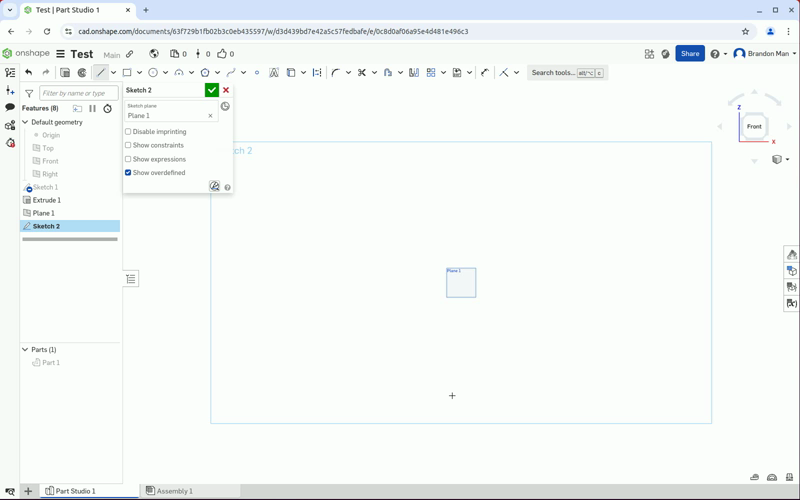
key_up(shift)
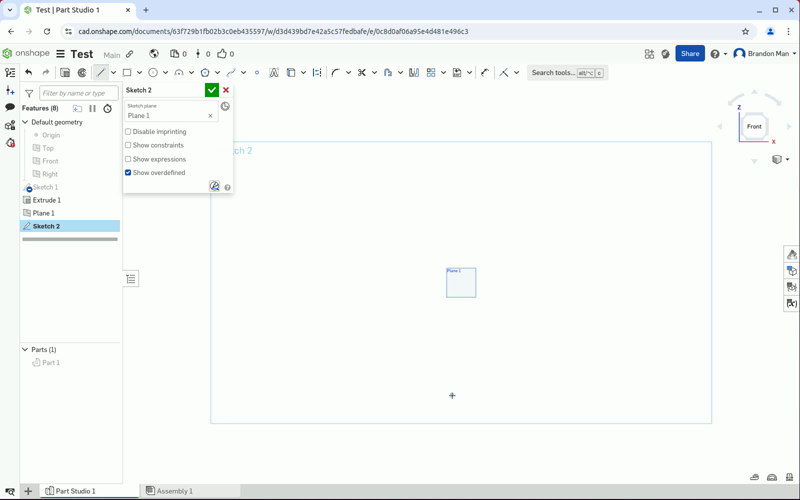
key_down(shift)
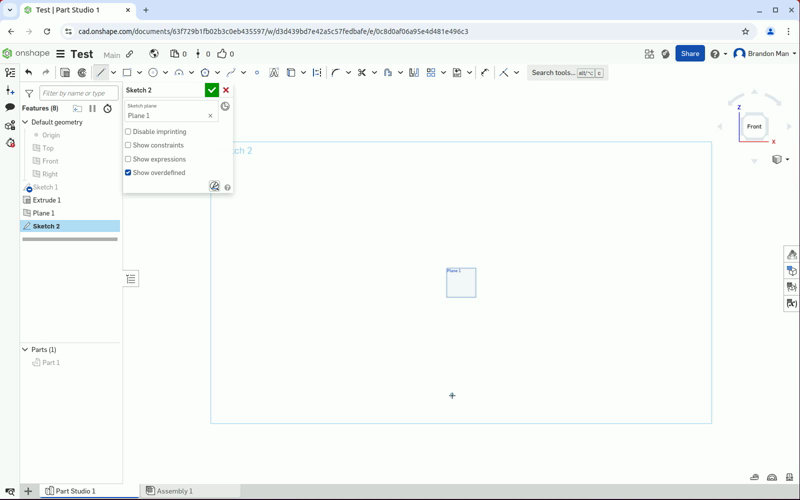
mouse_move(482, 395)
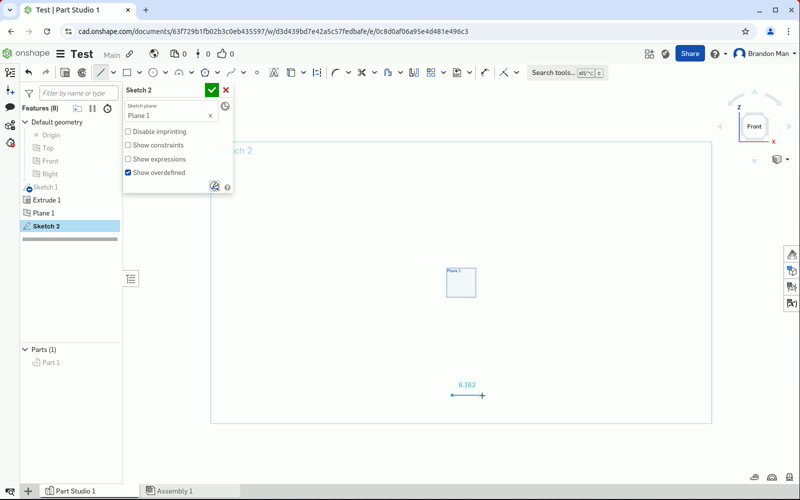
mouse_move(469, 395)
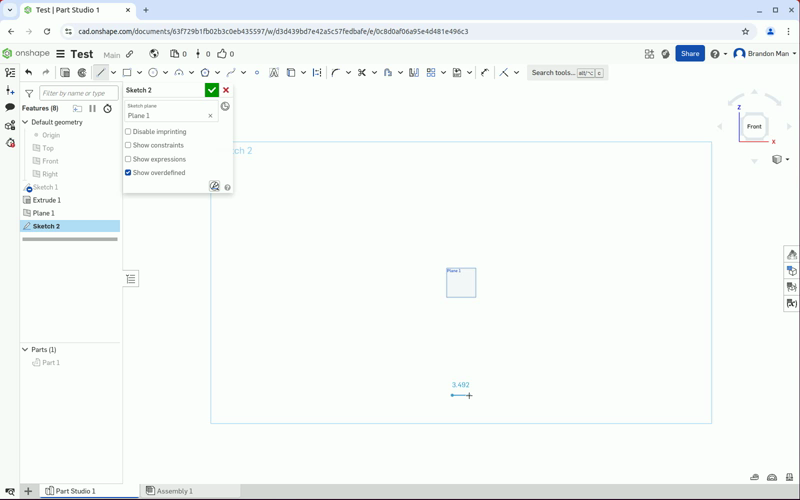
click(469, 395)
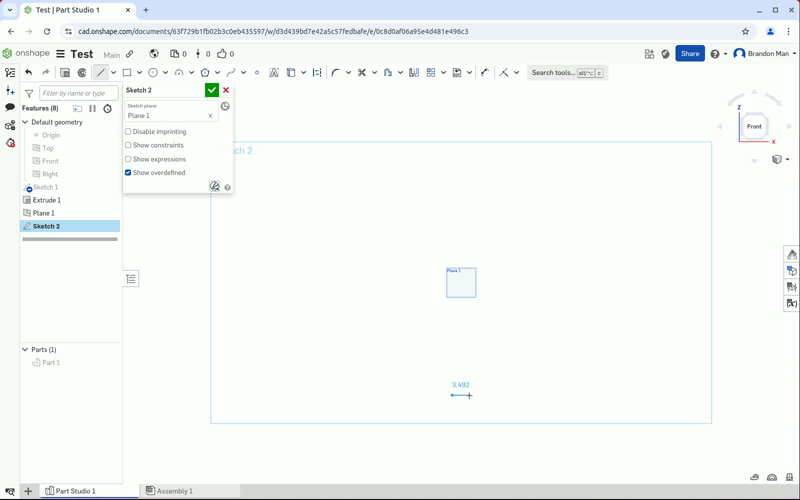
key_up(shift)
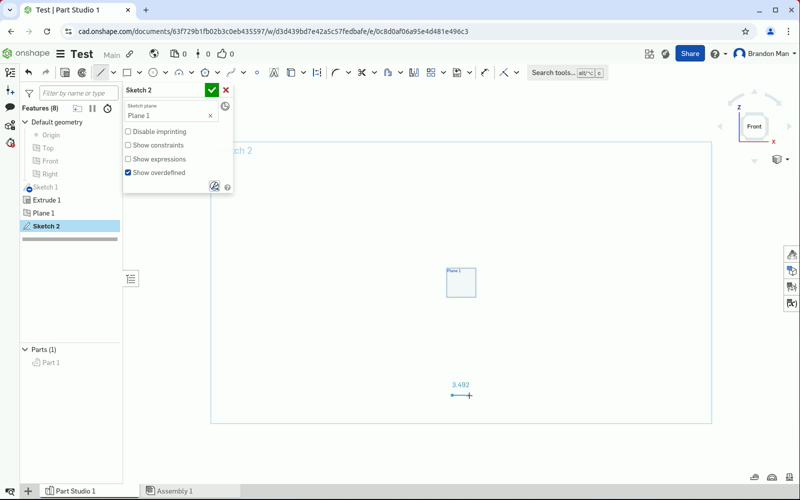
key_down(shift)
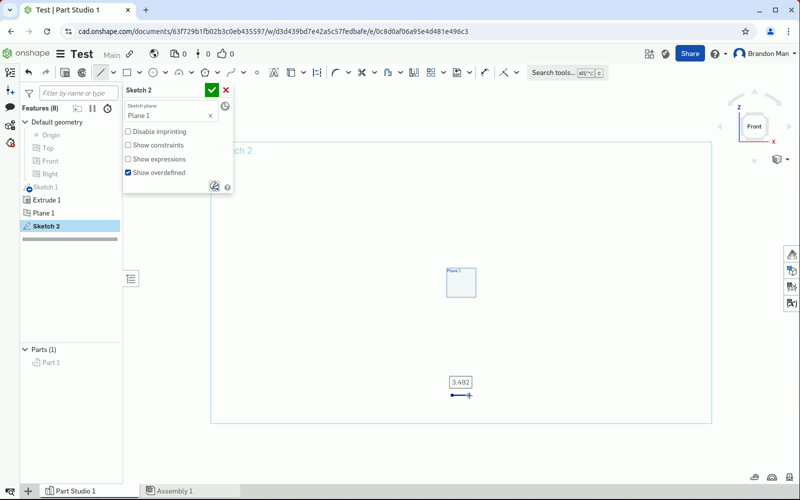
mouse_move(499, 395)
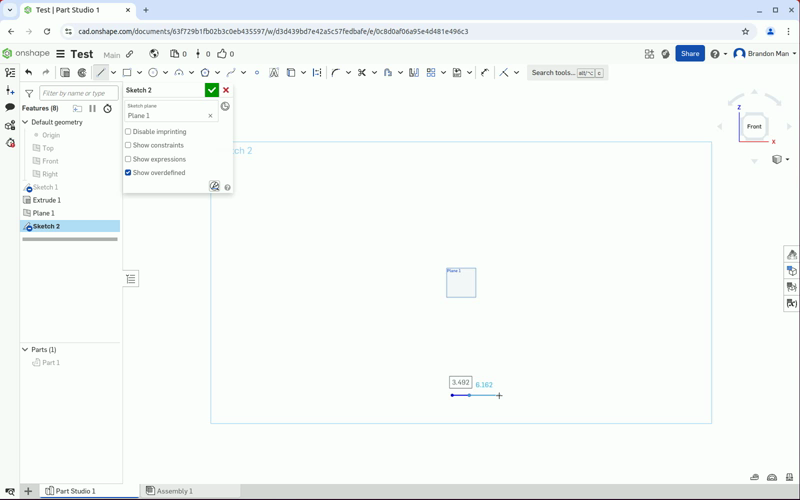
mouse_move(469, 359)
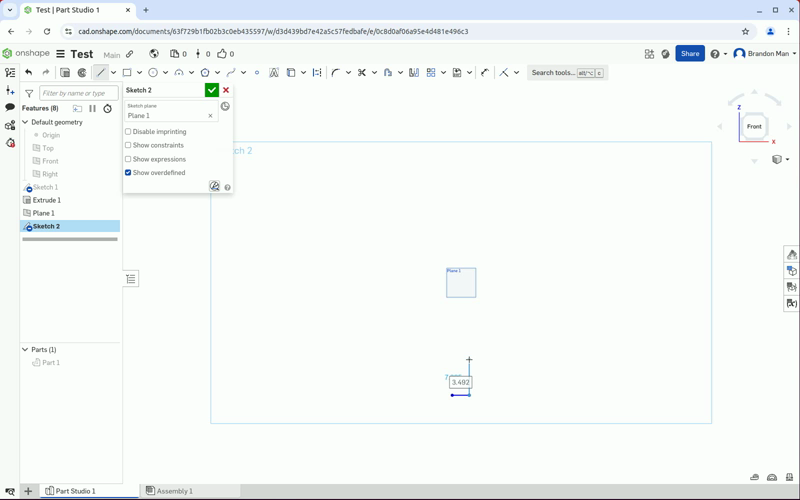
click(469, 359)
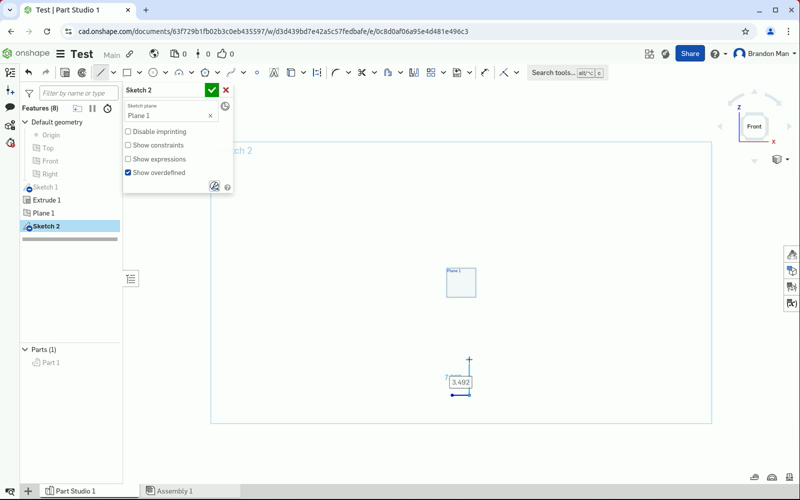
key_up(shift)
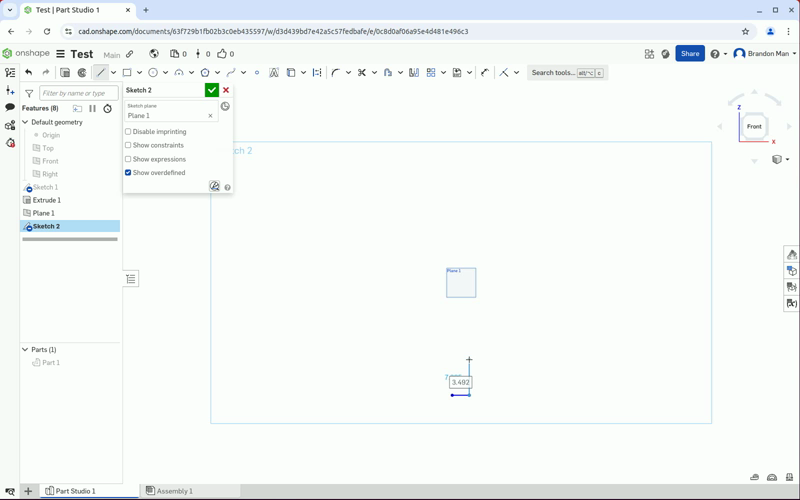
key_down(shift)
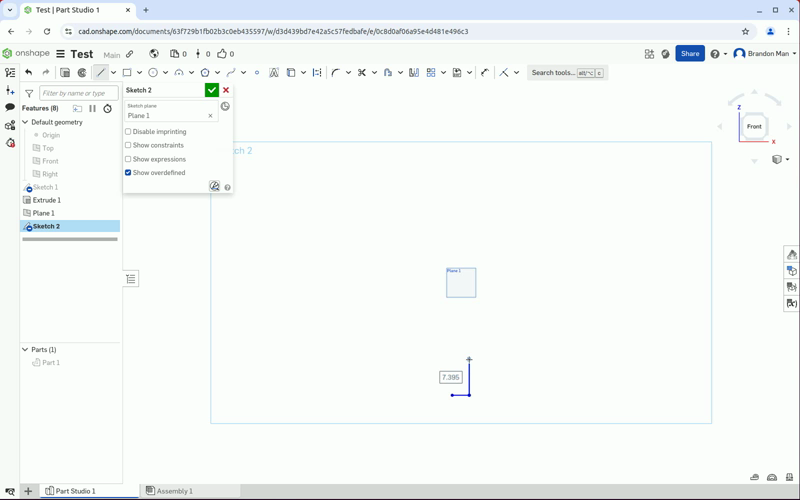
mouse_move(499, 359)
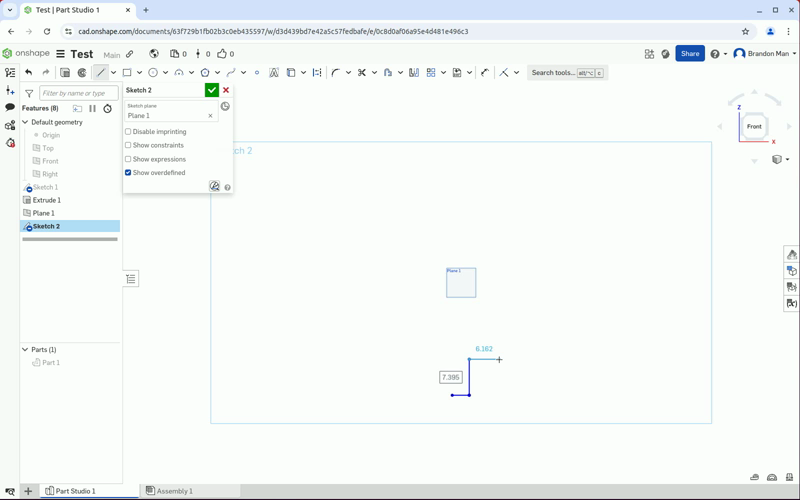
mouse_move(452, 359)
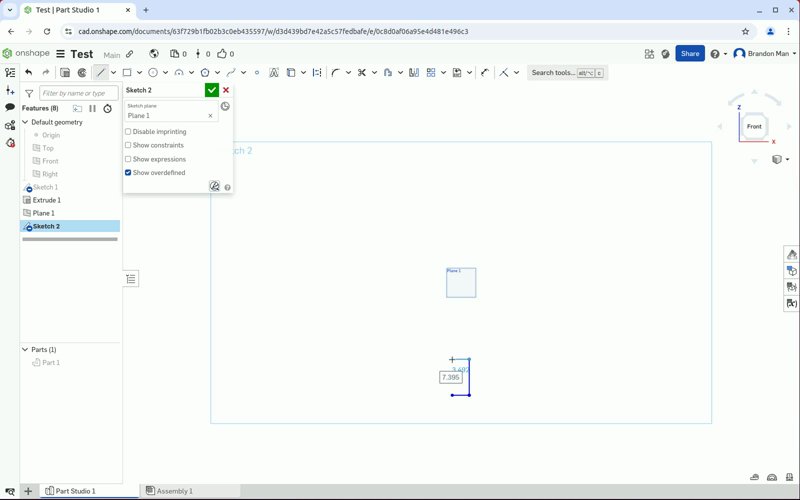
click(452, 359)
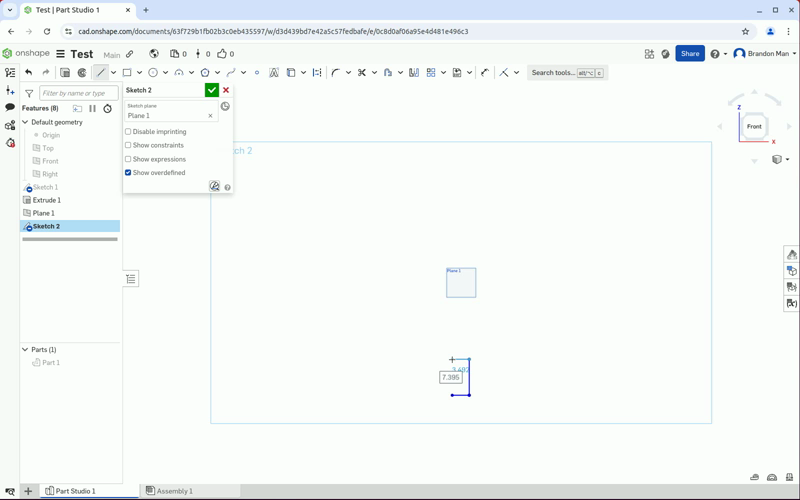
key_up(shift)
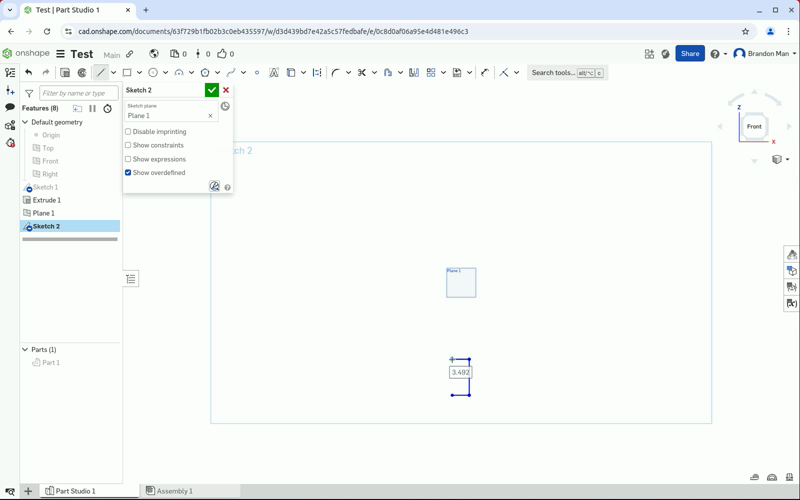
mouse_move(482, 359)
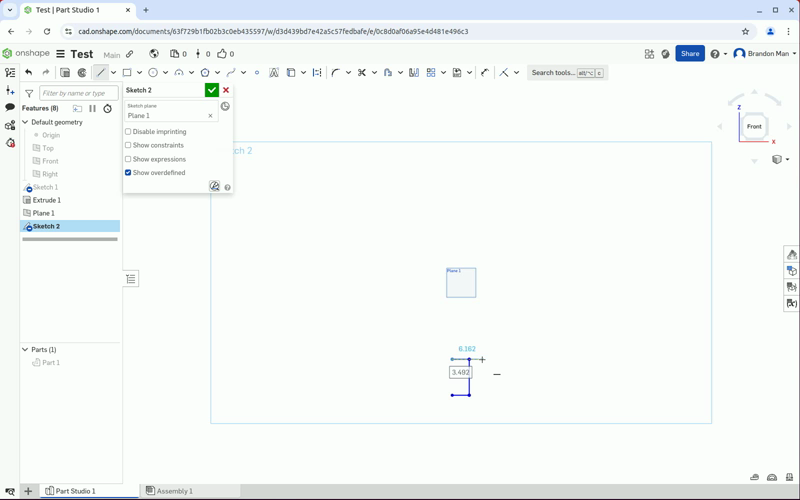
key_down(shift)
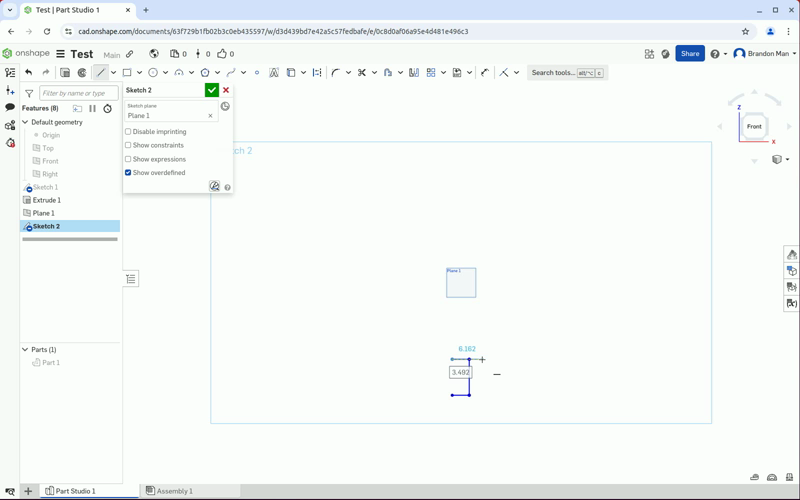
mouse_move(452, 395)
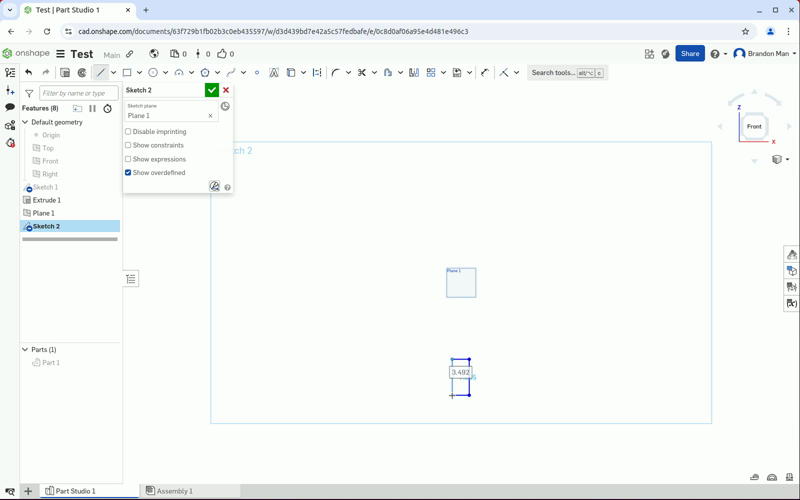
key_up(shift)
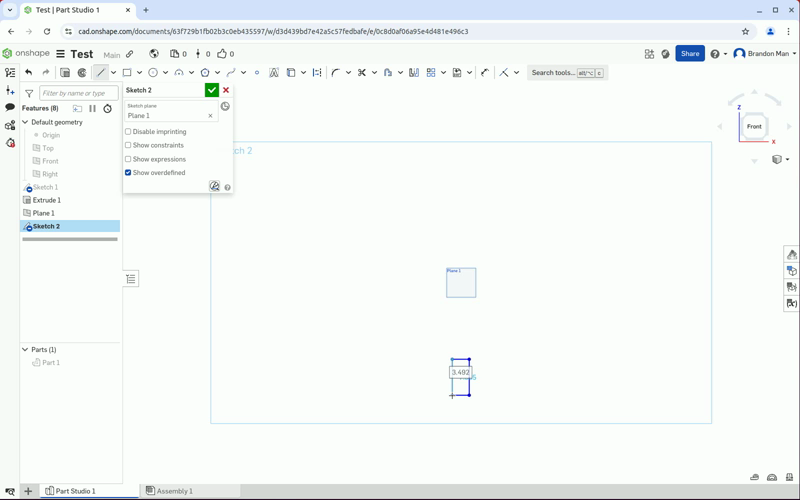
click(452, 395)
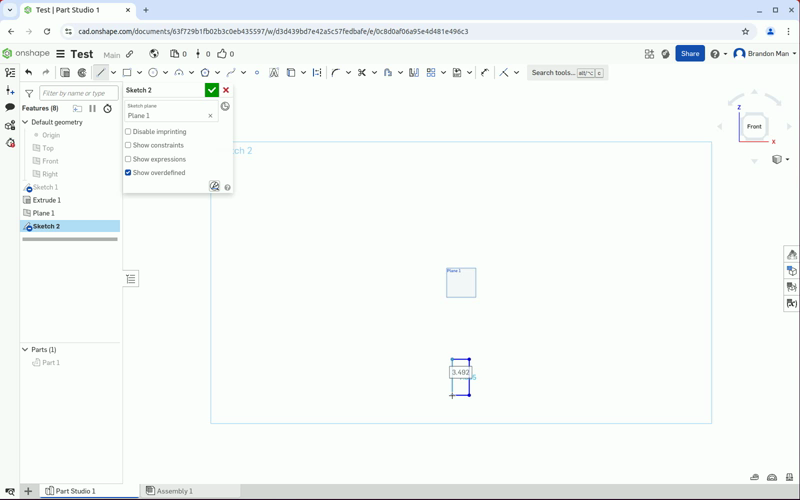
key(esc)
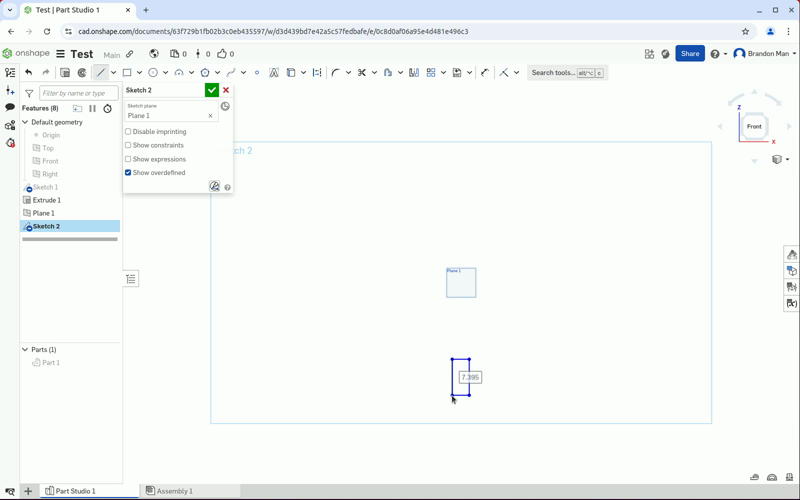
mouse_move(460, 381)
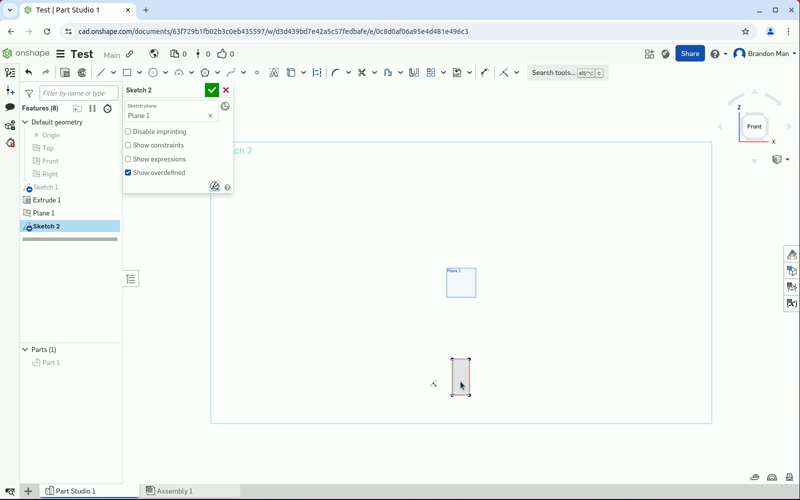
scroll(6)
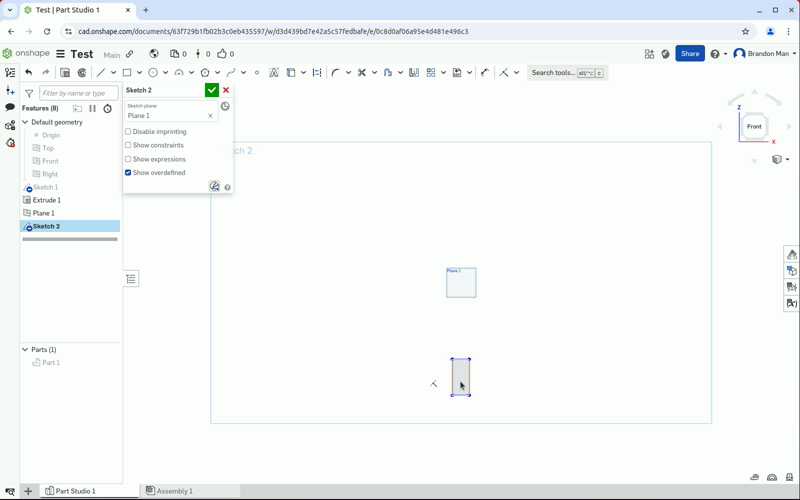
scroll(6)
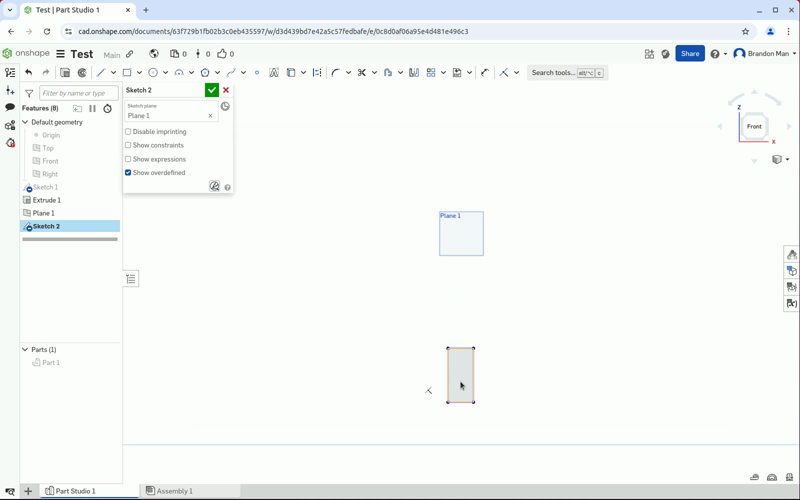
scroll(6)
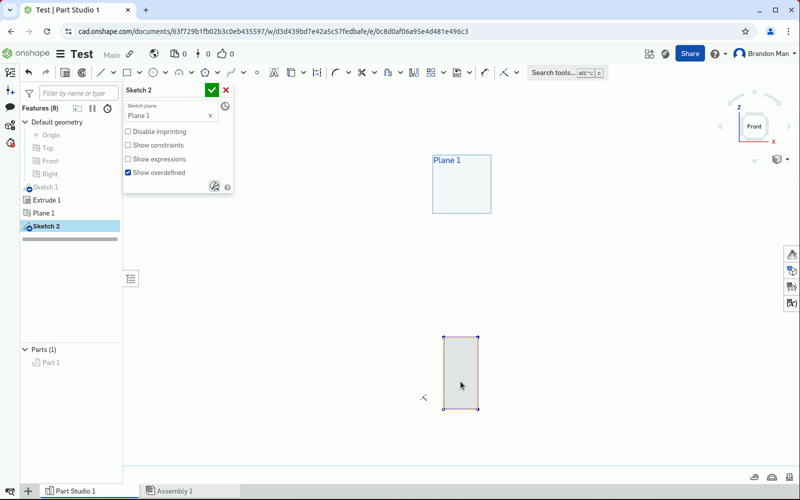
scroll(6)
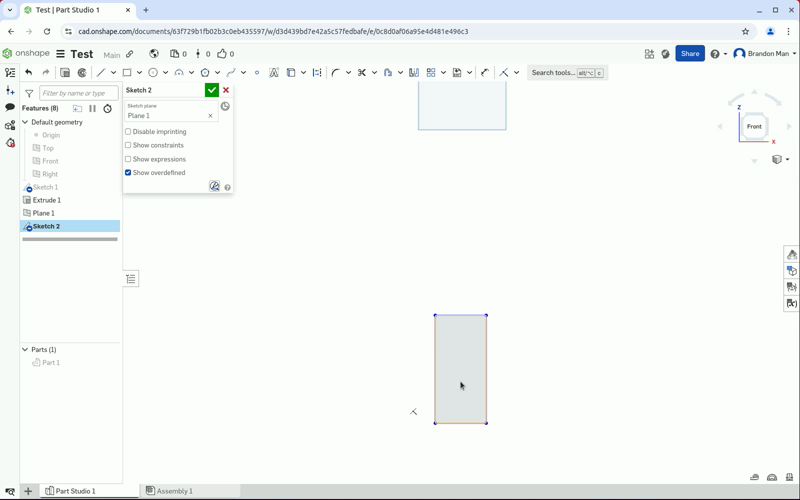
scroll(6)
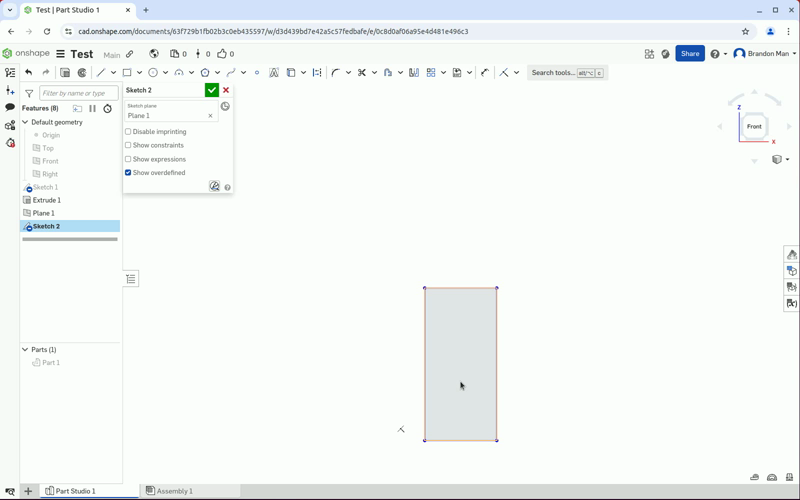
scroll(6)
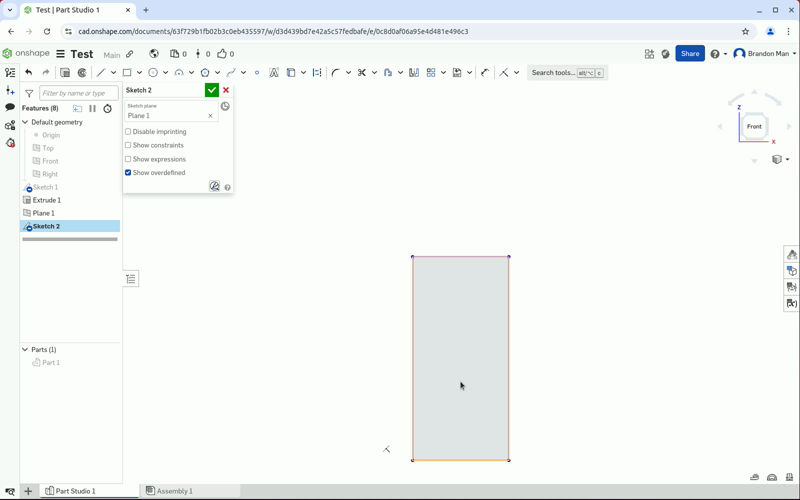
scroll(6)
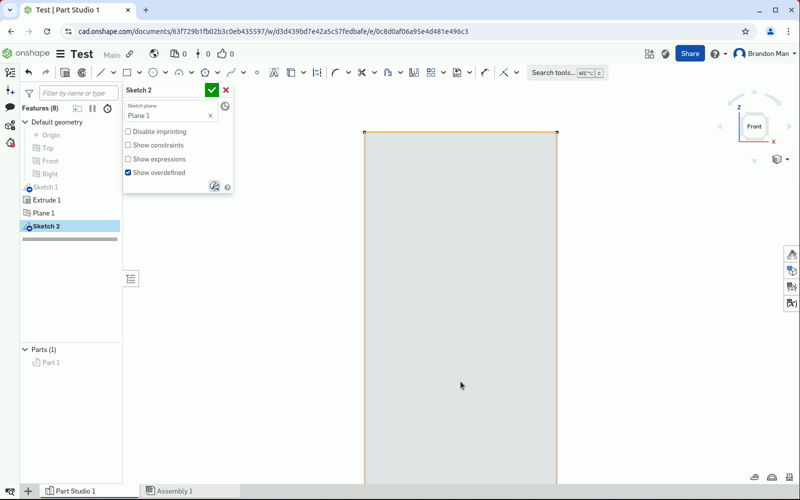
click(460, 381)
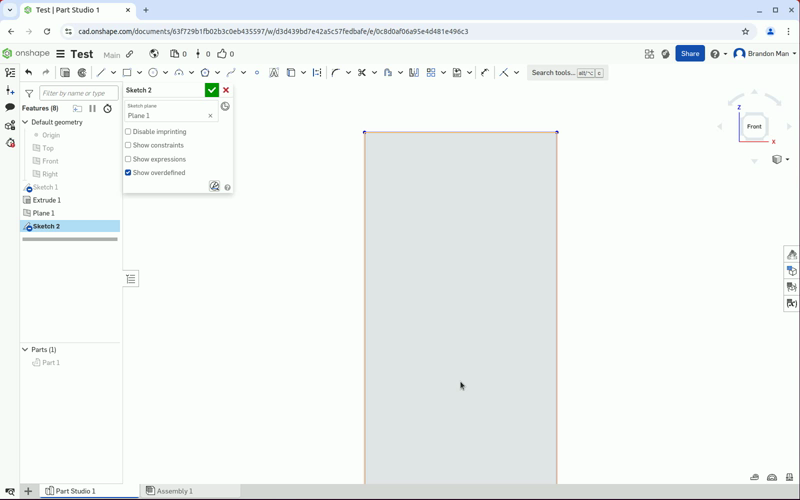
scroll(-6)
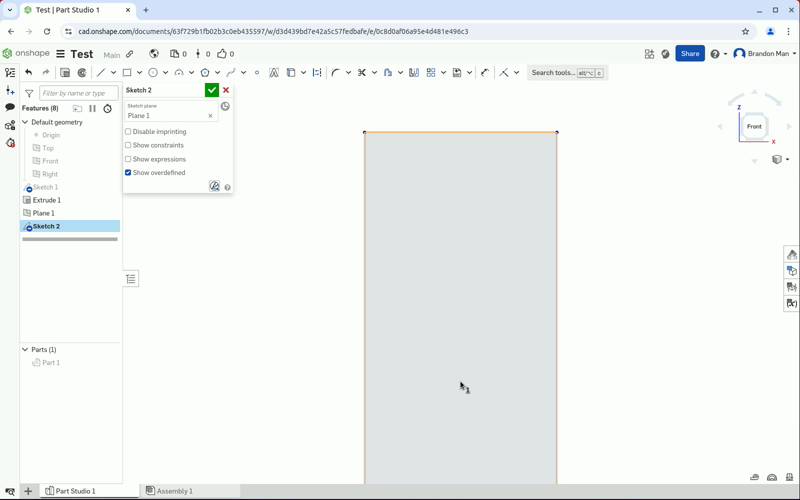
scroll(-6)
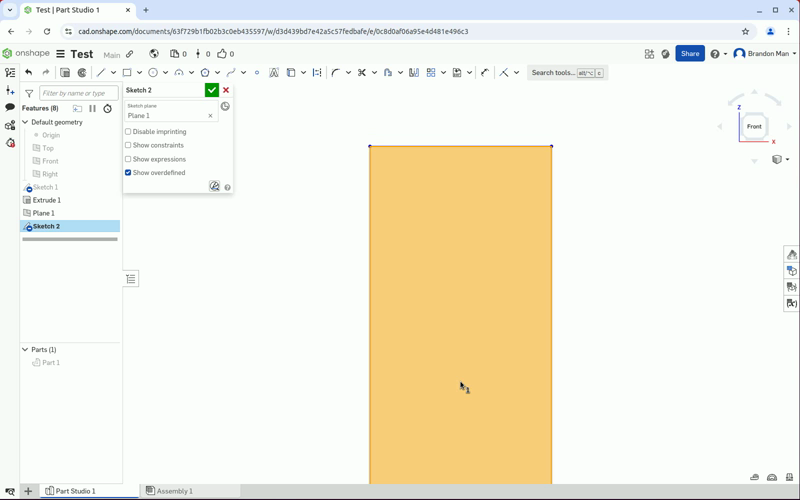
scroll(-6)
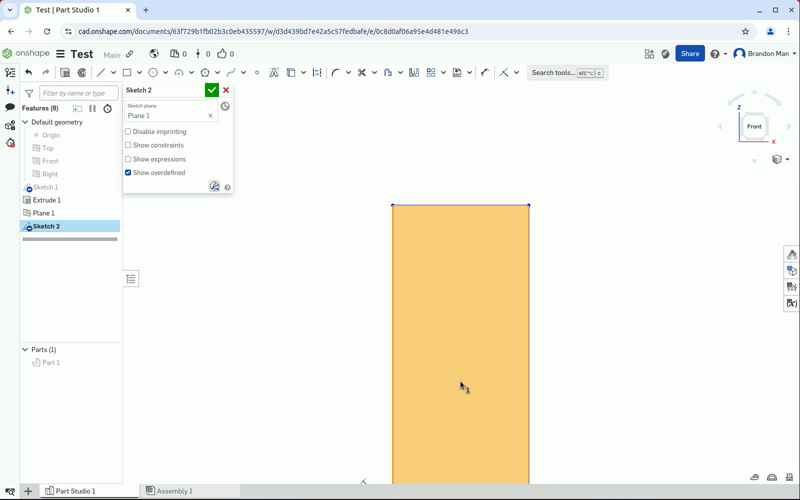
scroll(-6)
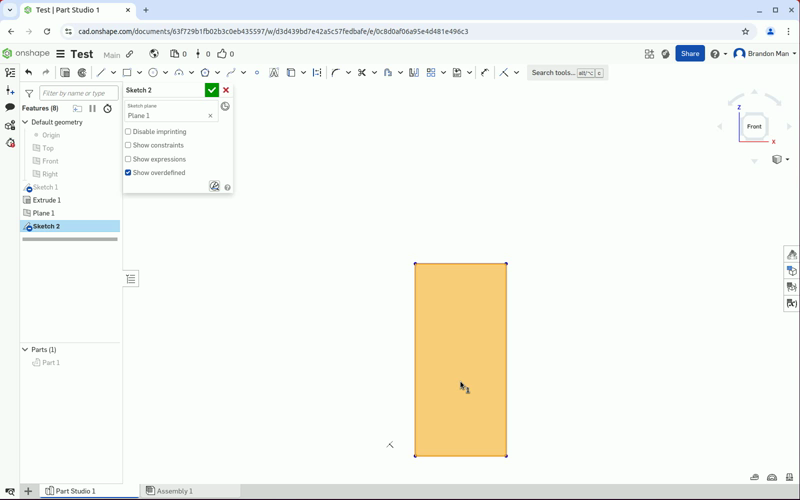
scroll(-6)
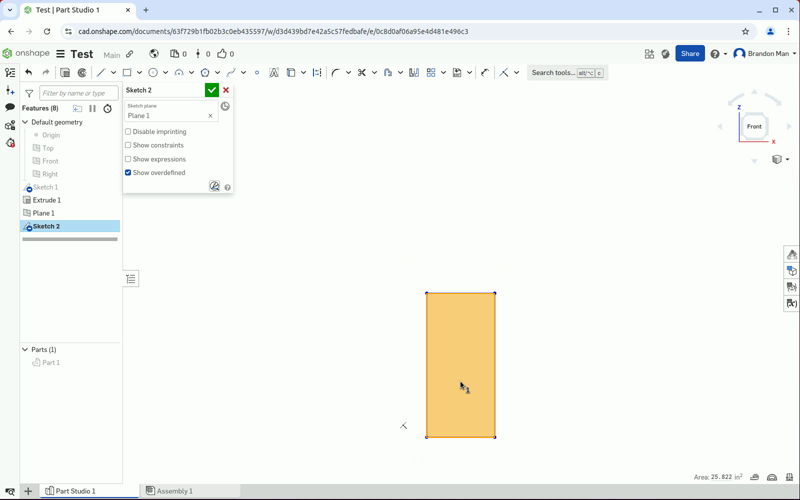
scroll(-6)
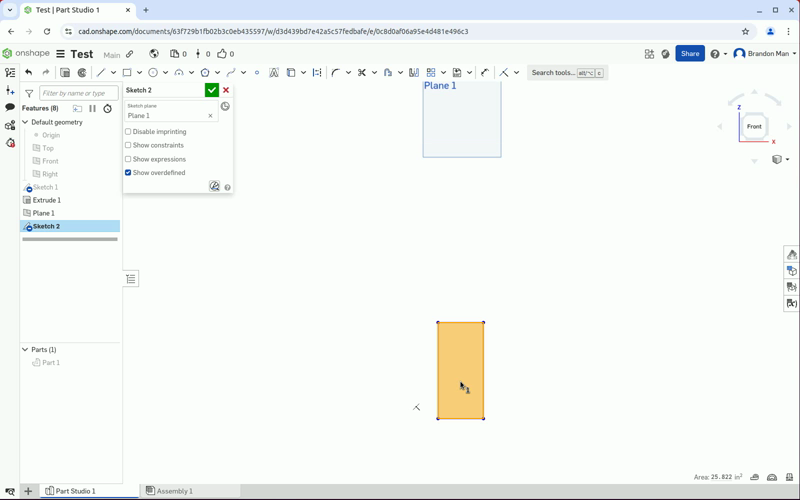
scroll(-6)
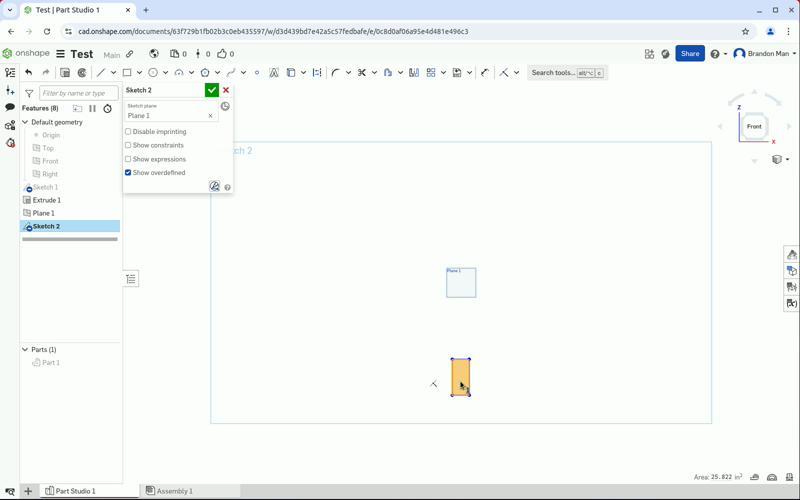
mouse_move(73, 352)
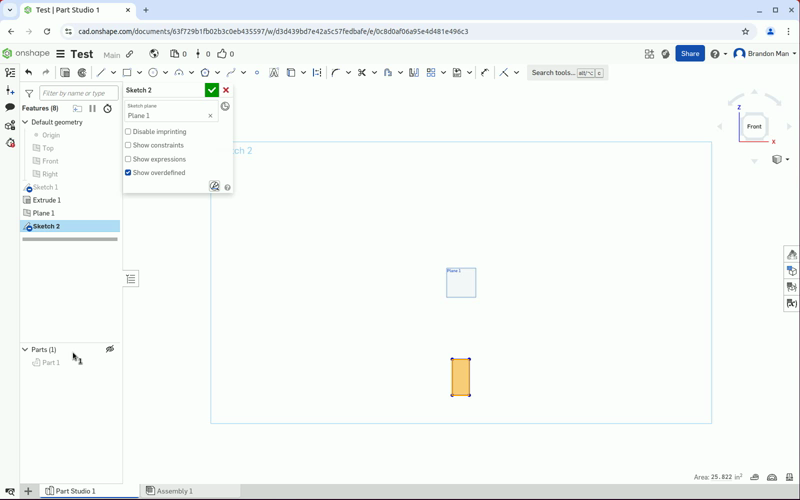
key(shift+y)
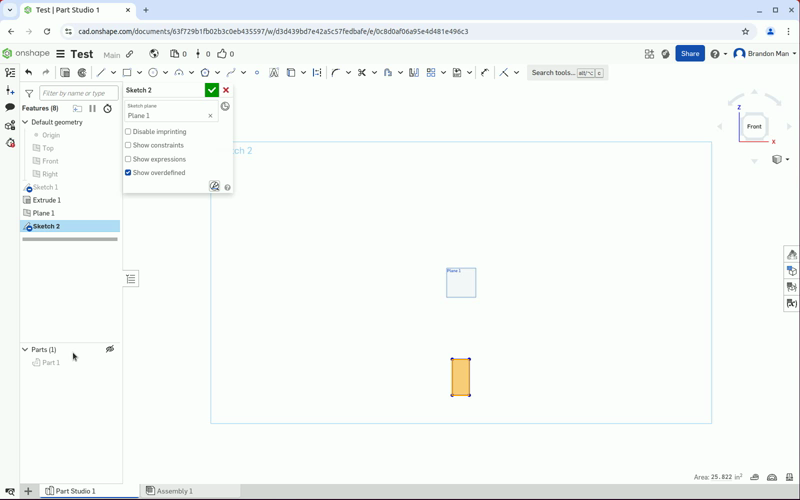
key(shift+e)
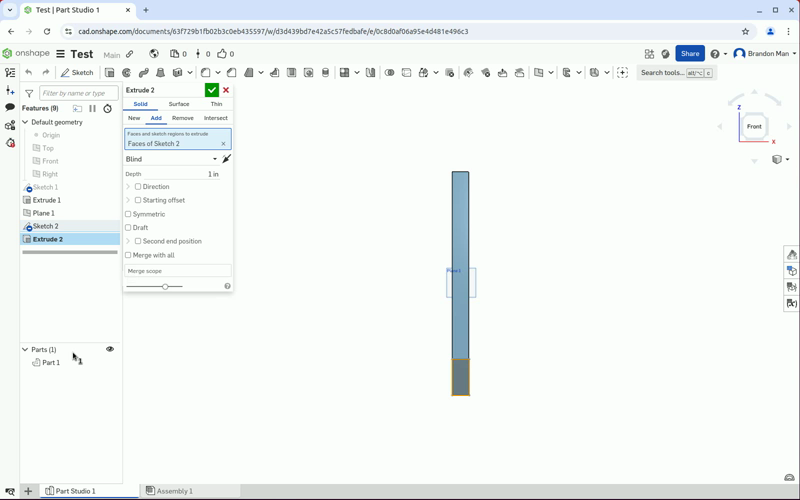
mouse_move(143, 106)
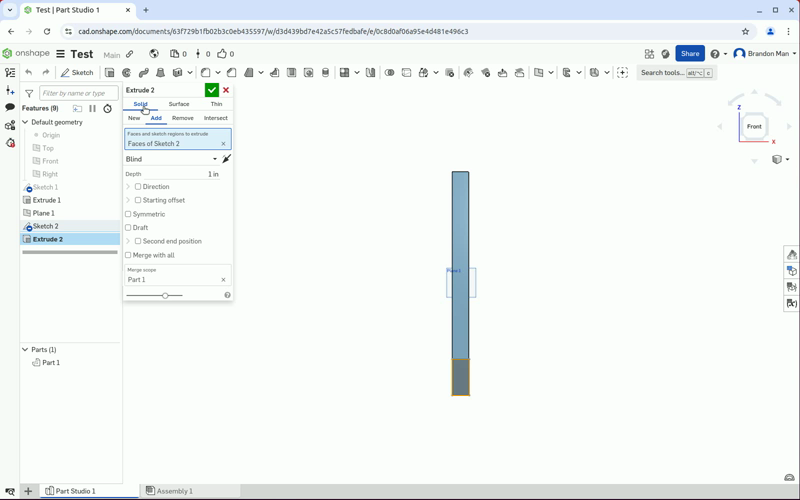
click(143, 106)
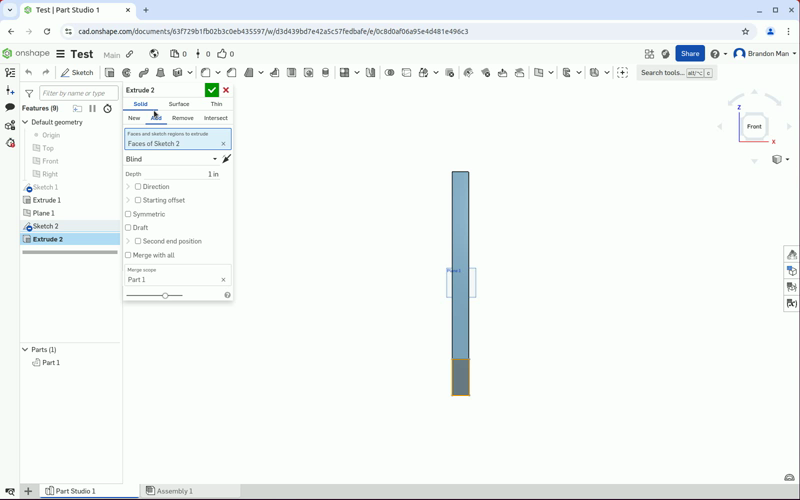
mouse_move(186, 120)
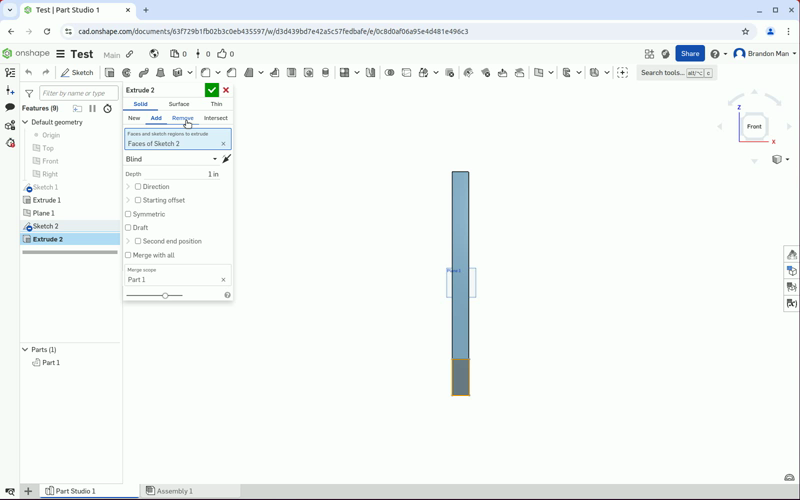
click(186, 120)
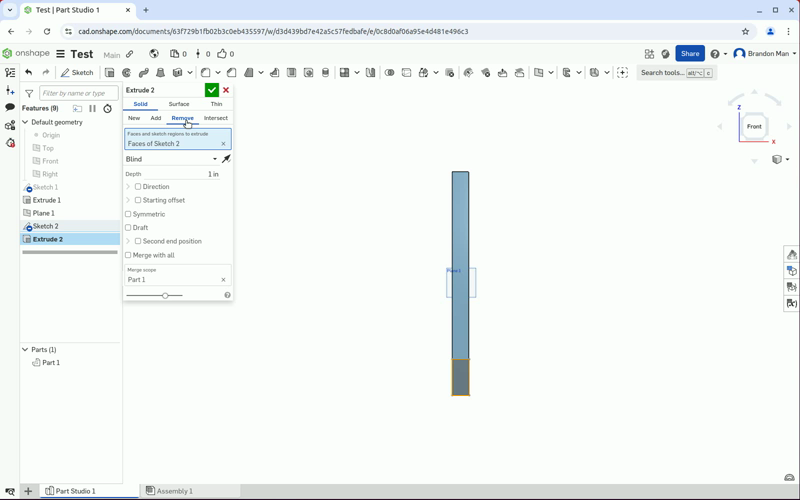
key(tab, 4)
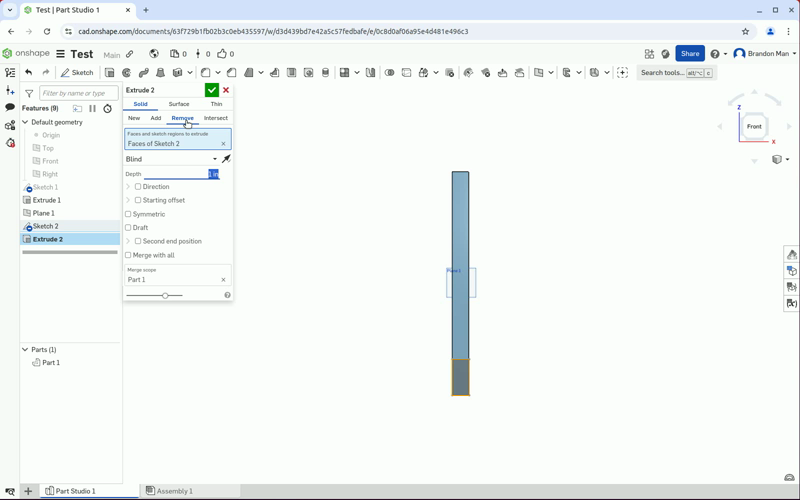
text(0.241)
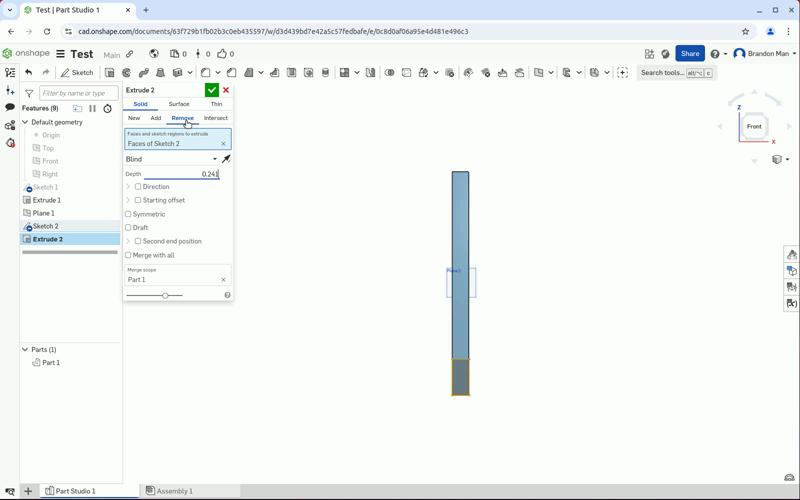
key(tab, 6)
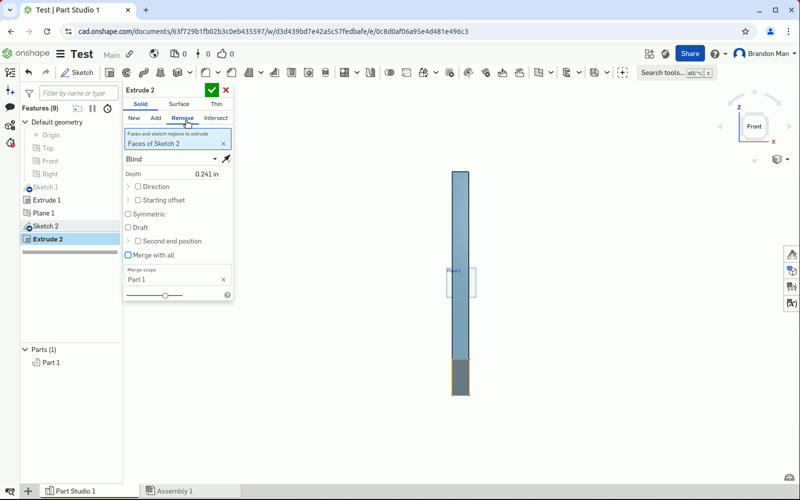
key(space)
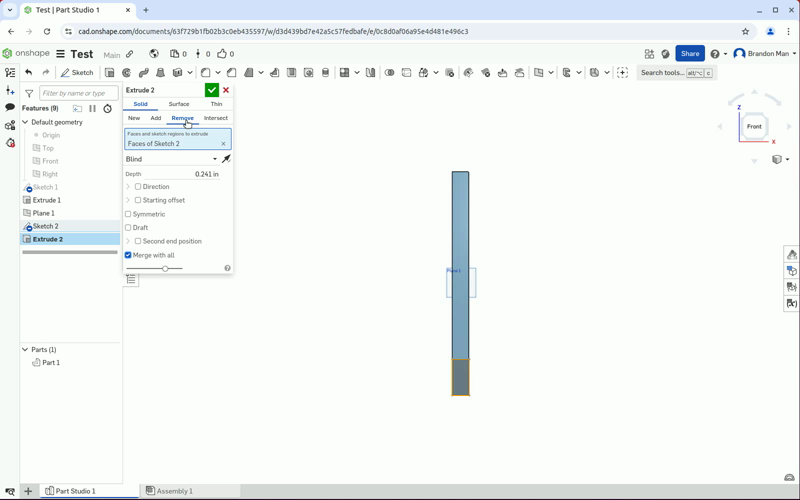
key(enter)
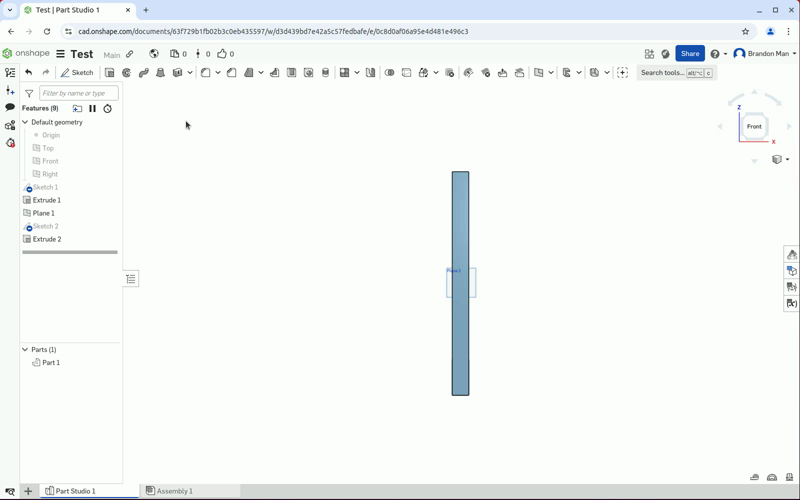
key(shift+h)
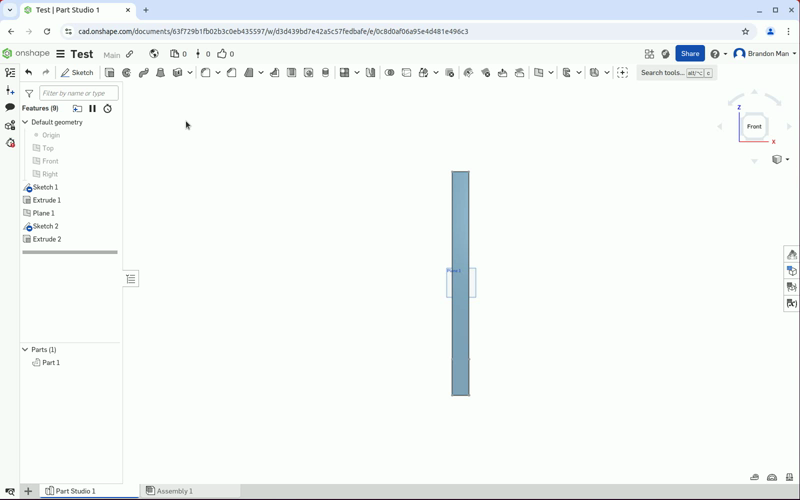
key(shift+h)
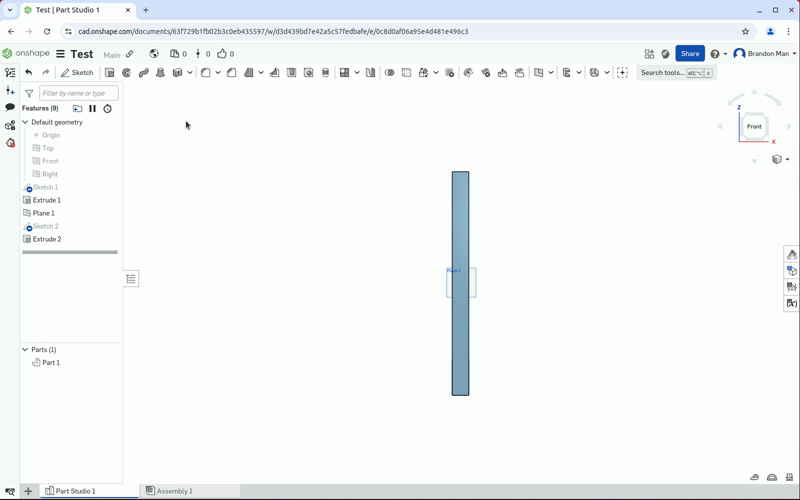
mouse_move(73, 189)
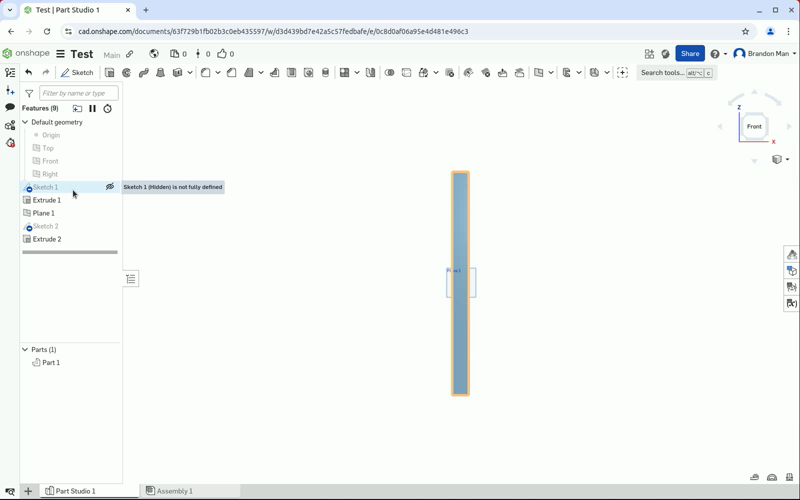
click(73, 189)
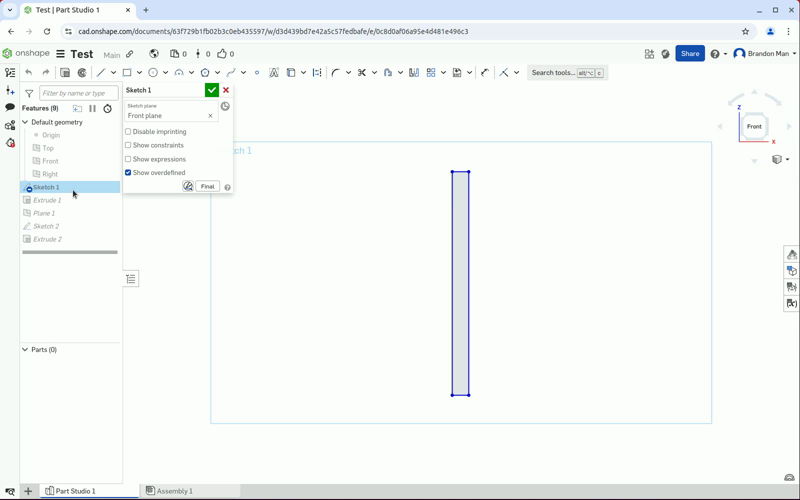
mouse_move(229, 92)
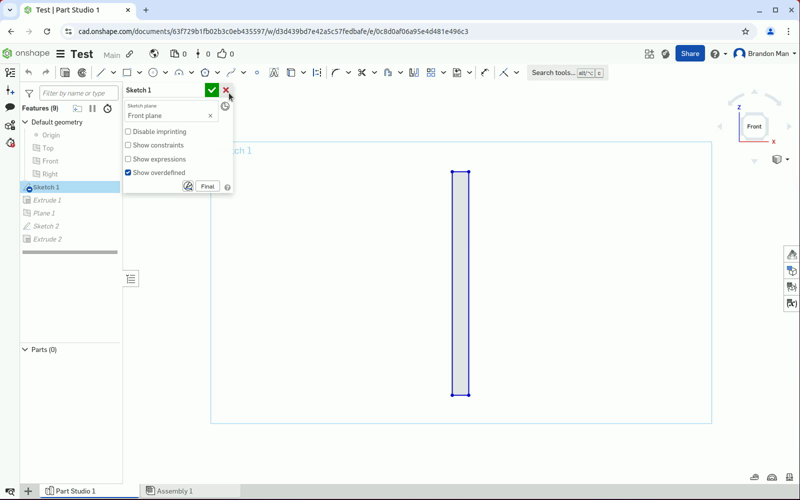
click(229, 92)
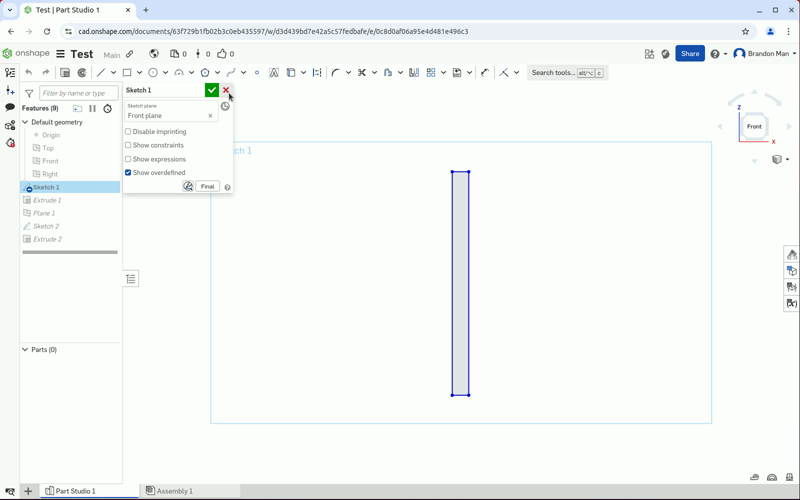
key(shift+s)
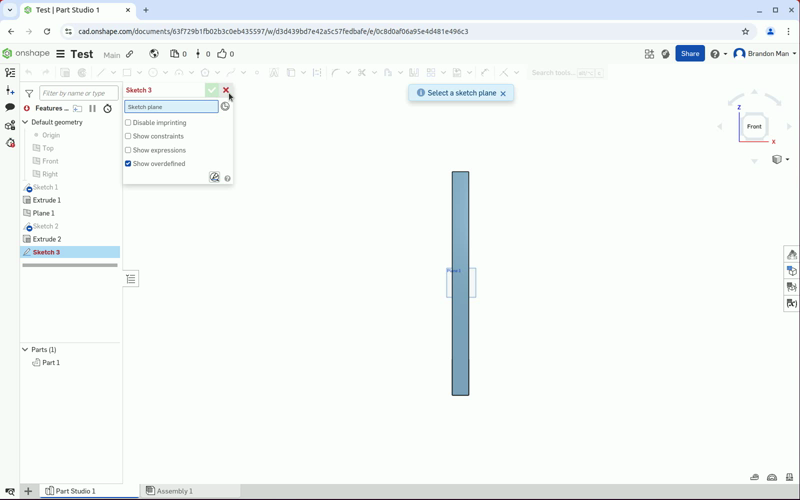
mouse_move(73, 215)
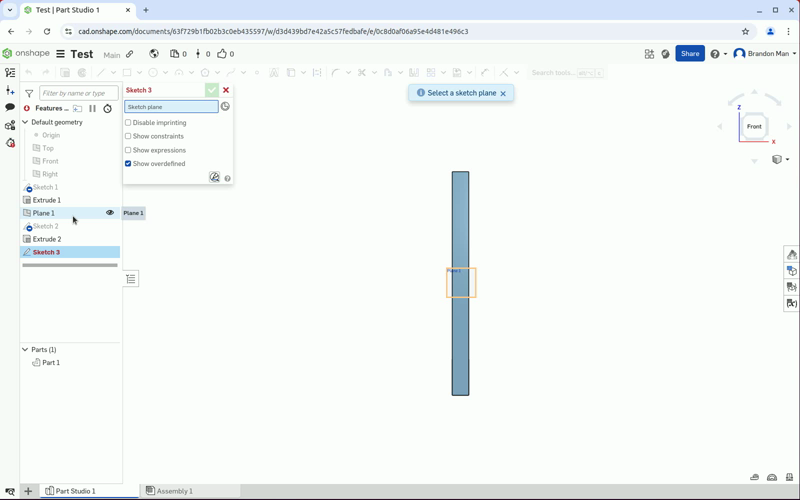
click(73, 215)
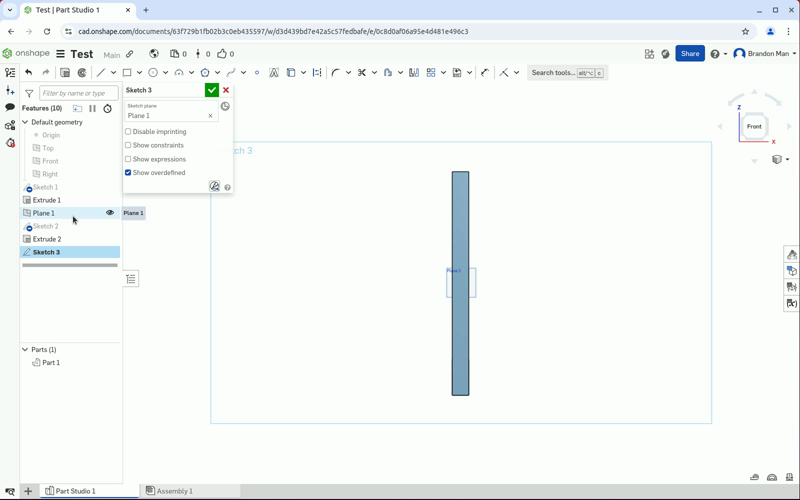
mouse_move(73, 352)
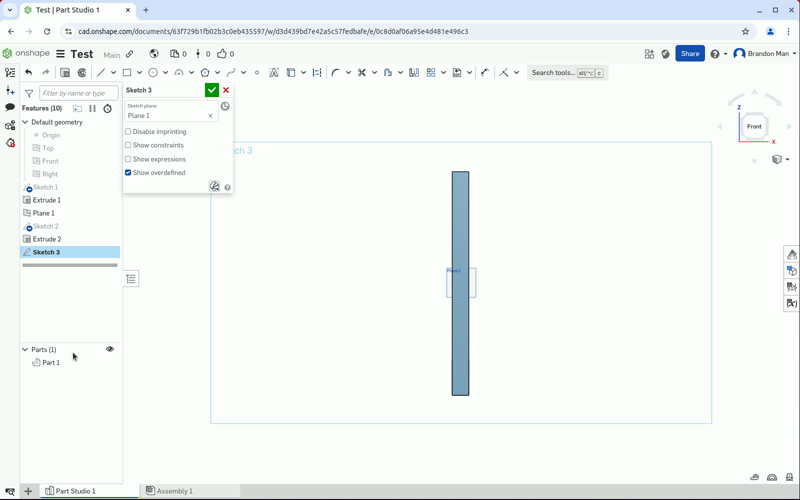
key(y)
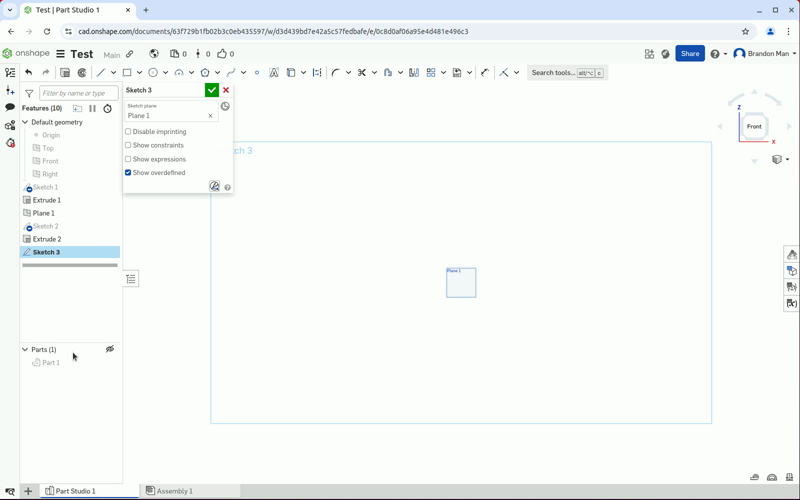
key(l)
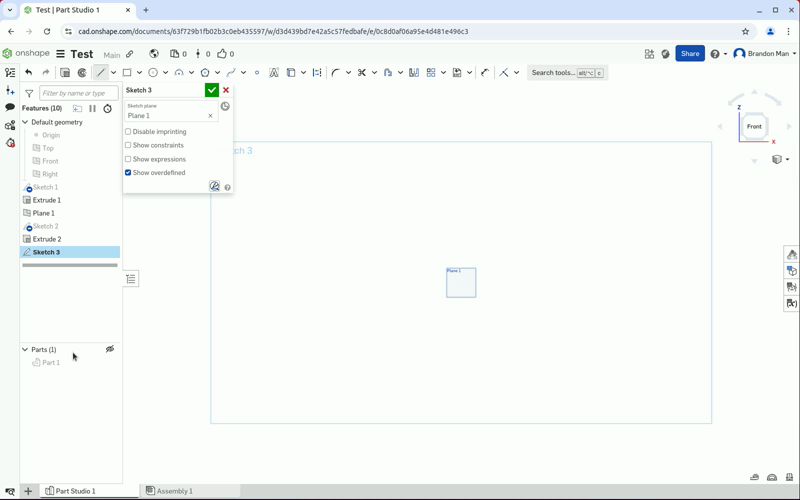
key_down(shift)
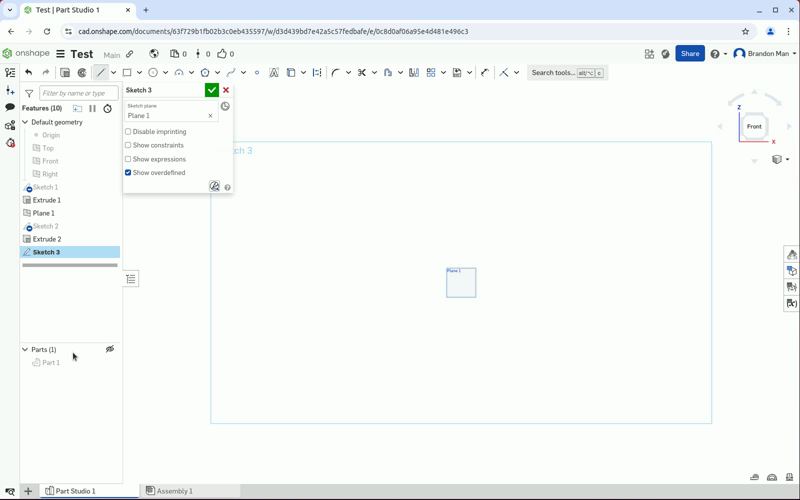
mouse_move(452, 300)
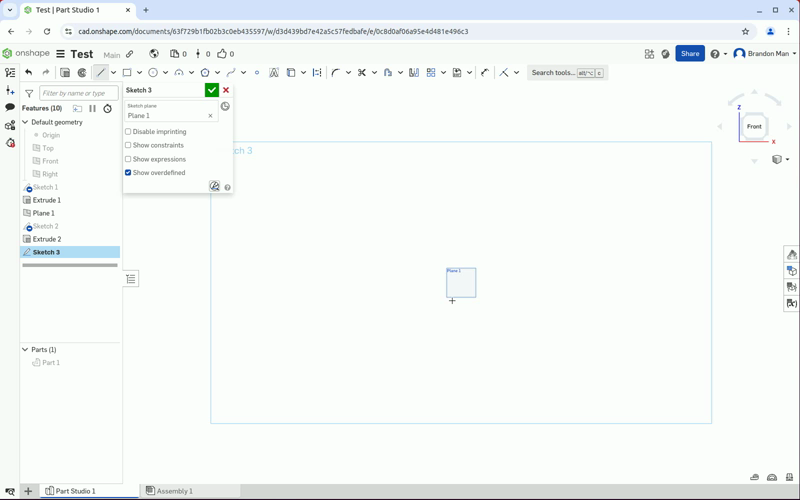
click(452, 300)
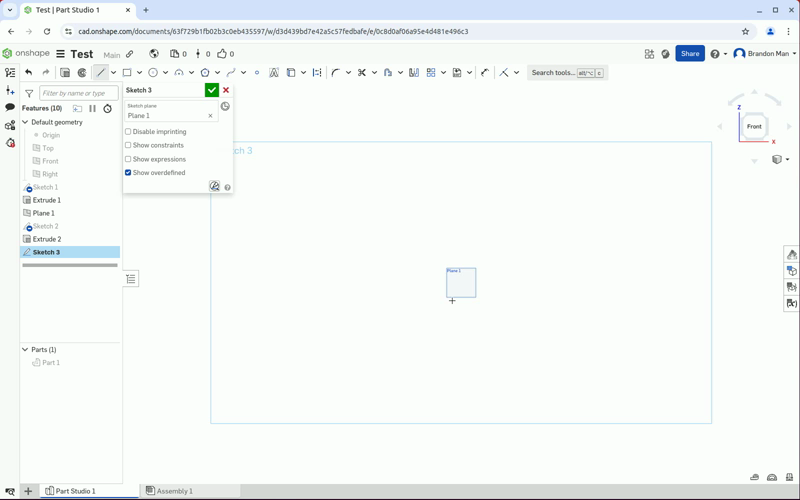
key_up(shift)
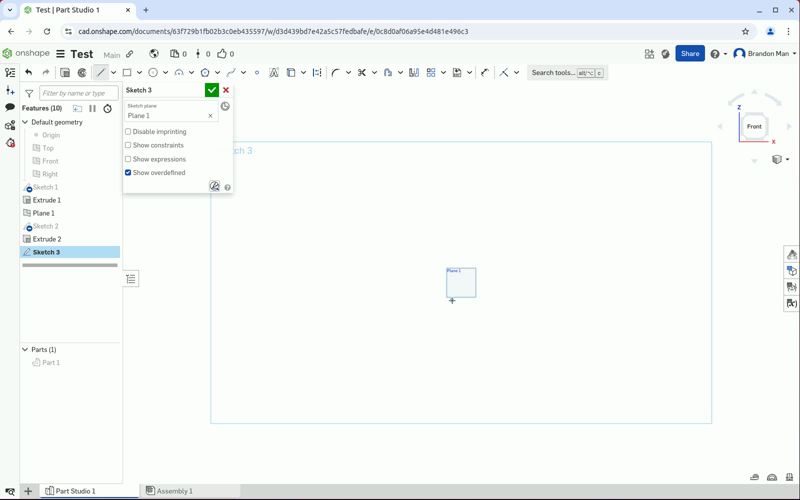
key_down(shift)
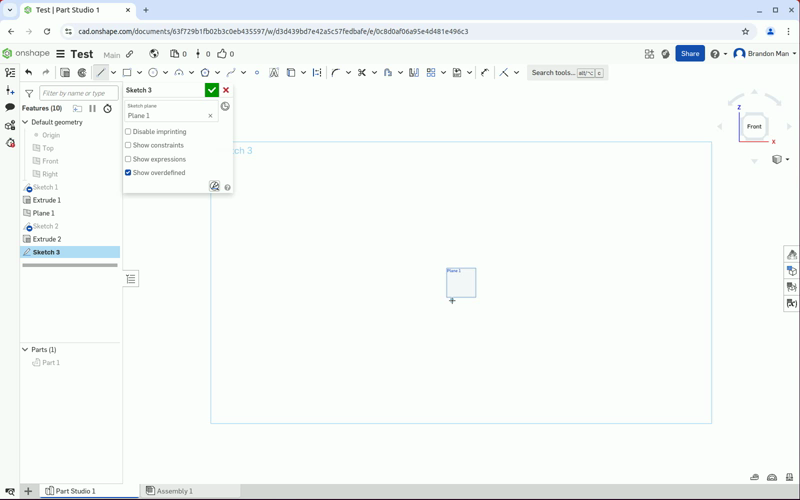
mouse_move(482, 300)
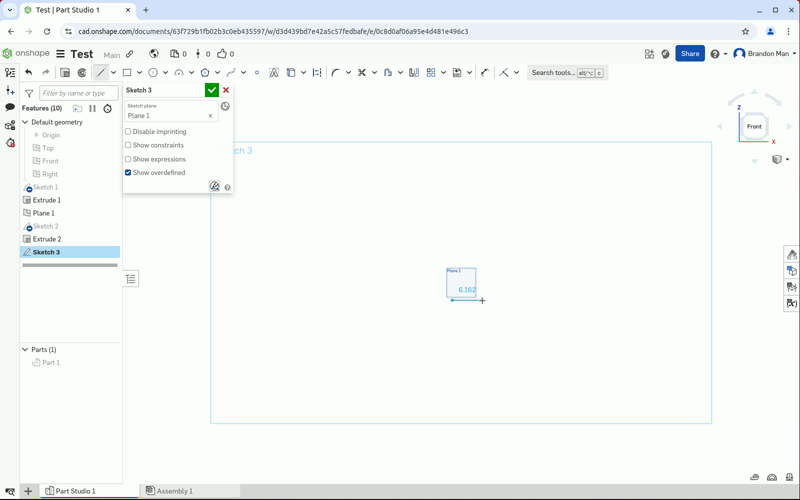
mouse_move(469, 300)
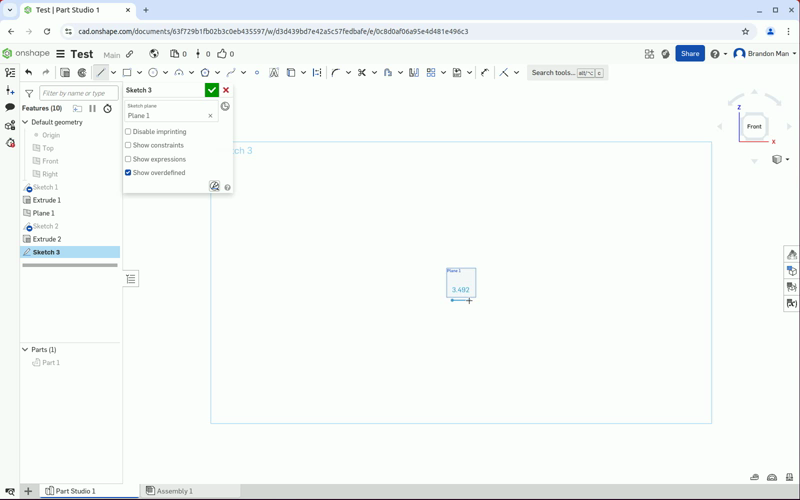
click(469, 300)
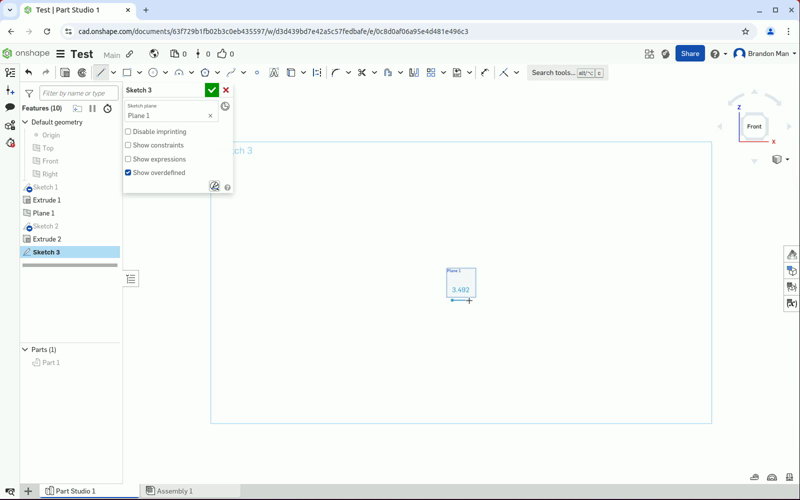
key_up(shift)
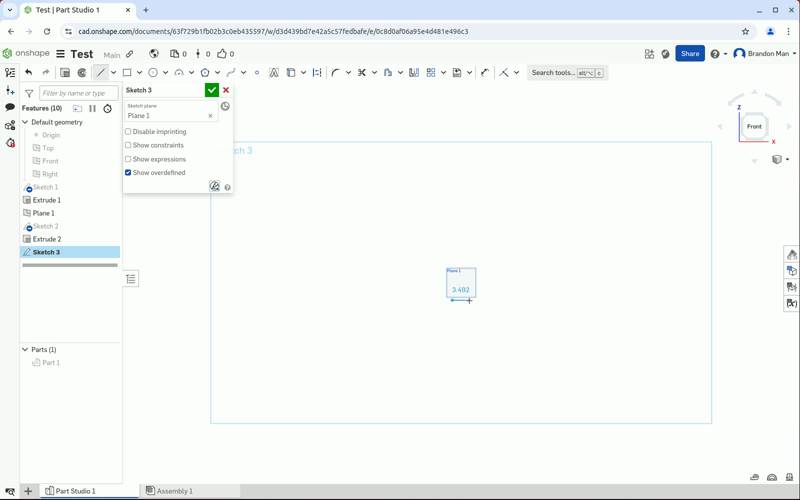
key_down(shift)
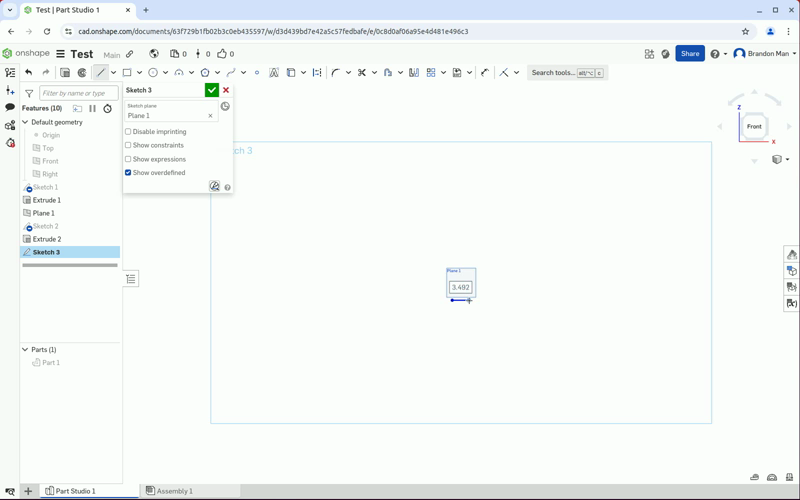
mouse_move(499, 300)
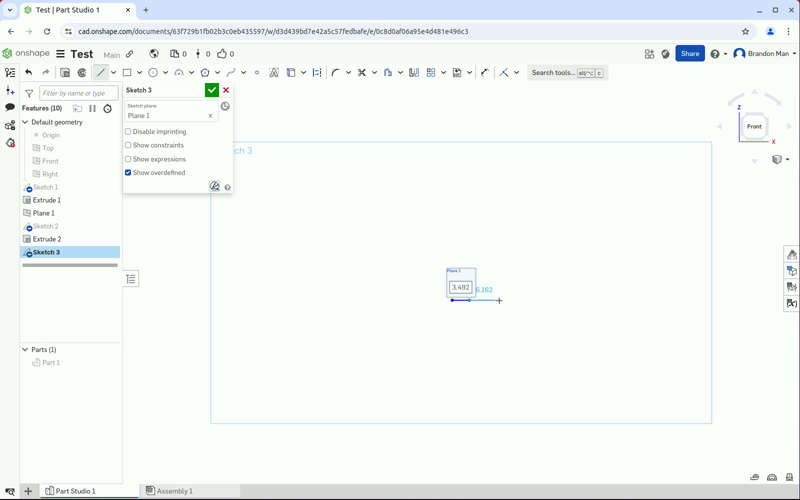
mouse_move(469, 264)
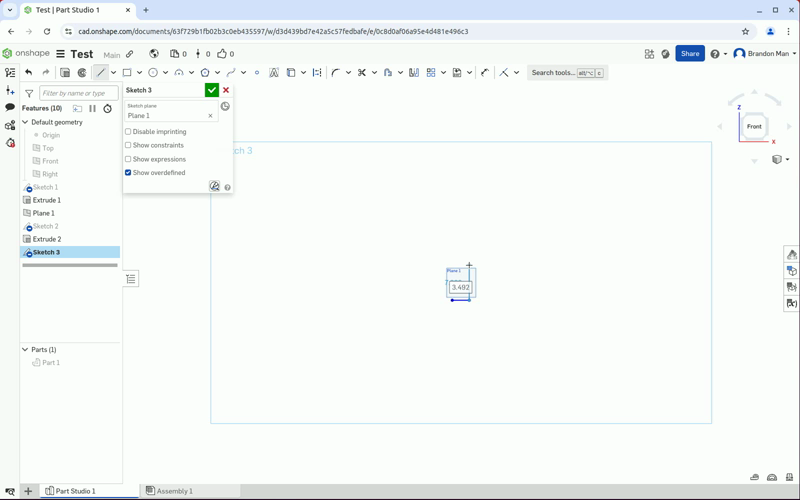
click(469, 264)
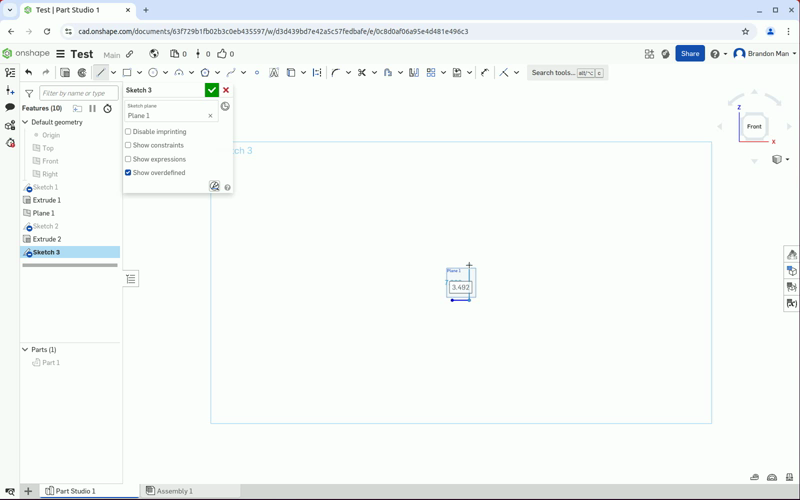
key_up(shift)
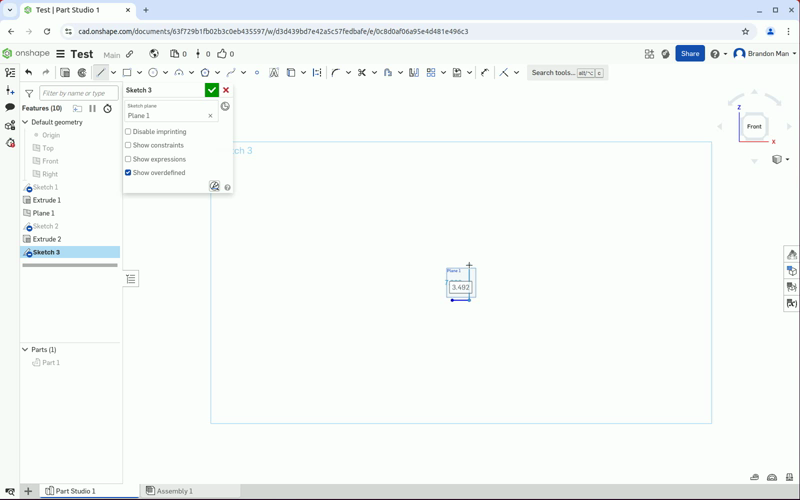
key_down(shift)
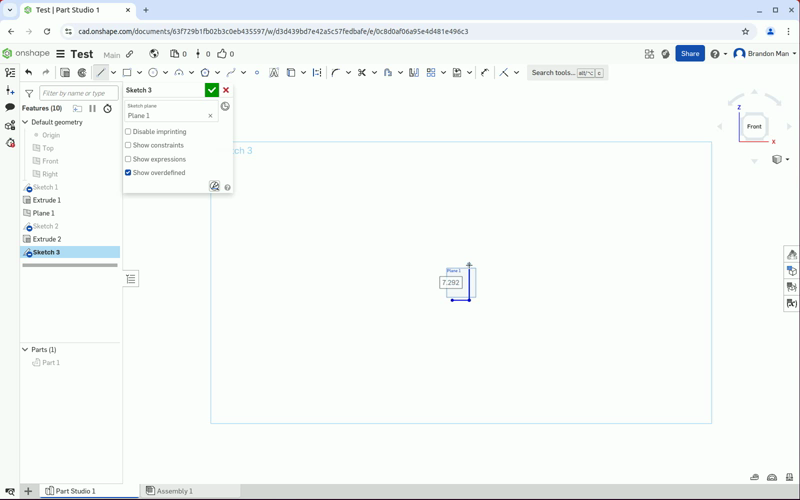
mouse_move(499, 264)
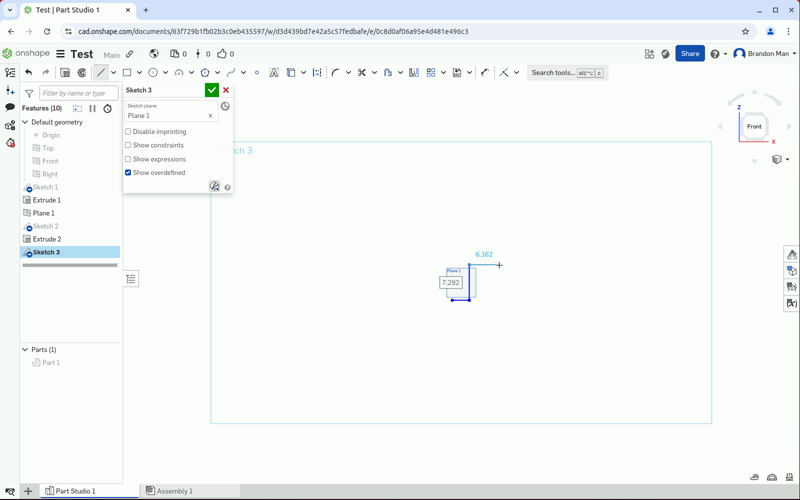
mouse_move(452, 264)
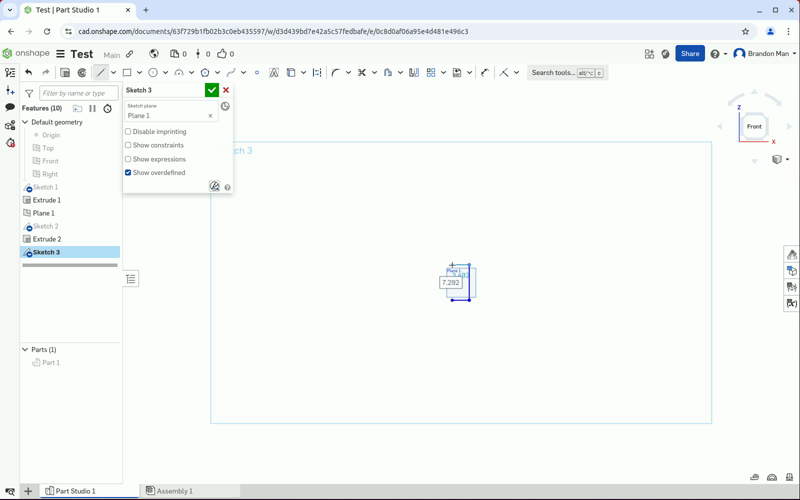
click(452, 264)
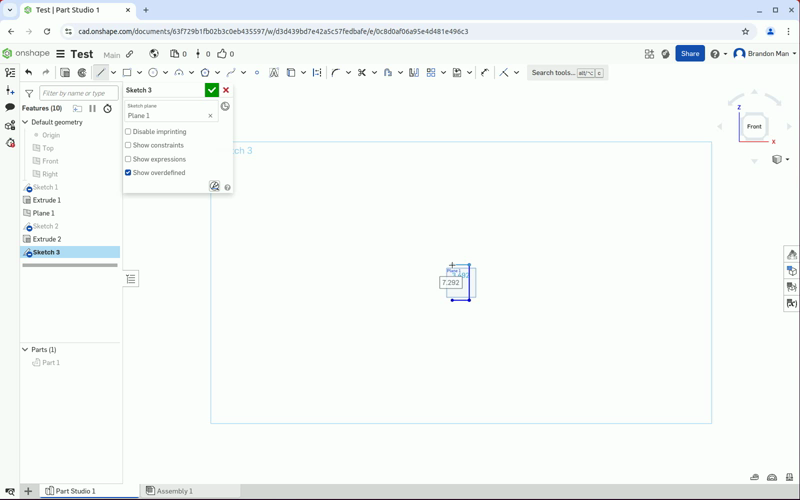
key_up(shift)
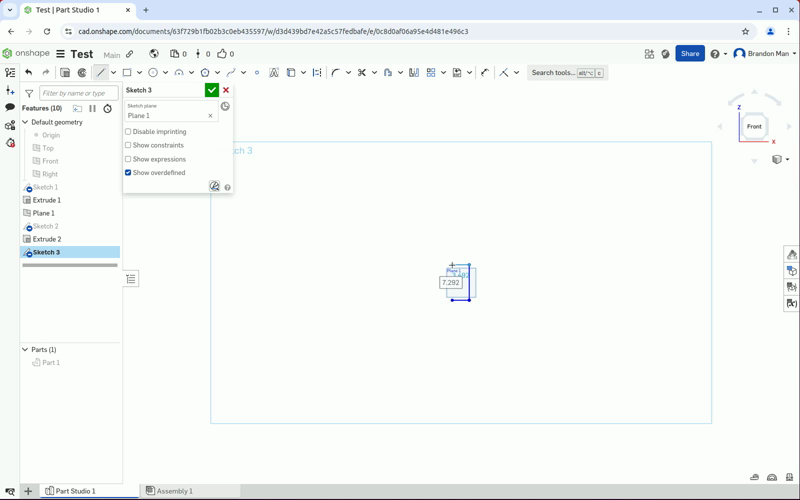
mouse_move(482, 264)
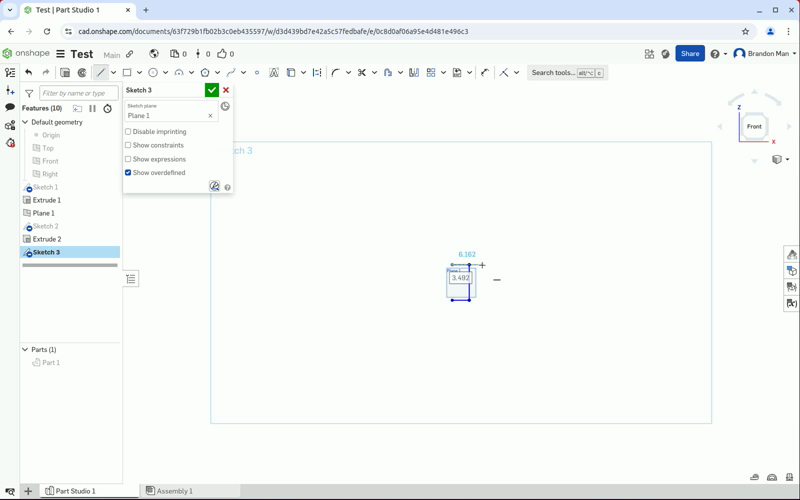
key_down(shift)
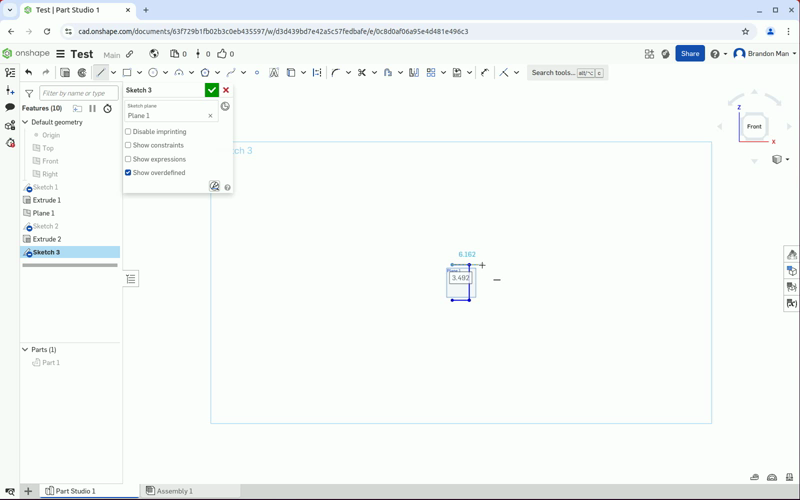
mouse_move(452, 300)
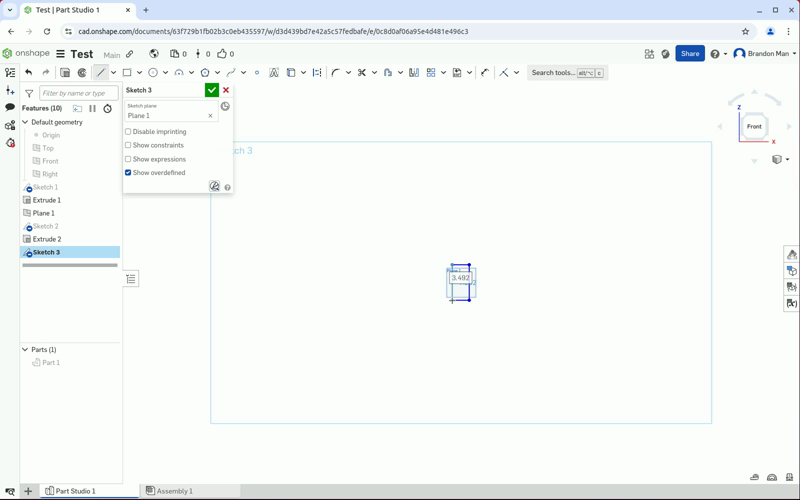
key_up(shift)
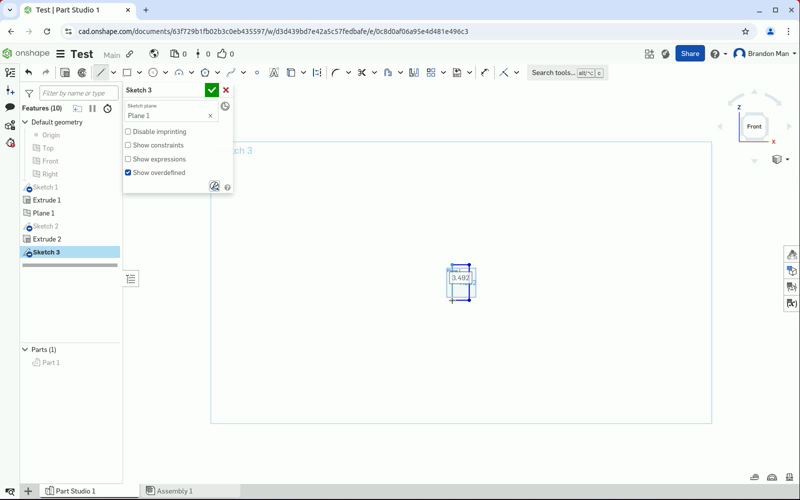
click(452, 300)
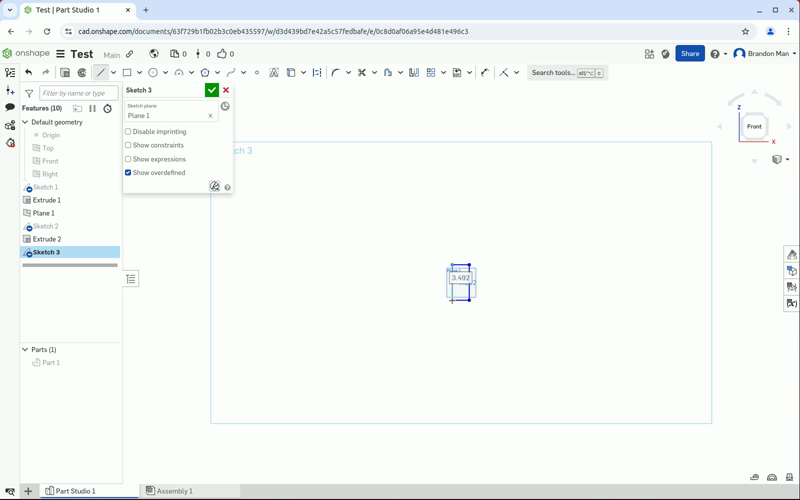
key(esc)
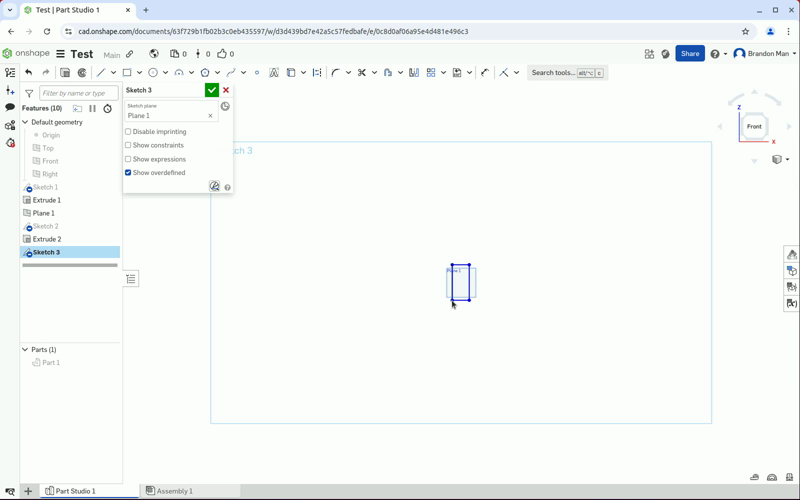
mouse_move(456, 269)
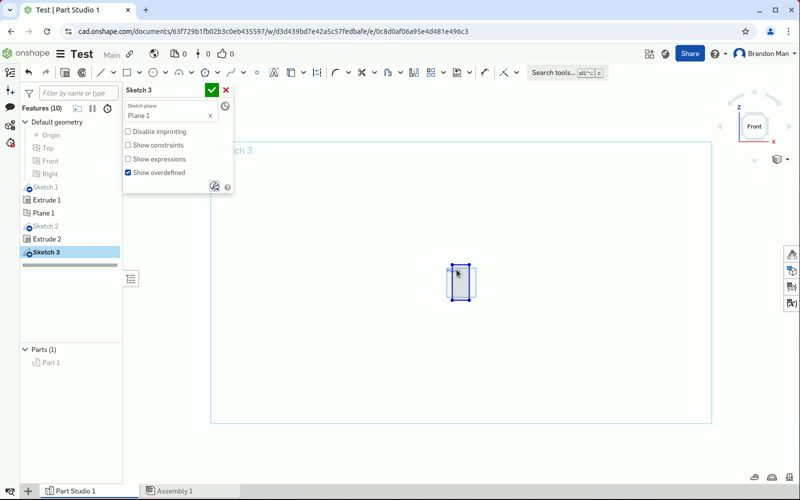
scroll(6)
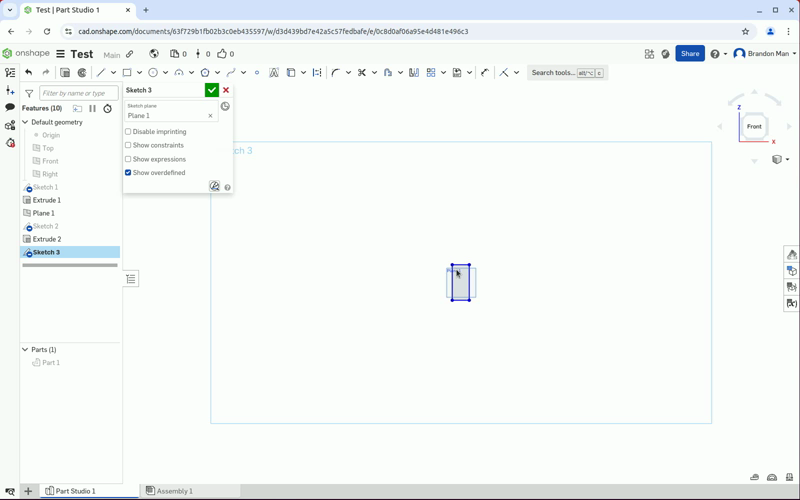
scroll(6)
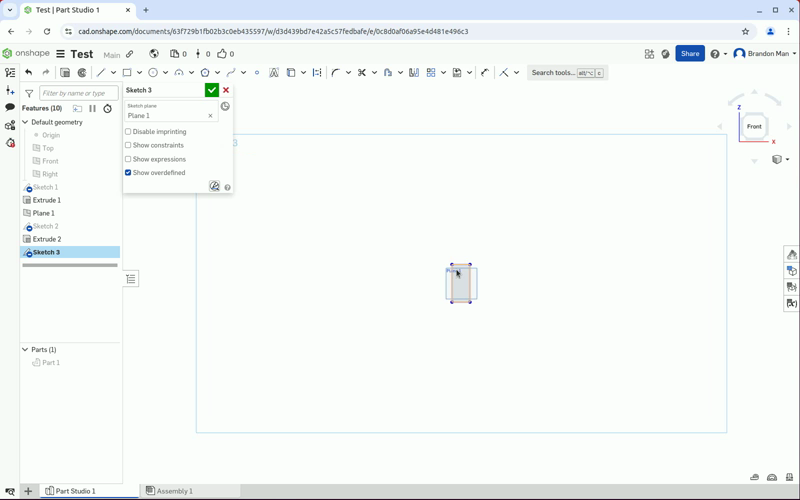
scroll(6)
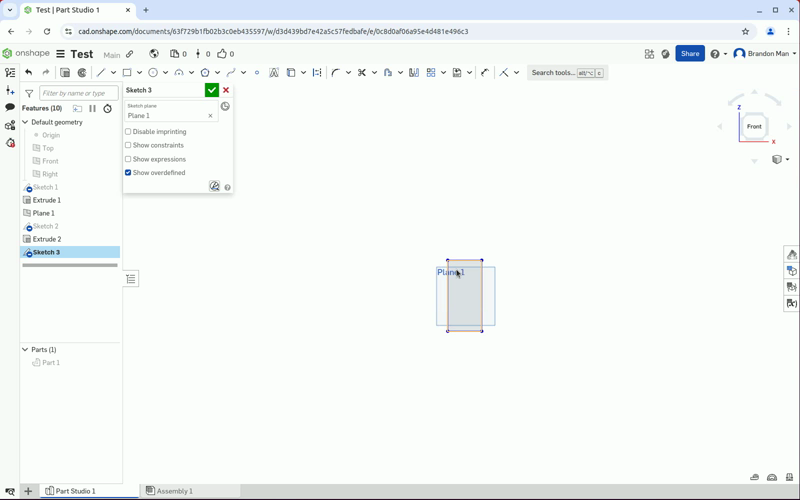
scroll(6)
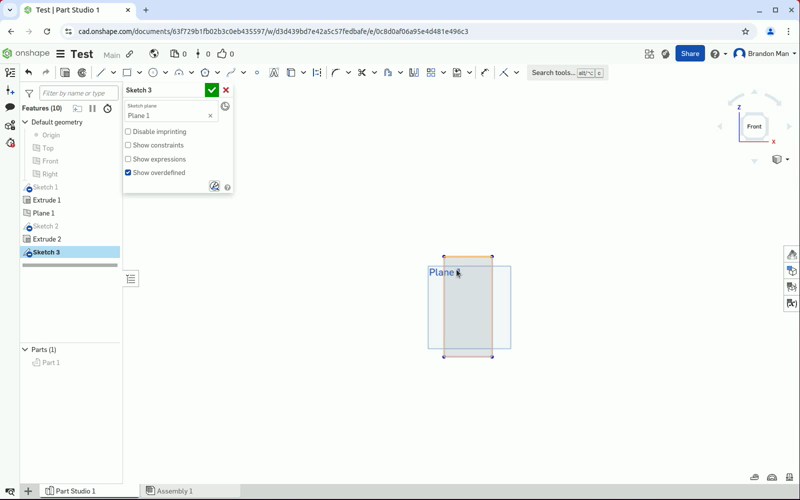
scroll(6)
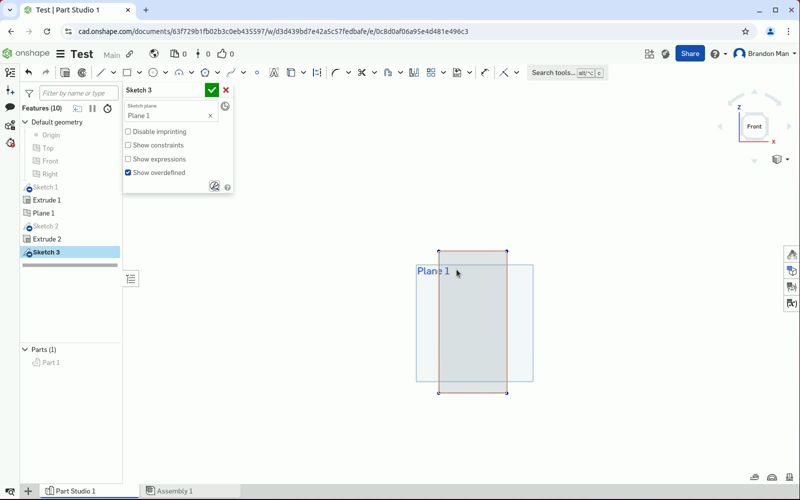
scroll(6)
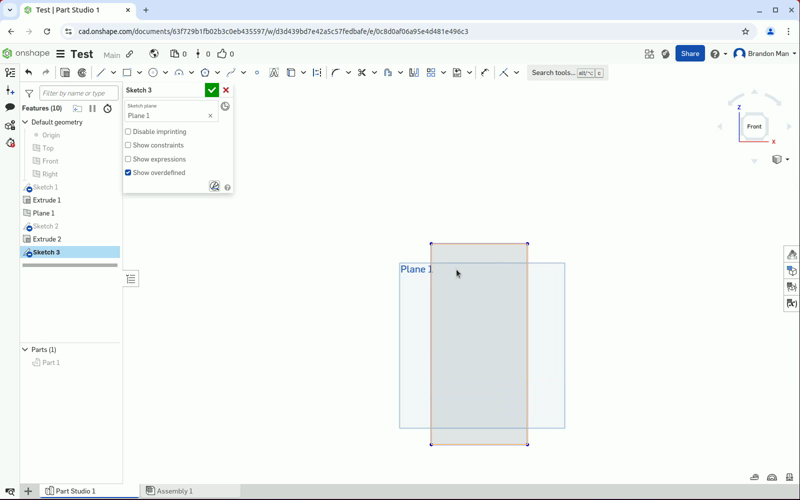
scroll(6)
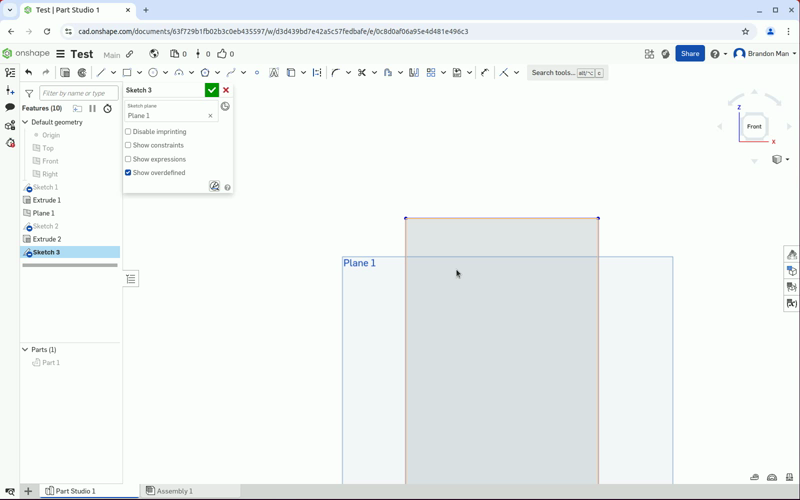
click(456, 269)
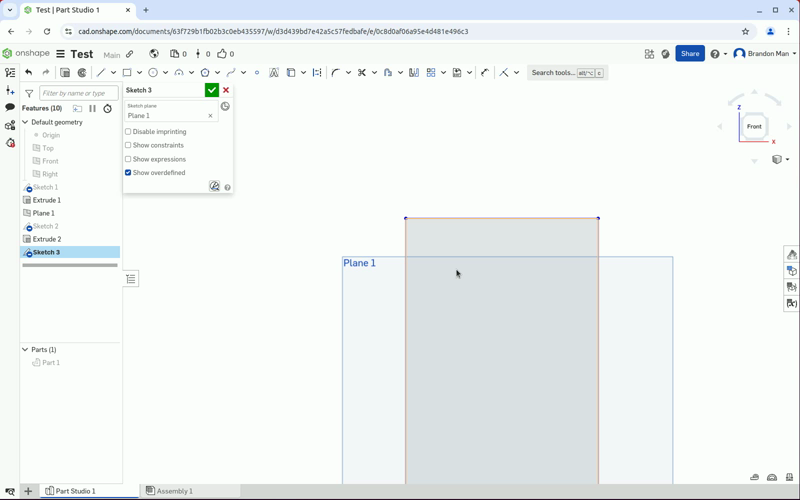
scroll(-6)
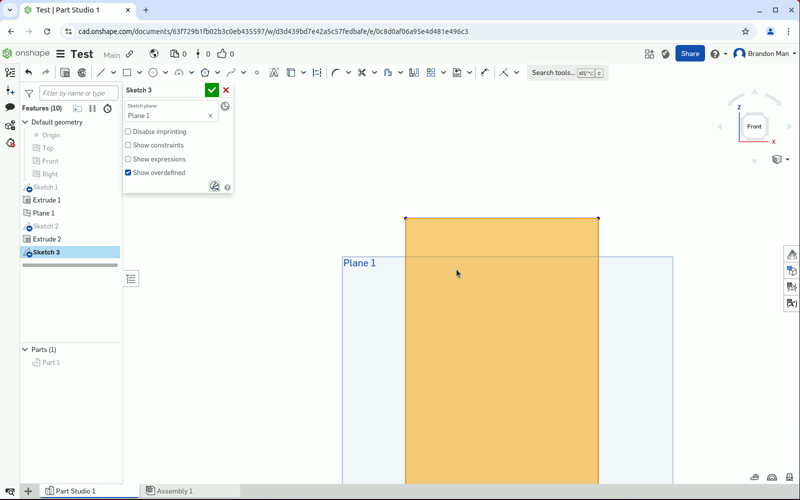
scroll(-6)
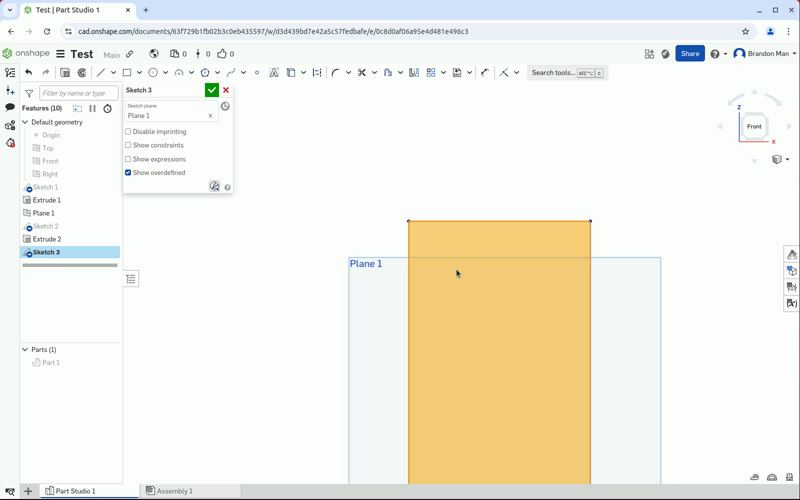
scroll(-6)
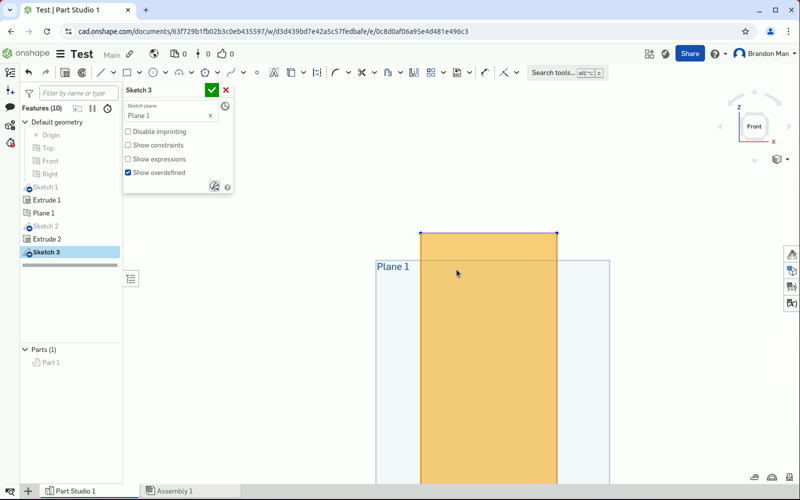
scroll(-6)
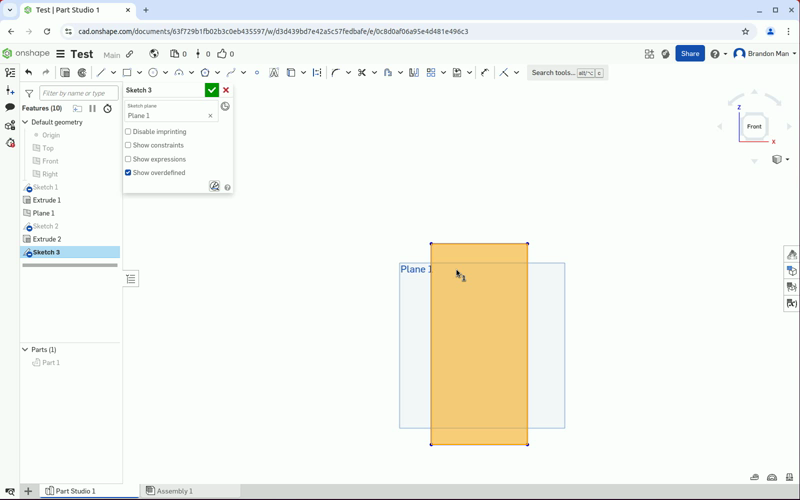
scroll(-6)
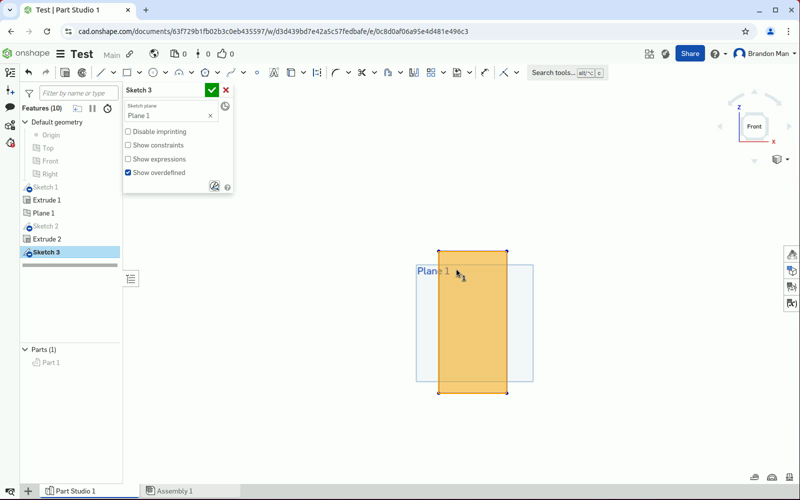
scroll(-6)
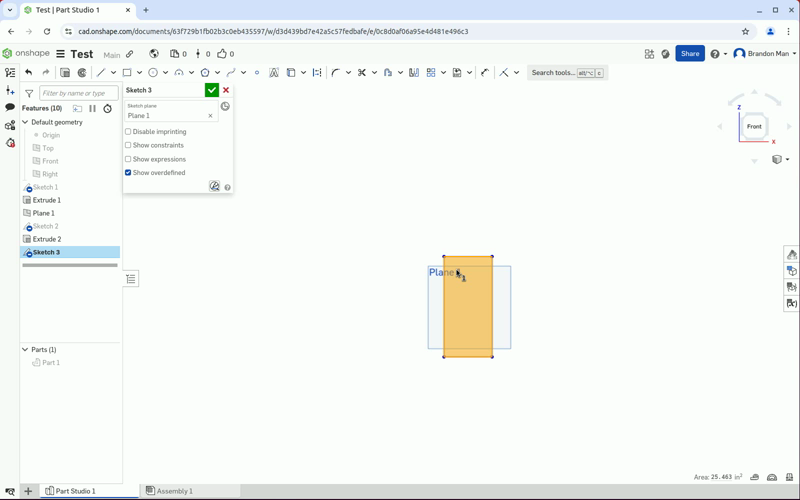
scroll(-6)
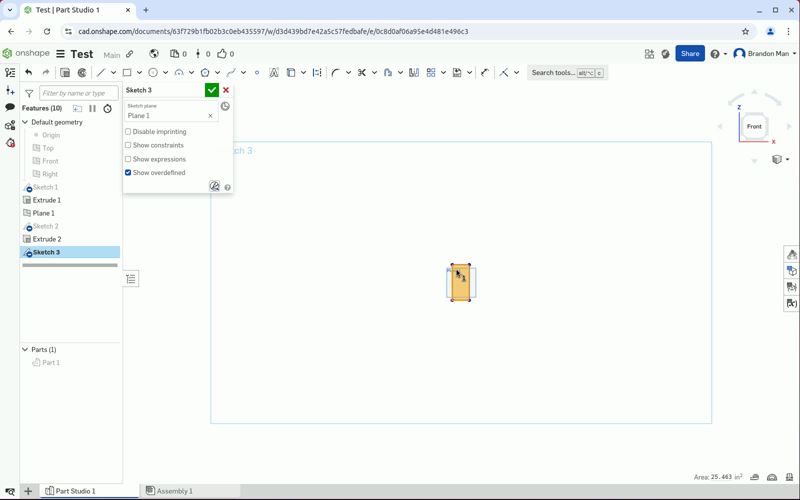
mouse_move(73, 352)
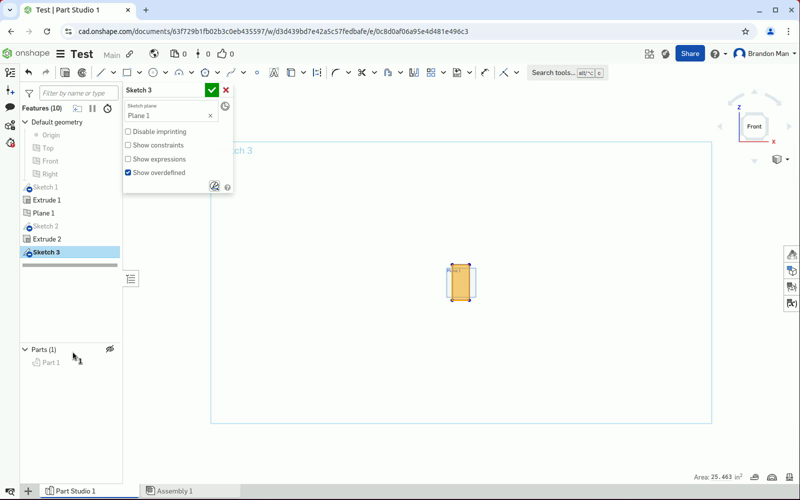
key(shift+y)
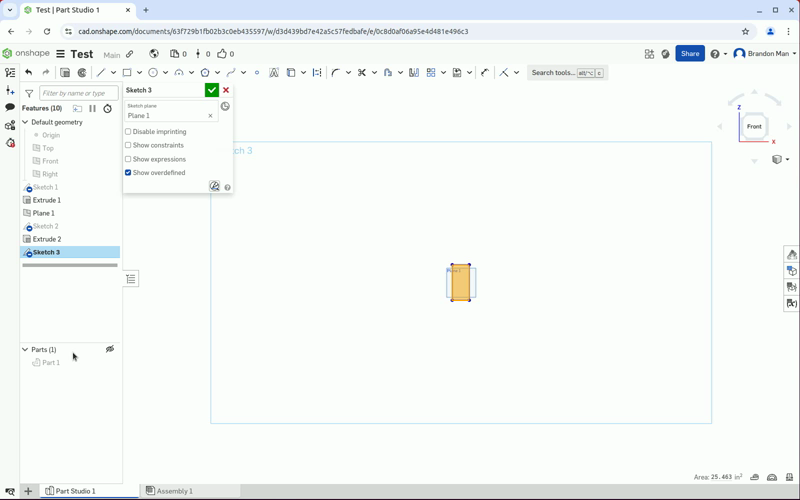
key(shift+e)
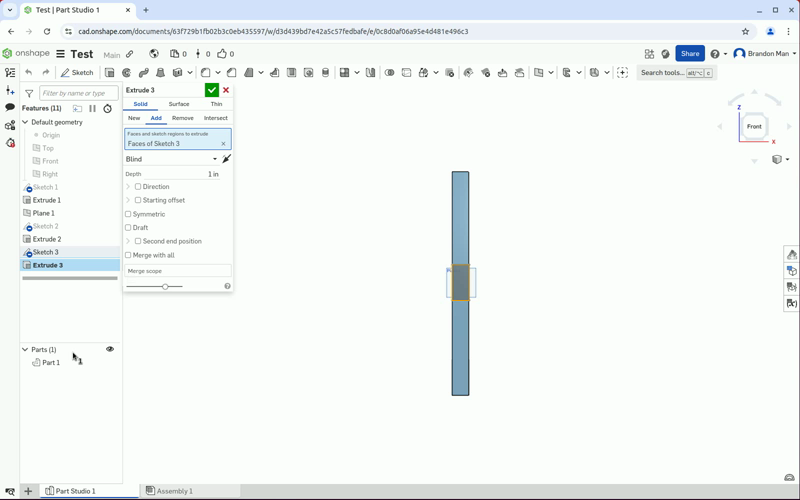
mouse_move(143, 106)
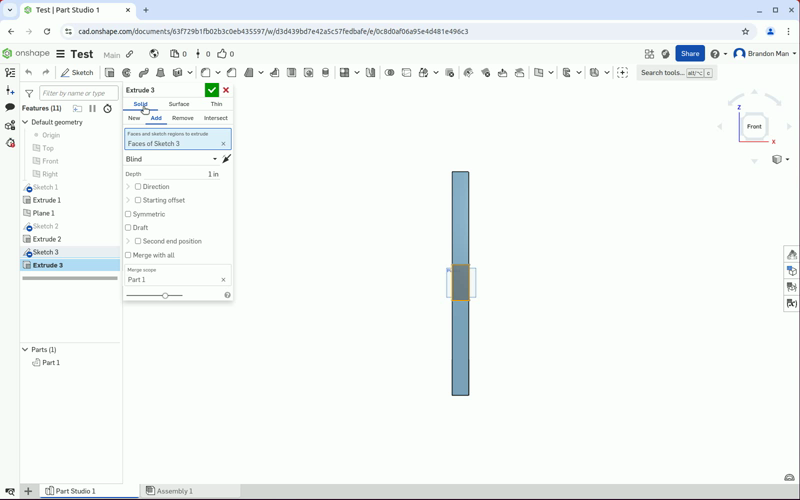
click(143, 106)
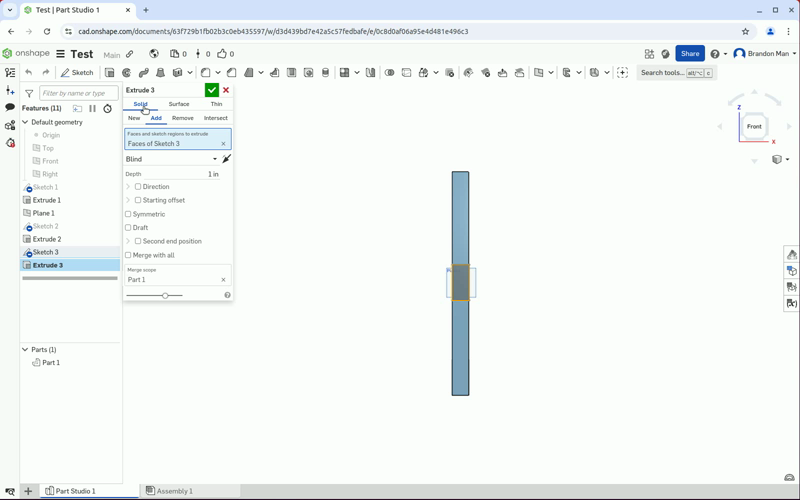
mouse_move(186, 120)
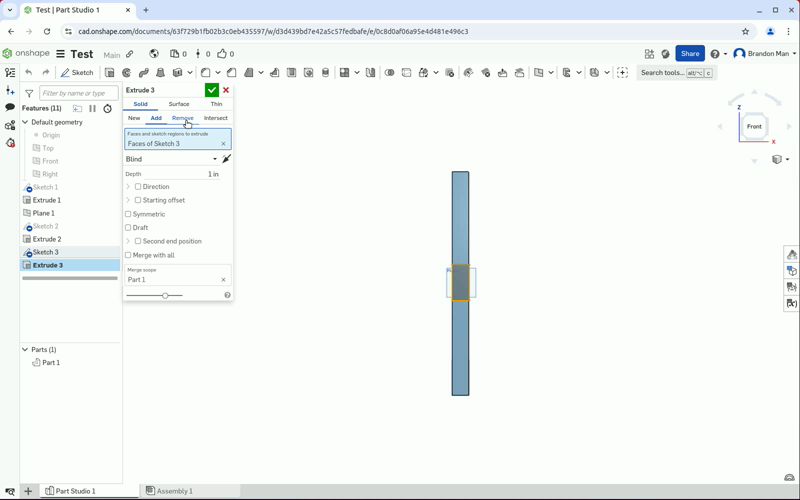
click(186, 120)
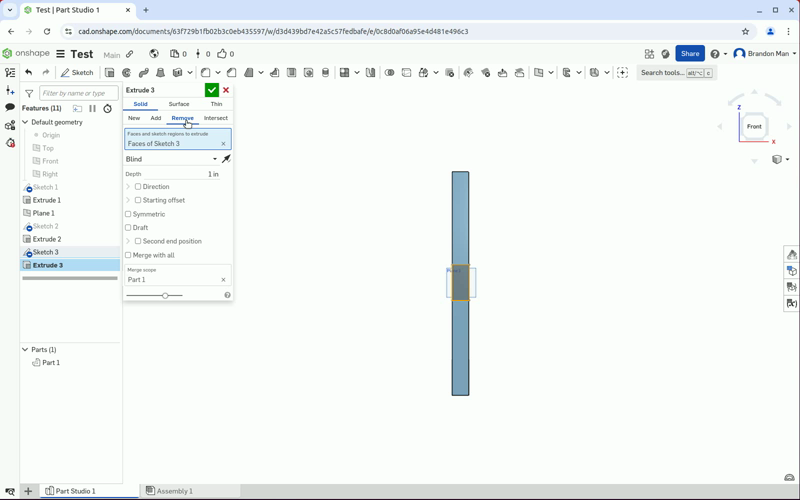
key(tab, 4)
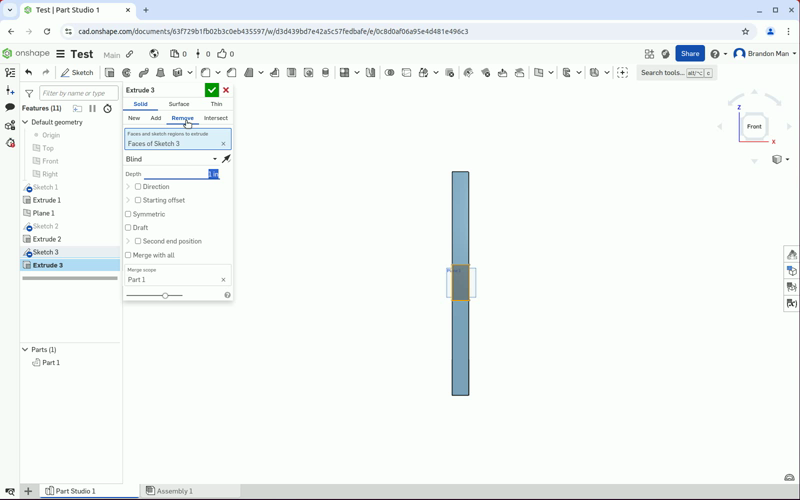
text(0.241)
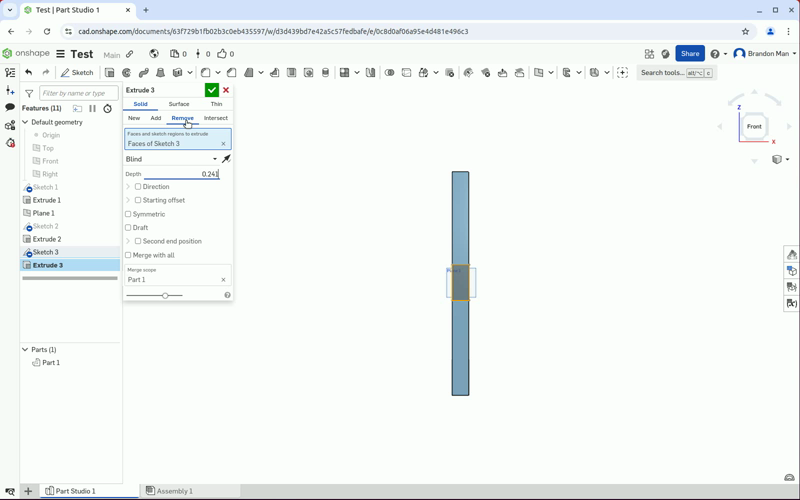
key(tab, 6)
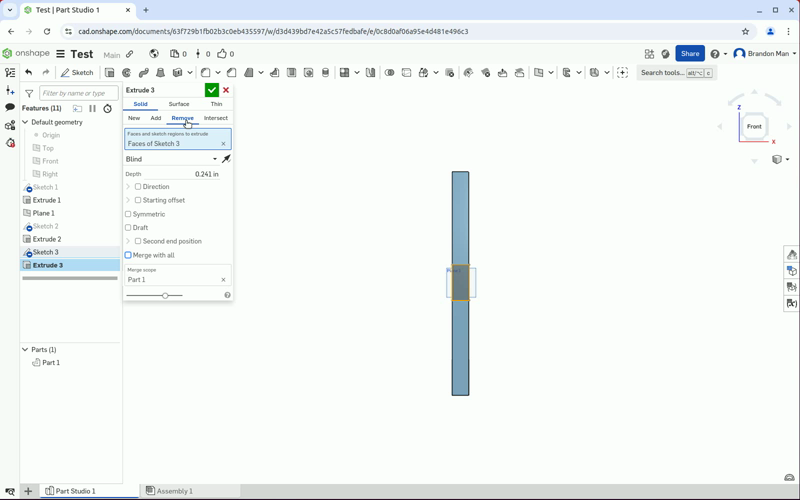
key(space)
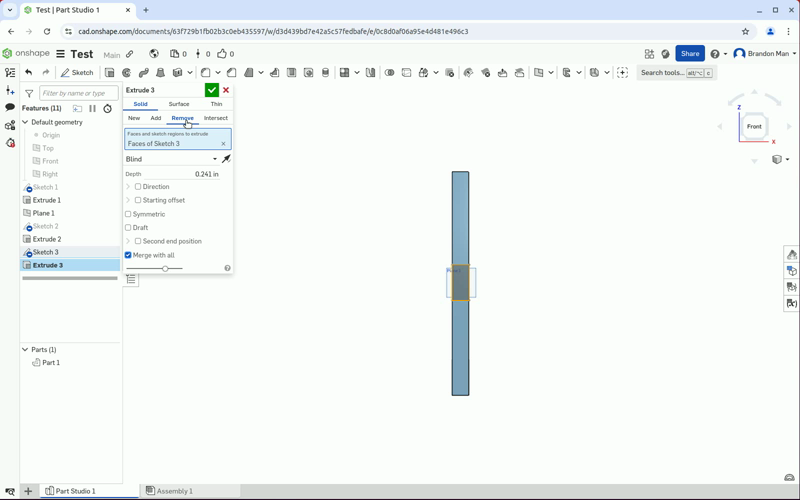
key(enter)
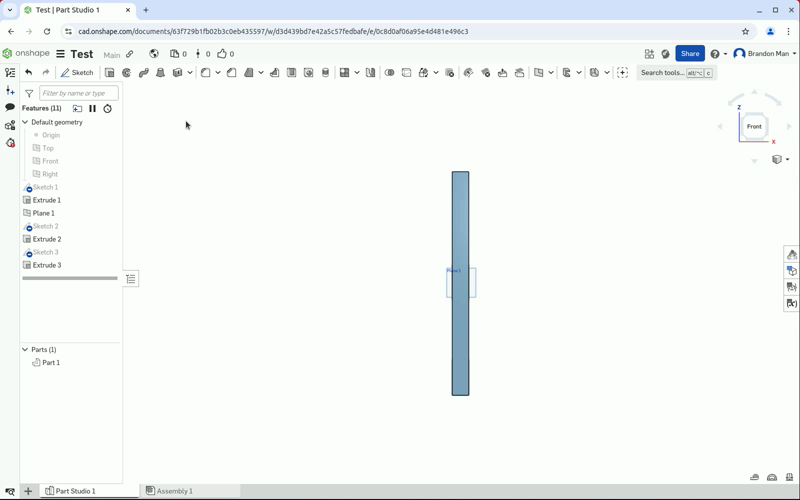
key(shift+h)
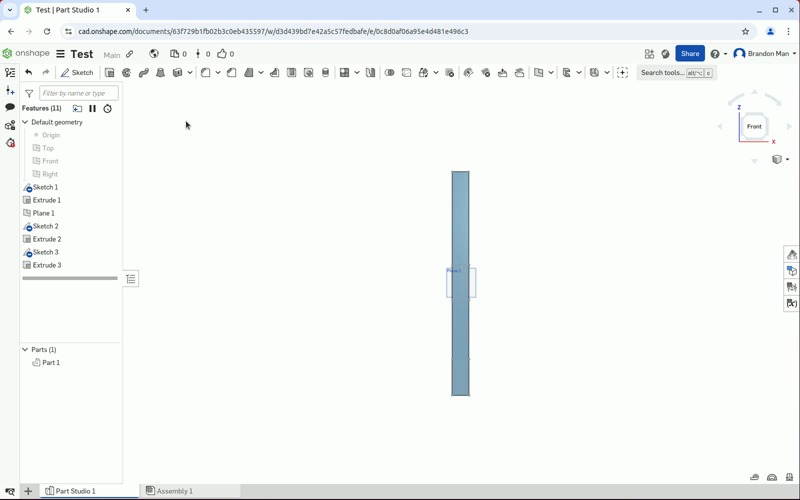
key(shift+h)
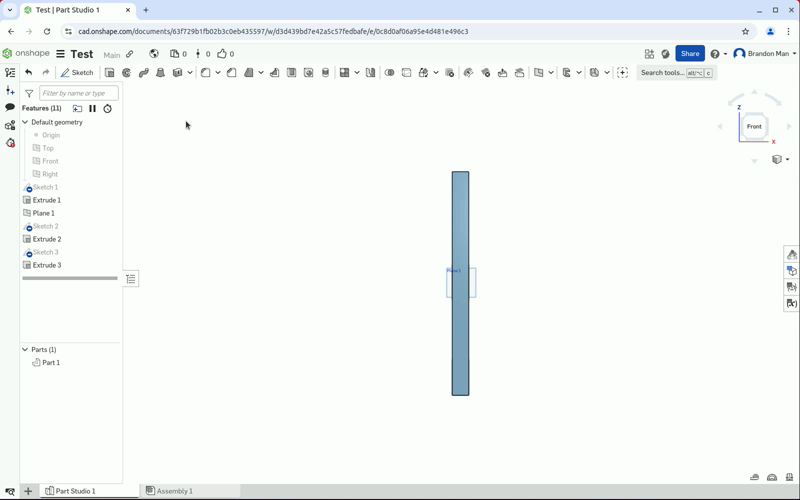
mouse_move(73, 189)
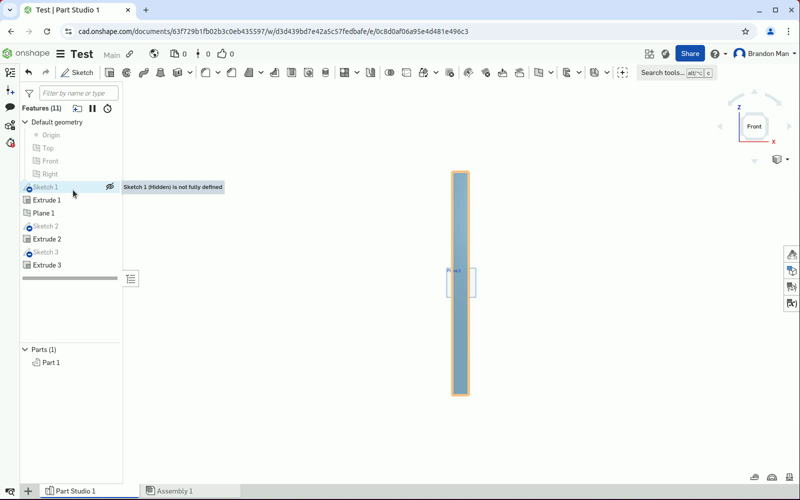
click(73, 189)
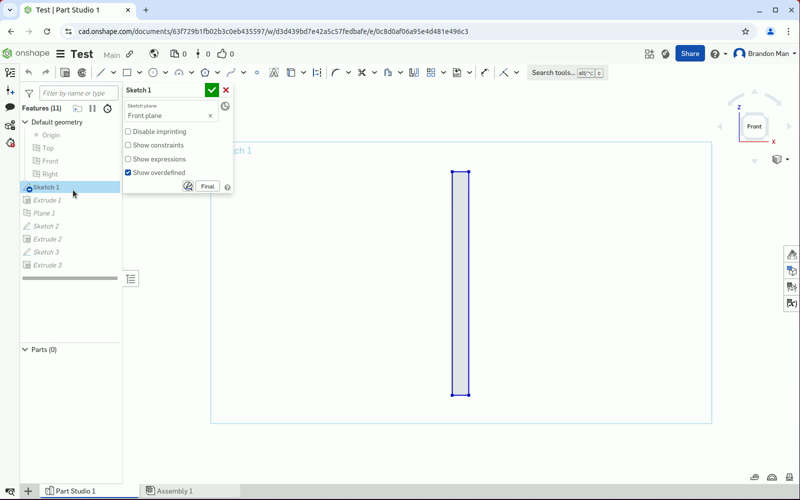
mouse_move(229, 92)
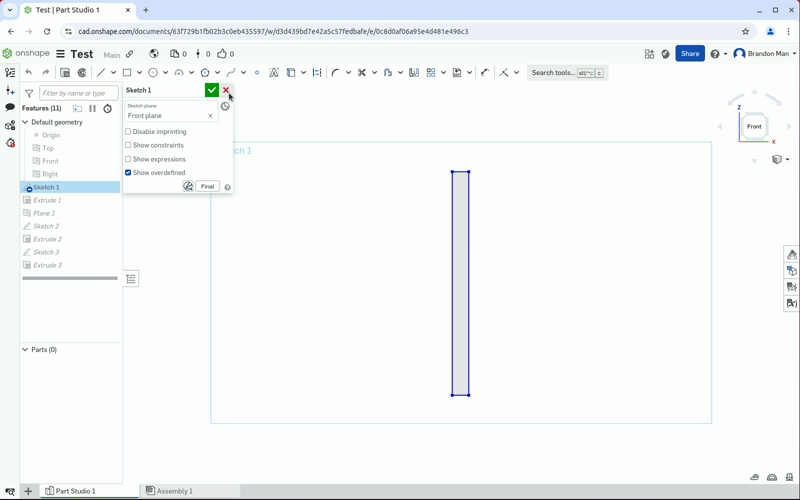
click(229, 92)
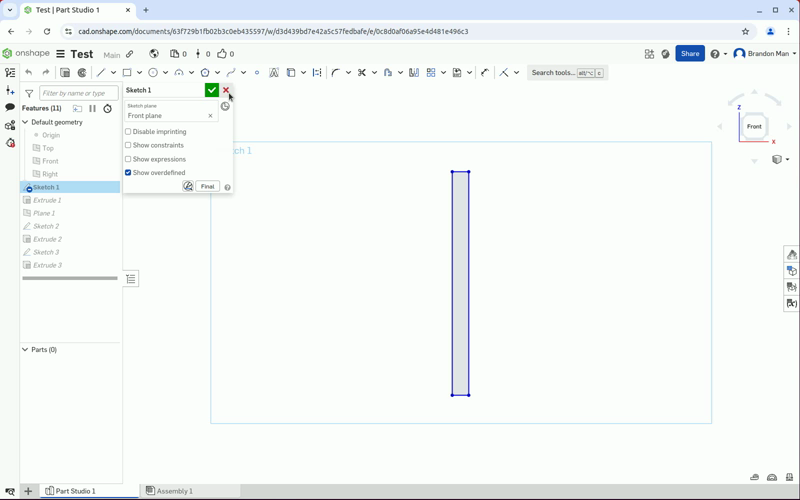
key(shift+s)
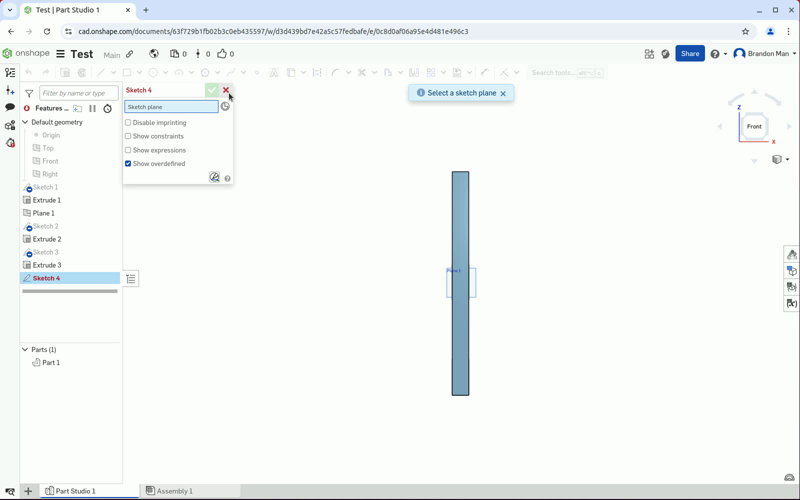
mouse_move(73, 215)
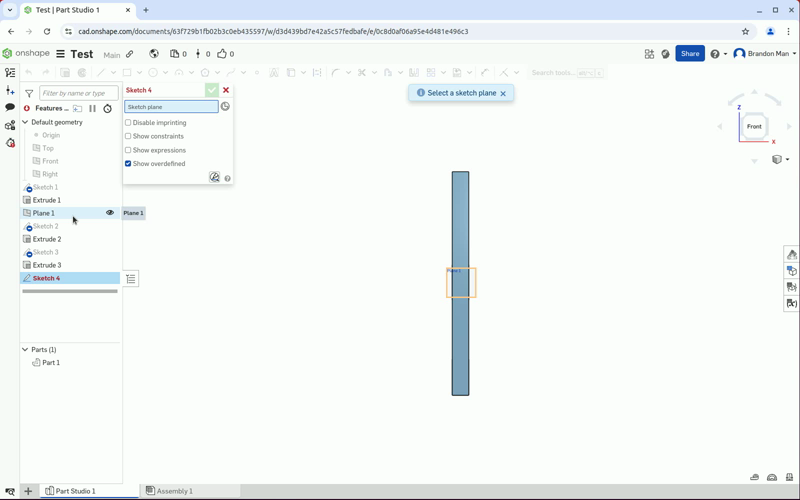
click(73, 215)
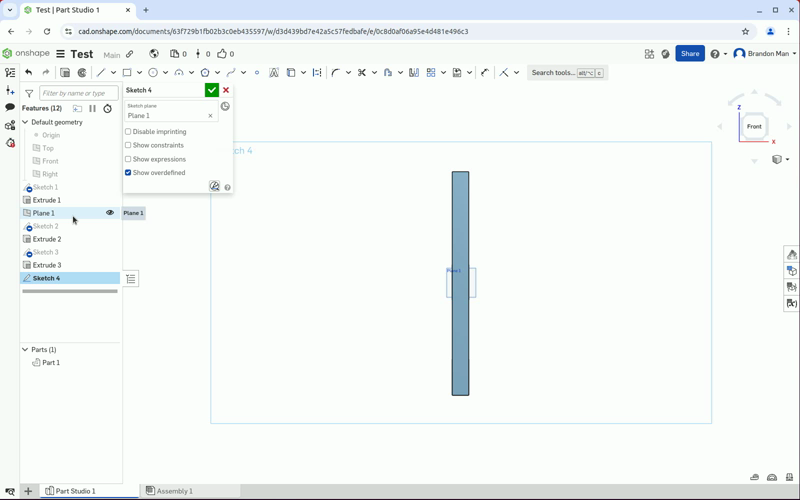
mouse_move(73, 352)
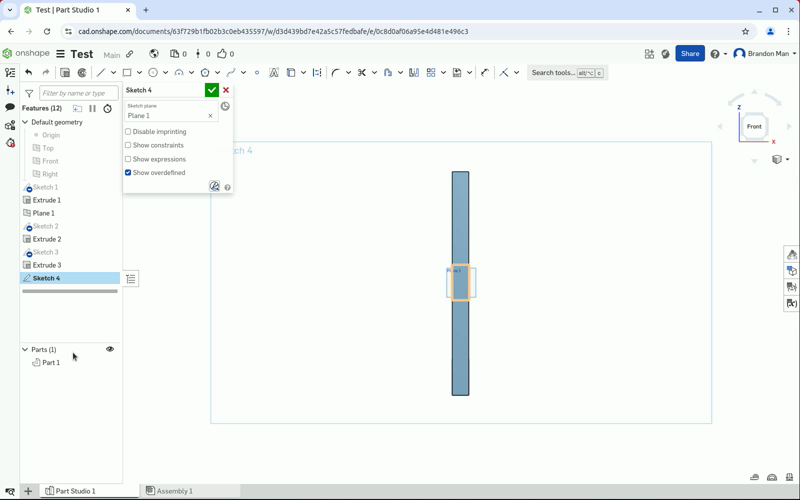
key(y)
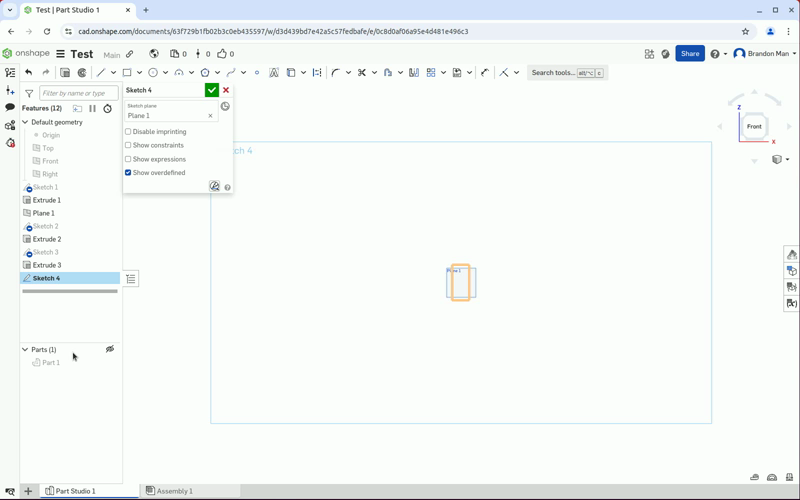
key(l)
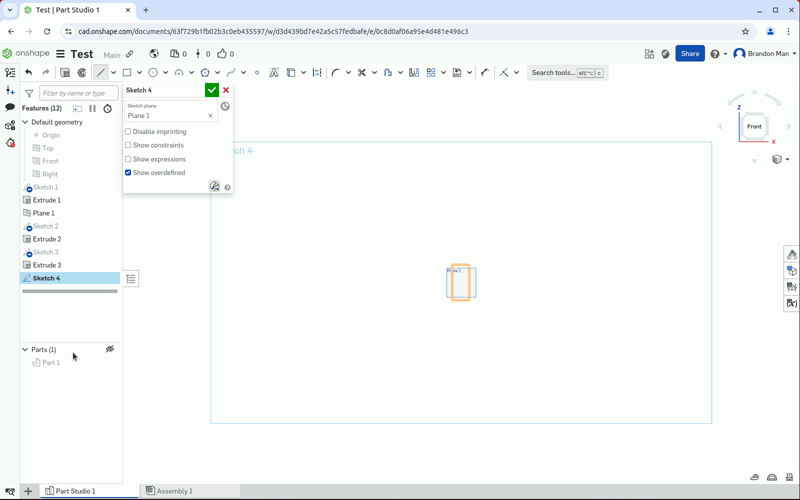
key_down(shift)
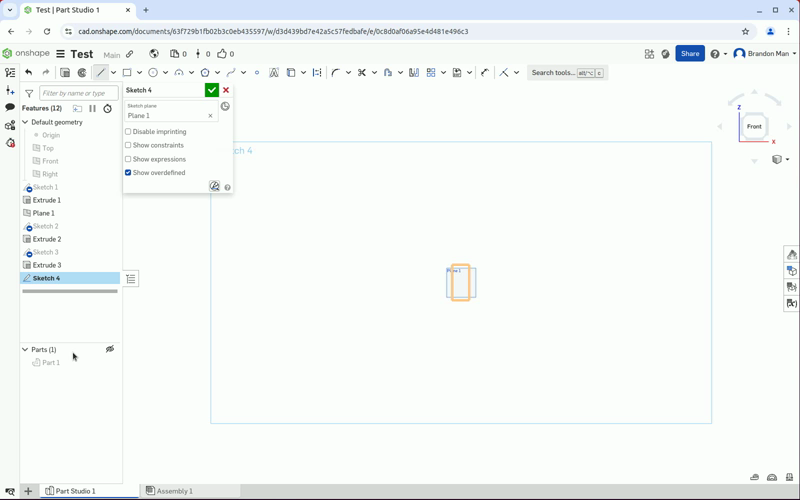
mouse_move(452, 205)
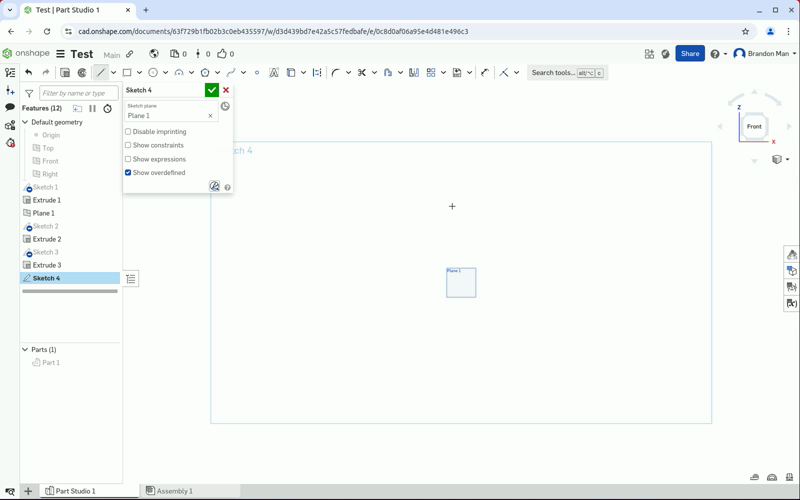
click(452, 205)
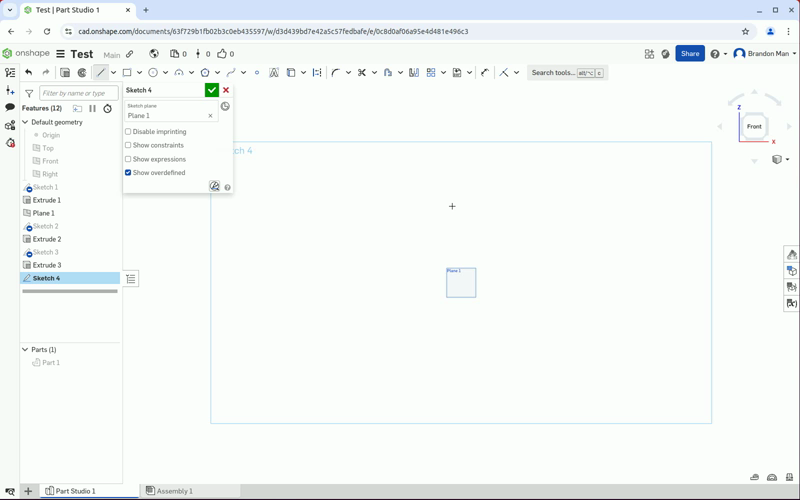
key_up(shift)
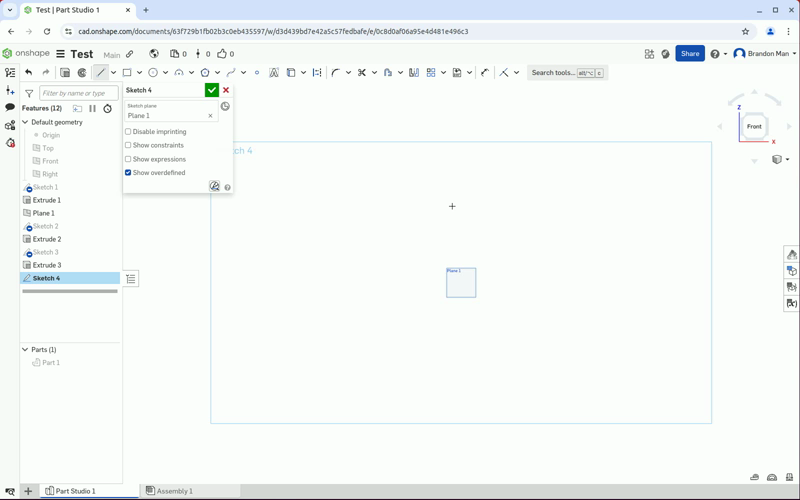
key_down(shift)
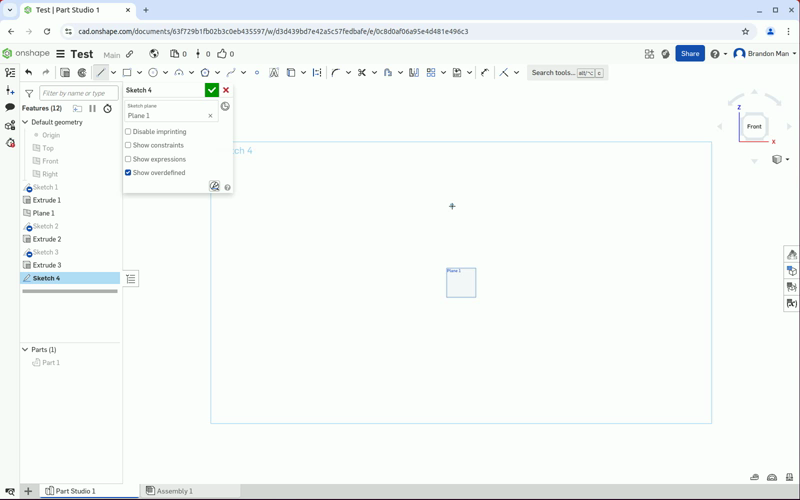
mouse_move(482, 205)
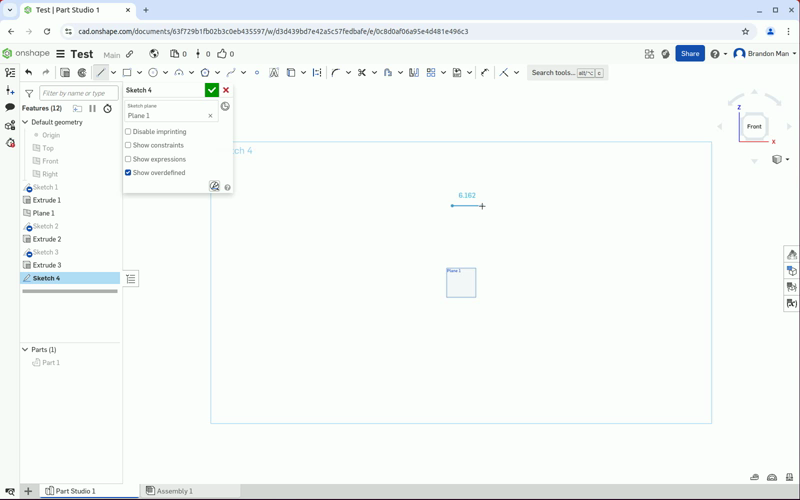
mouse_move(469, 205)
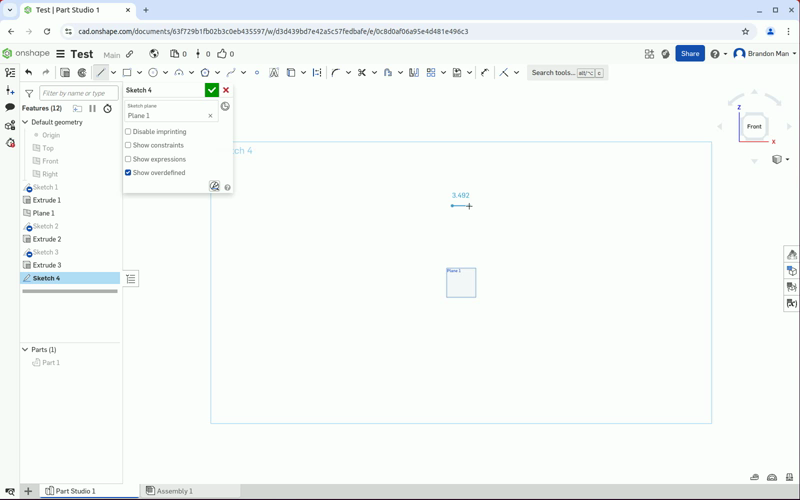
click(469, 205)
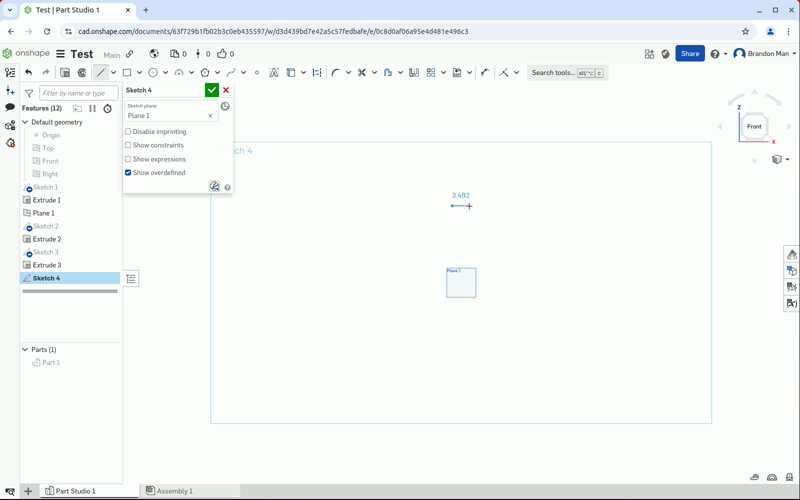
key_up(shift)
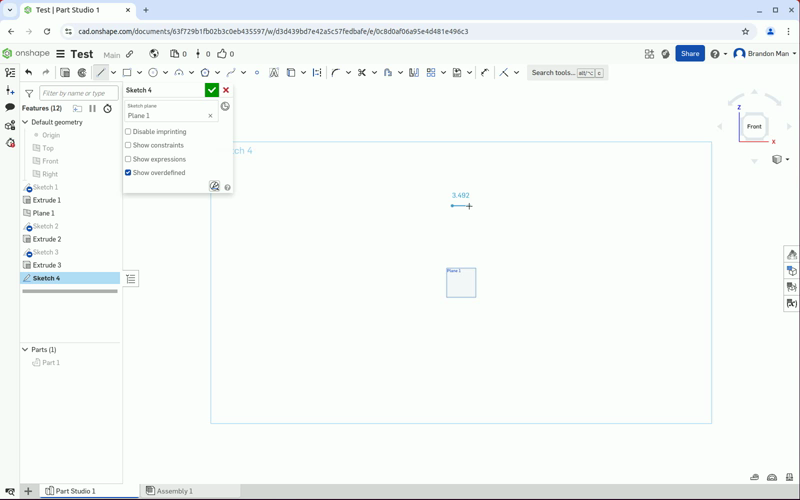
key_down(shift)
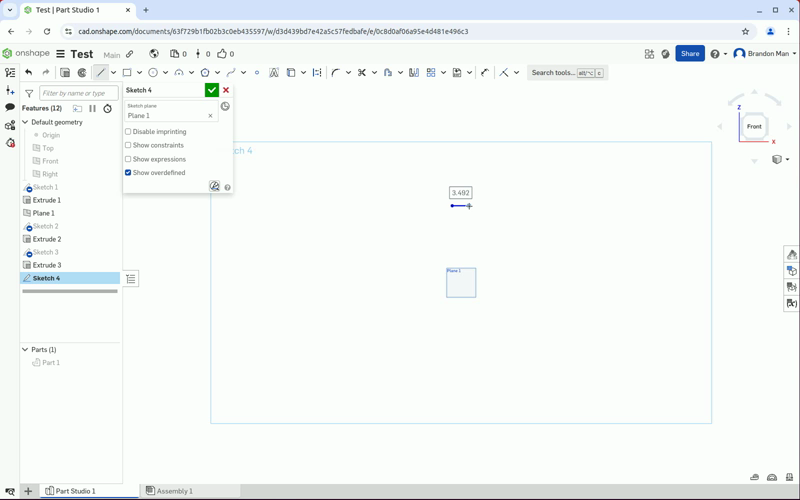
mouse_move(499, 205)
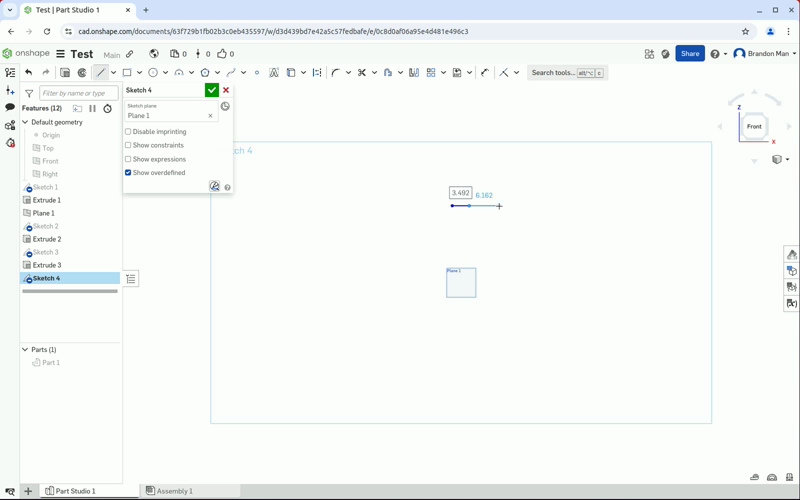
mouse_move(469, 169)
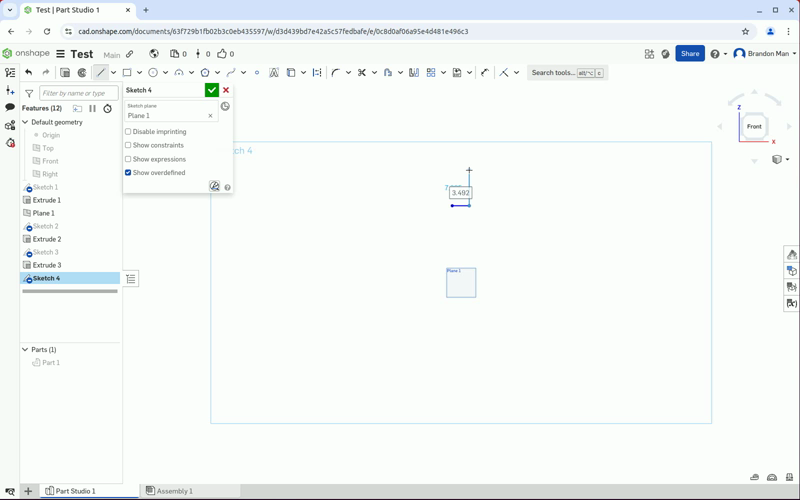
click(469, 169)
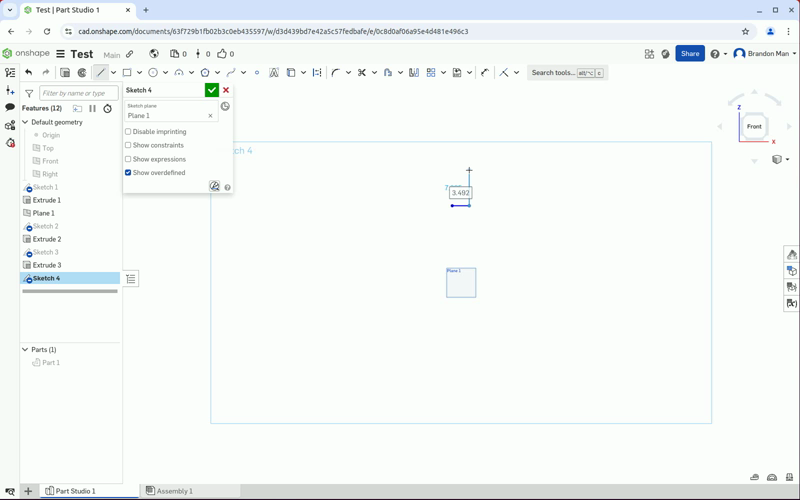
key_up(shift)
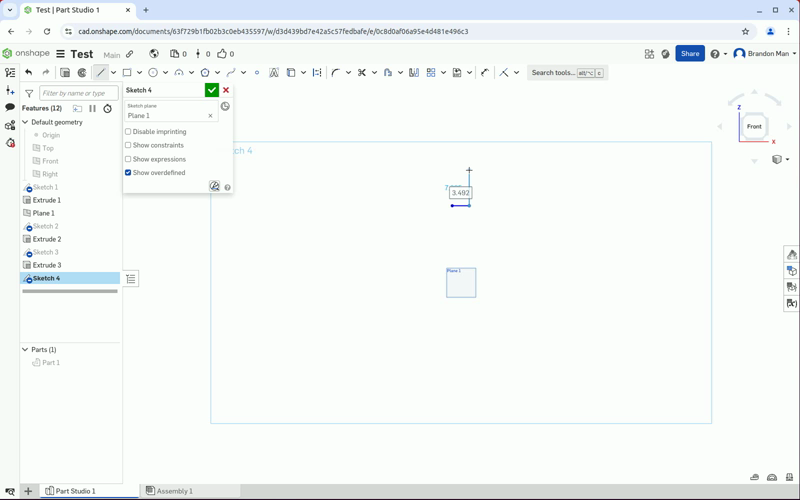
key_down(shift)
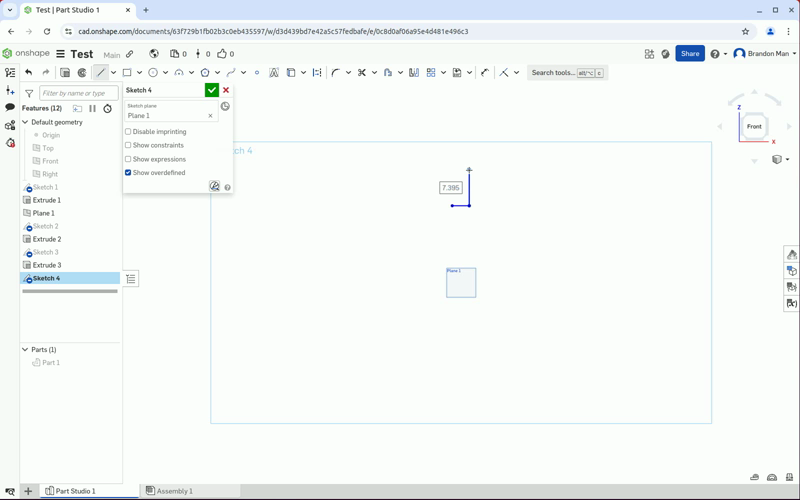
mouse_move(499, 169)
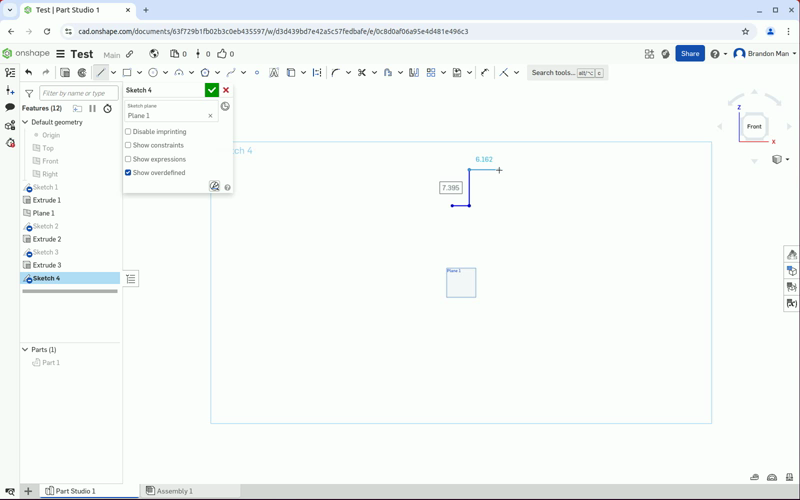
mouse_move(452, 169)
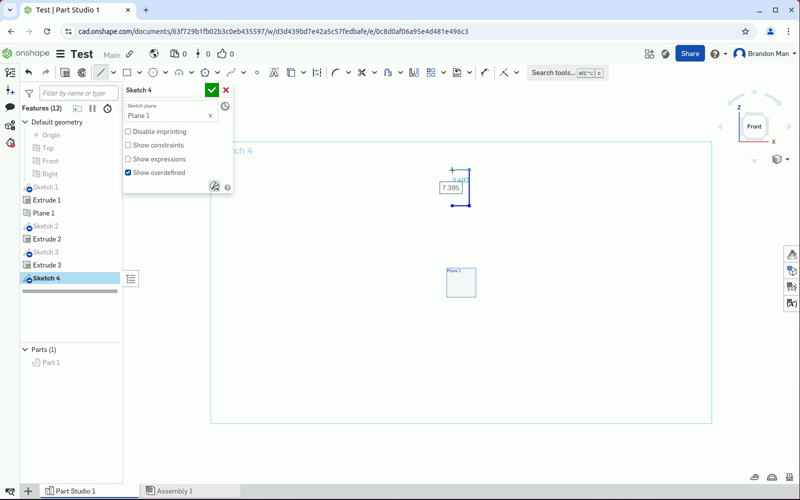
click(452, 169)
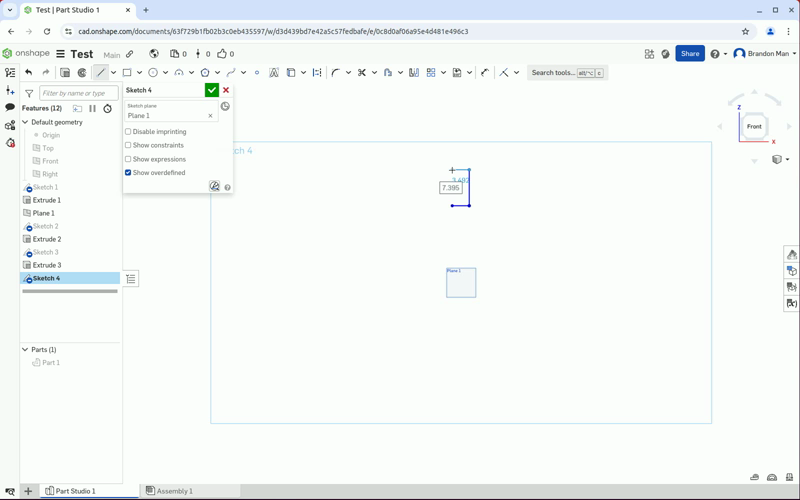
key_up(shift)
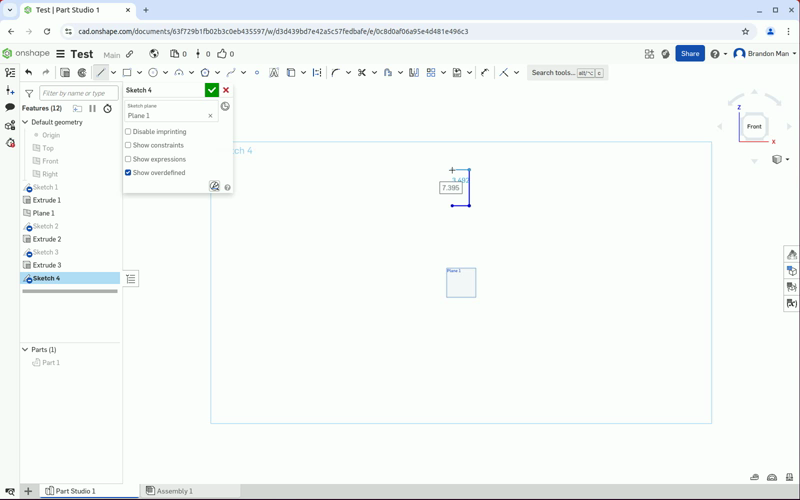
mouse_move(482, 169)
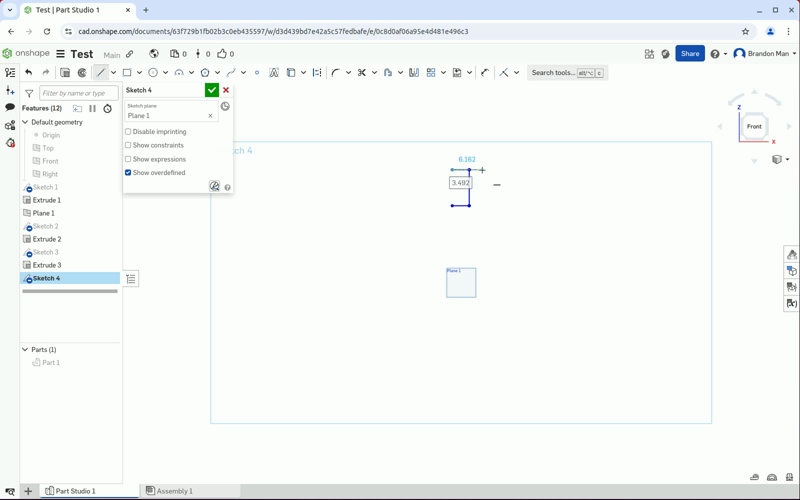
key_down(shift)
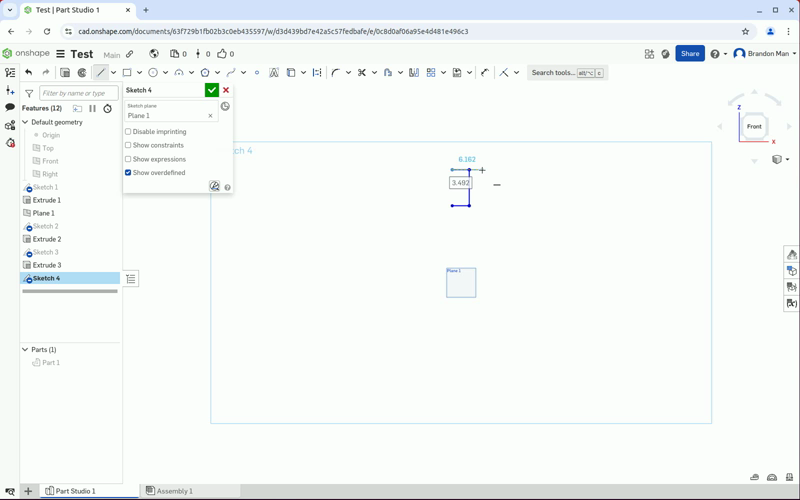
mouse_move(452, 205)
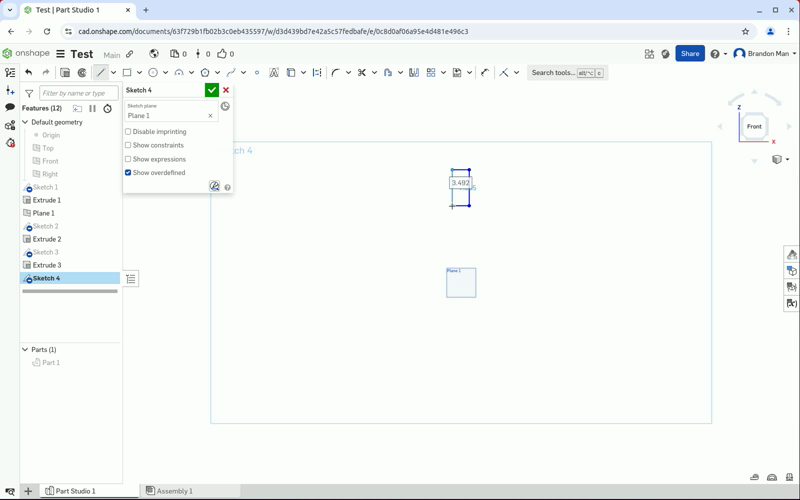
key_up(shift)
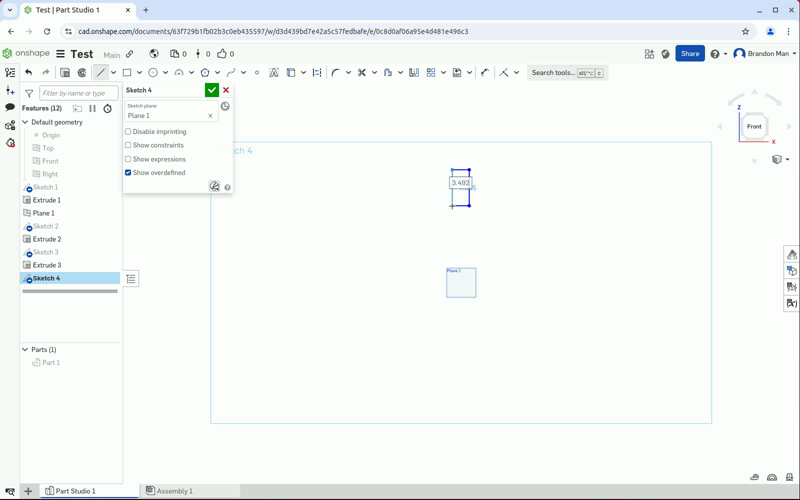
click(452, 205)
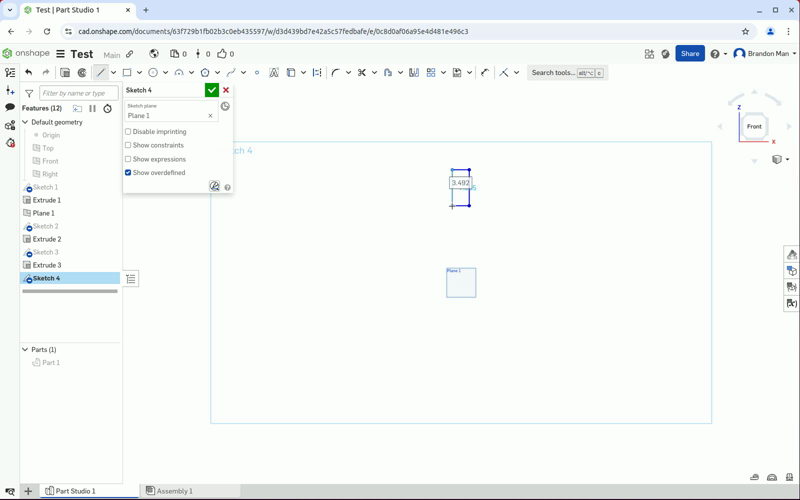
key(esc)
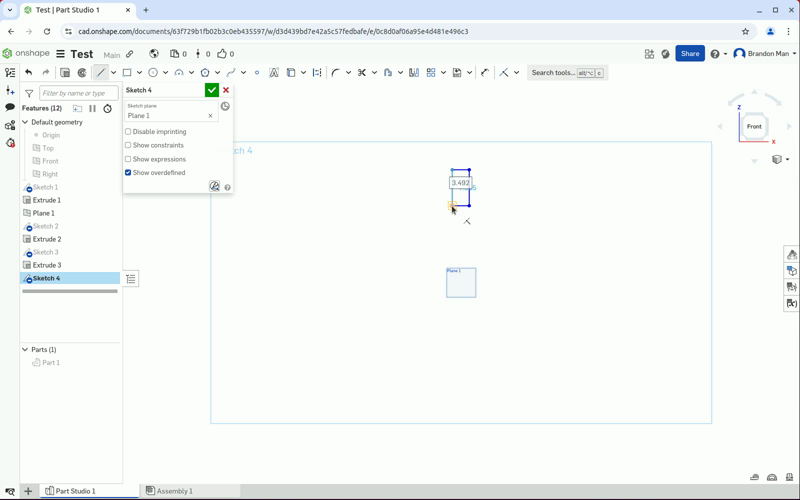
mouse_move(459, 172)
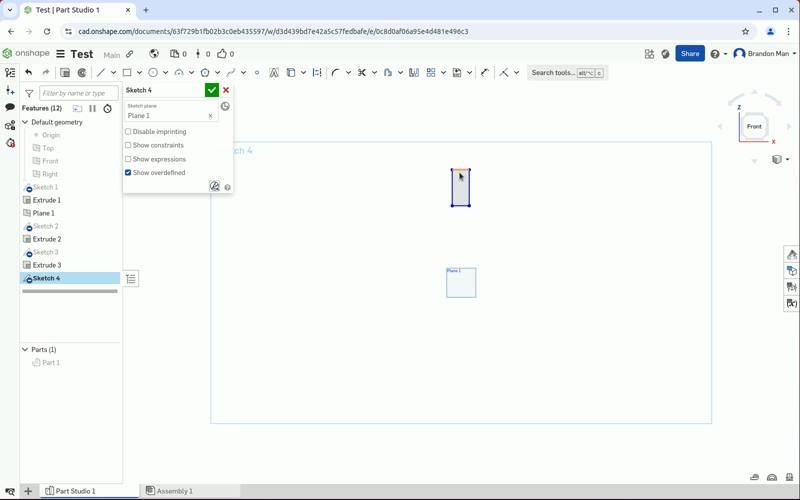
scroll(6)
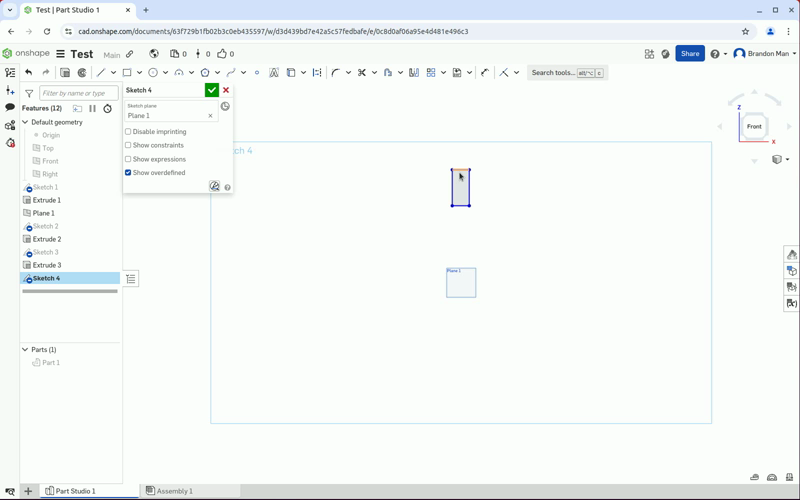
scroll(6)
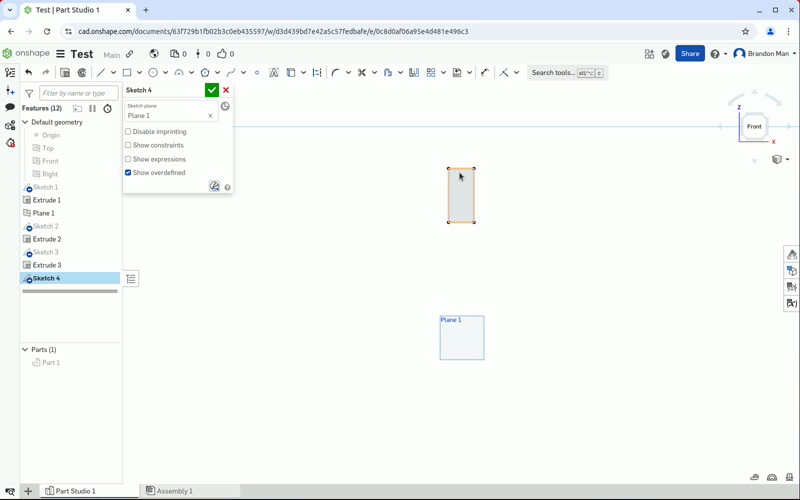
scroll(6)
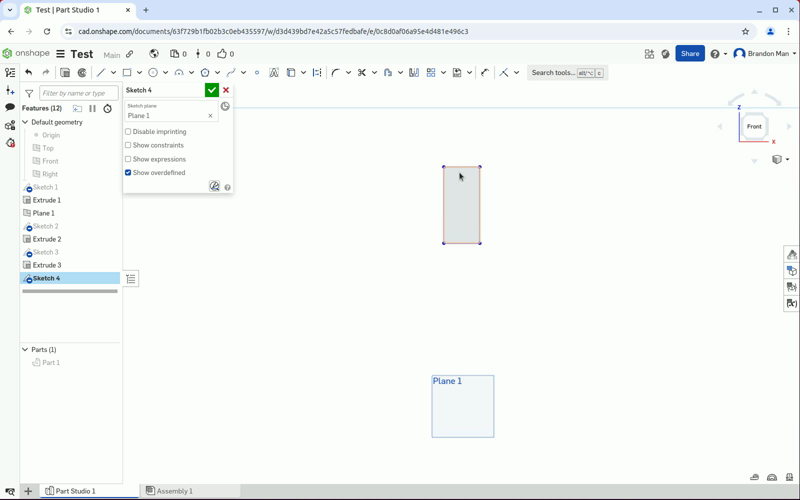
scroll(6)
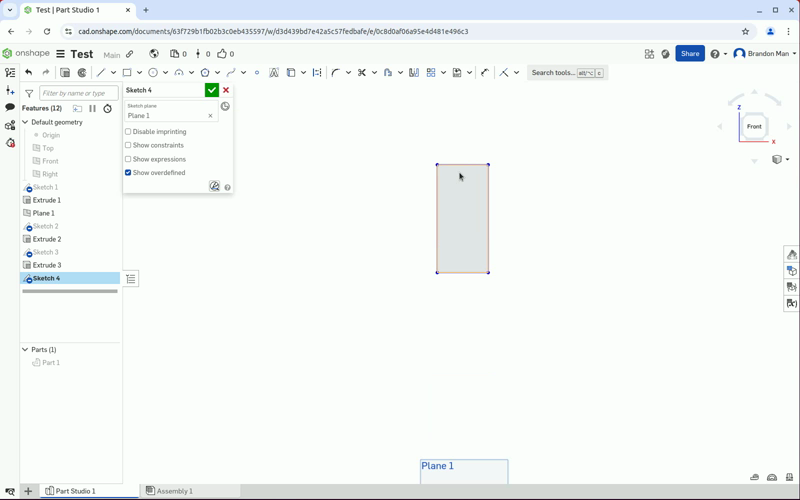
scroll(6)
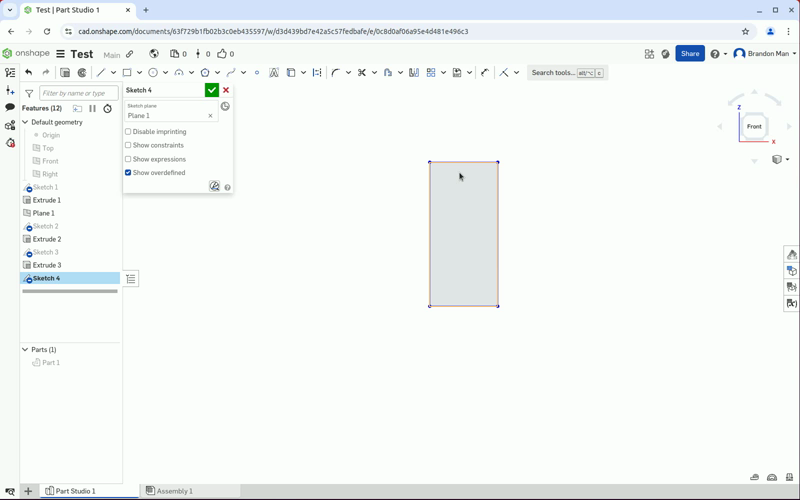
scroll(6)
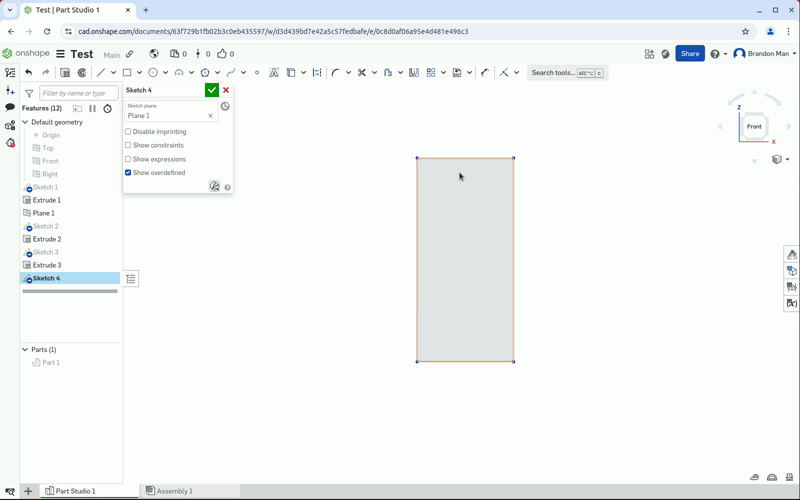
scroll(6)
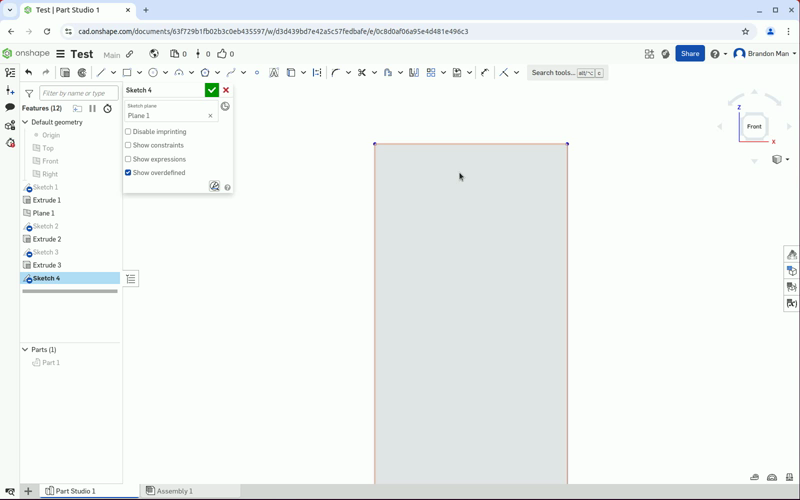
click(459, 172)
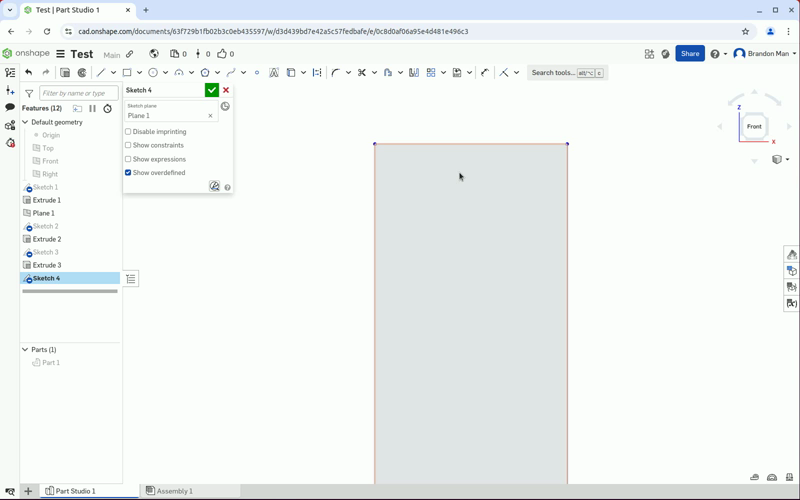
scroll(-6)
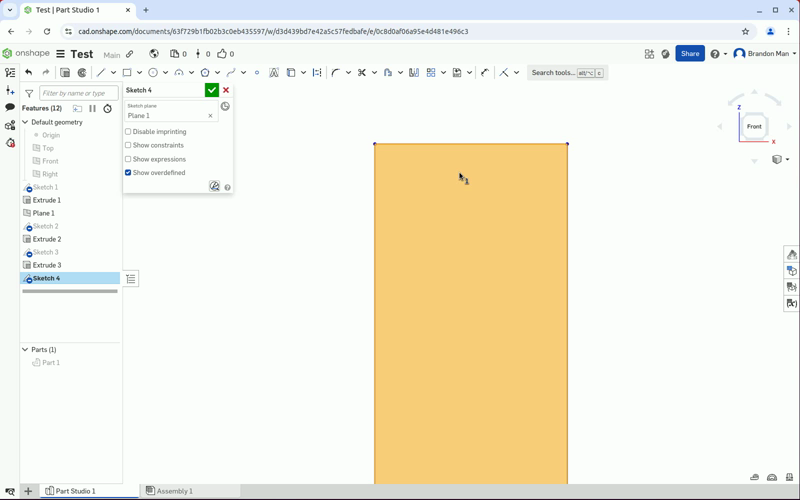
scroll(-6)
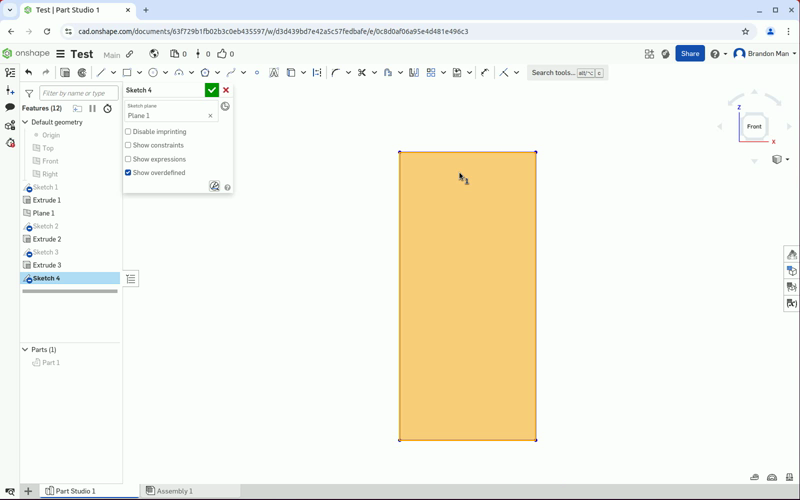
scroll(-6)
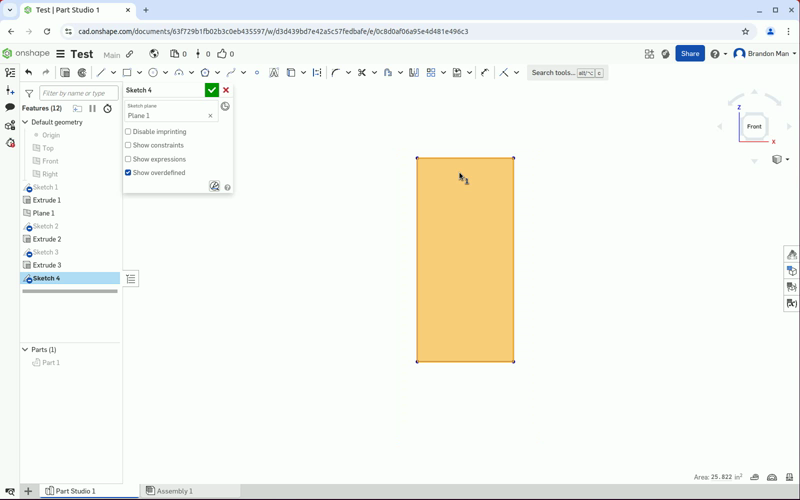
scroll(-6)
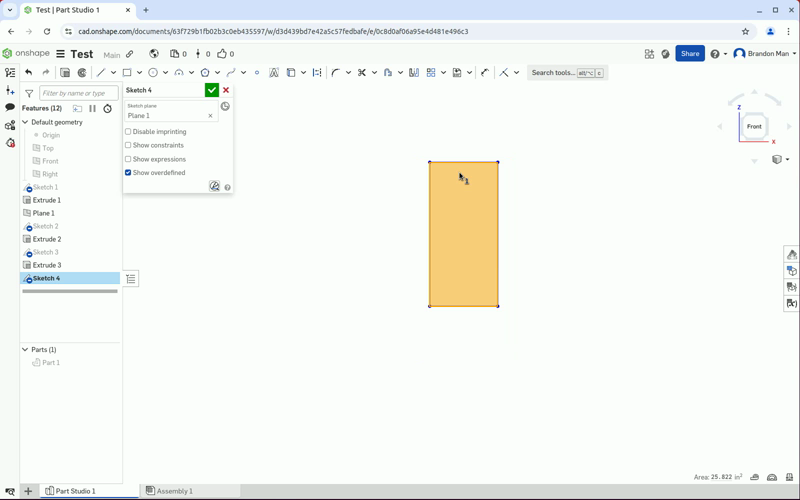
scroll(-6)
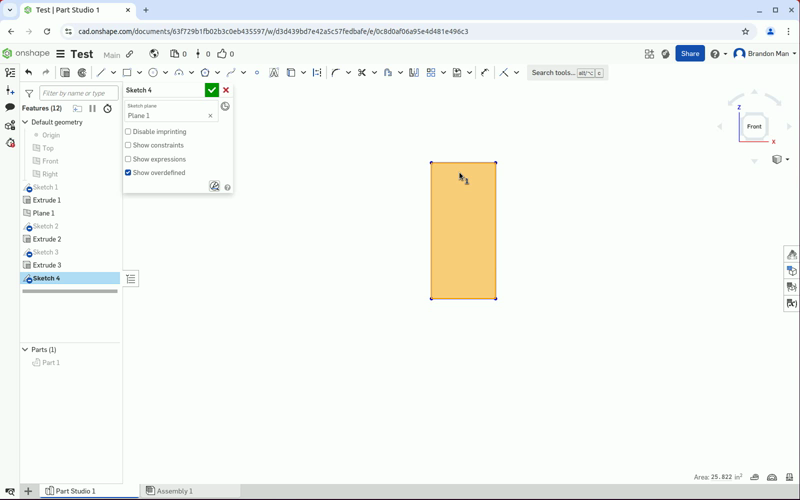
scroll(-6)
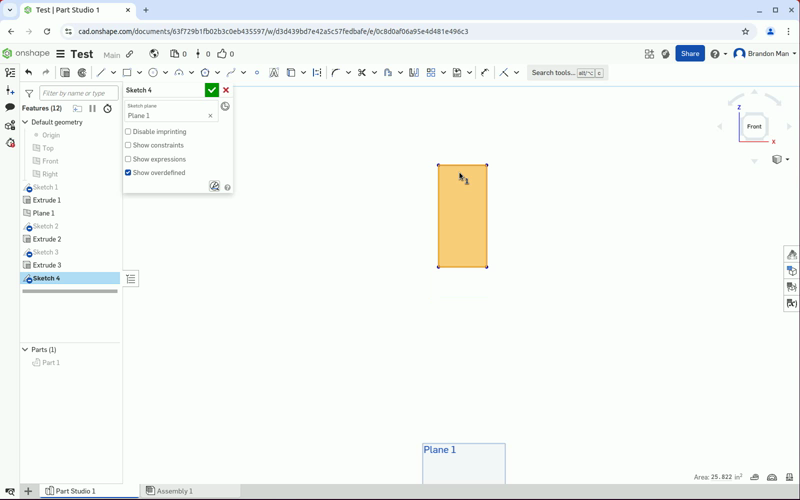
scroll(-6)
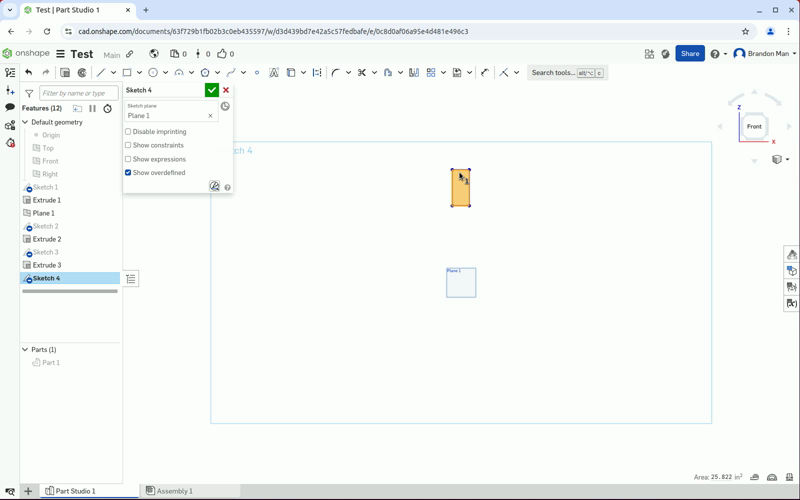
mouse_move(73, 352)
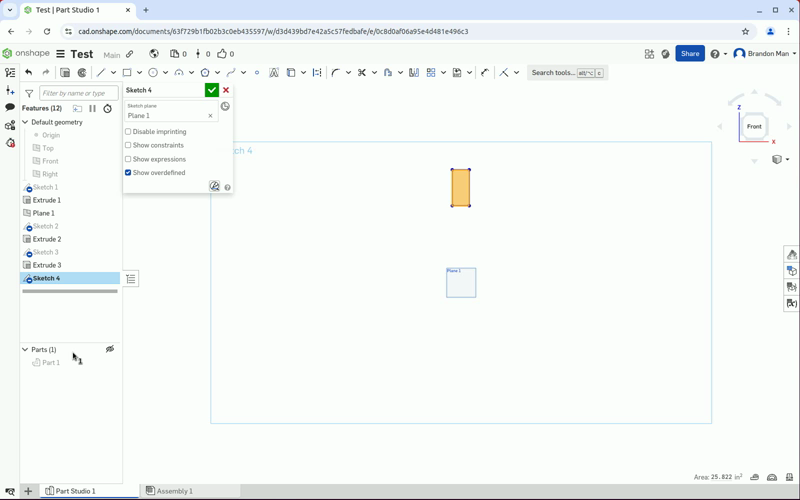
key(shift+y)
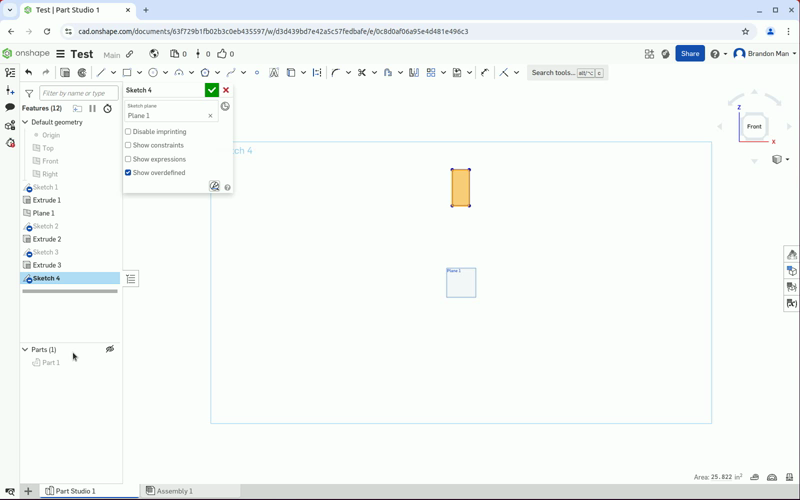
key(shift+e)
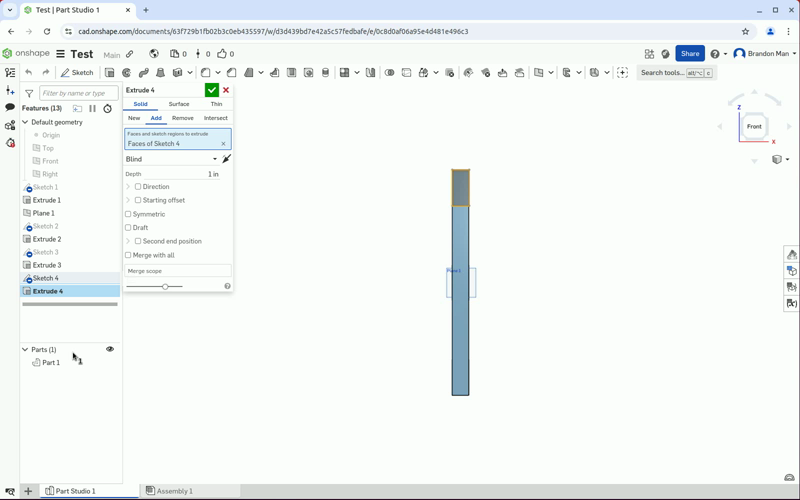
mouse_move(143, 106)
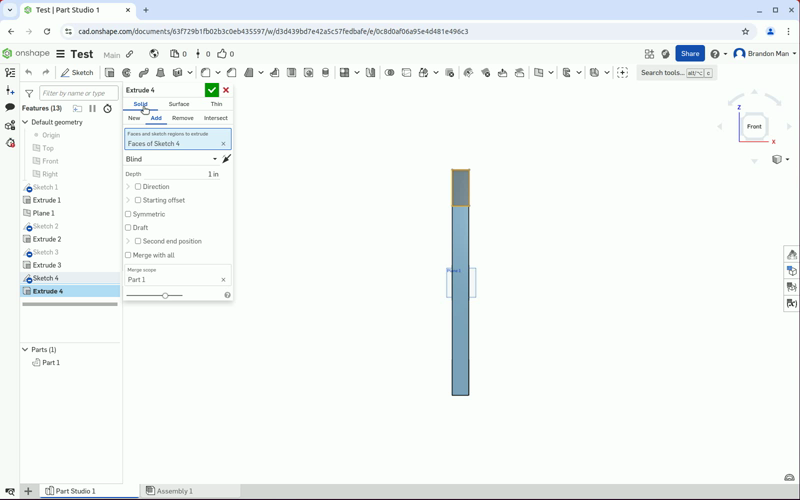
click(143, 106)
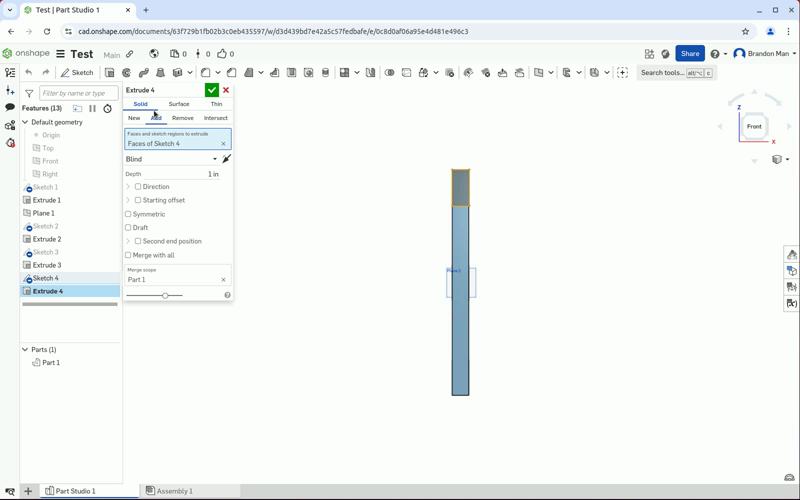
mouse_move(186, 120)
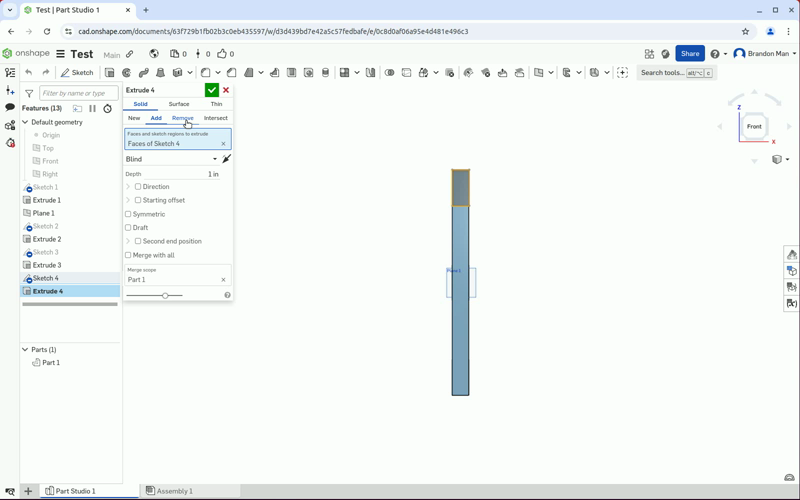
click(186, 120)
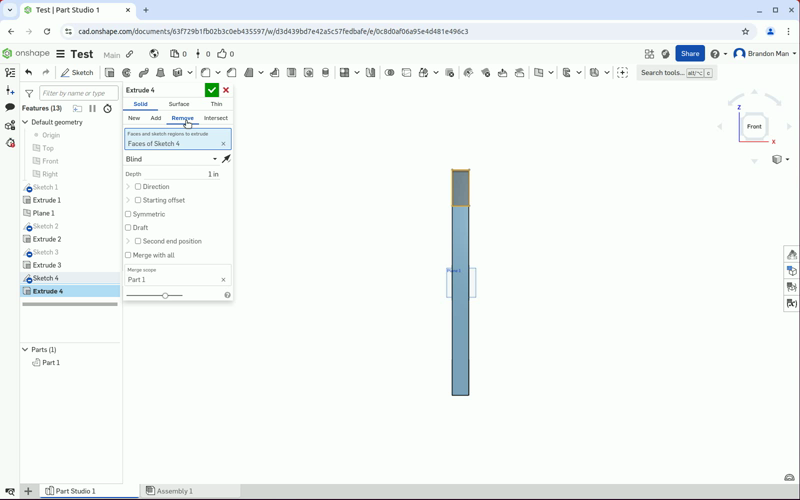
key(tab, 4)
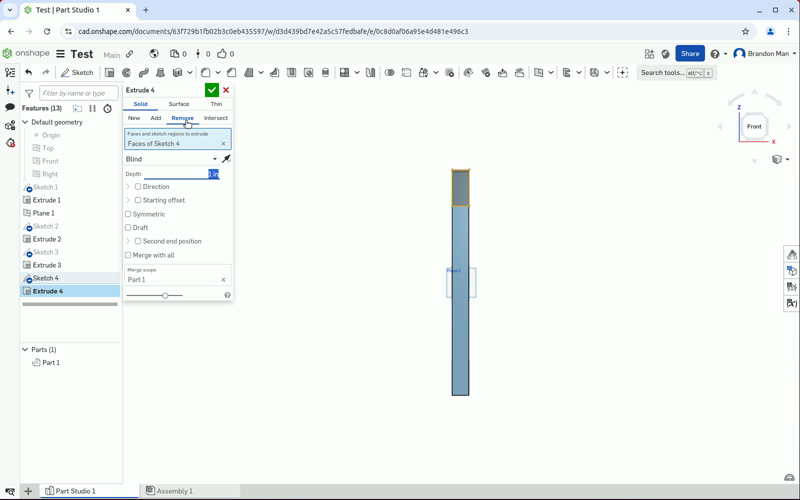
text(0.241)
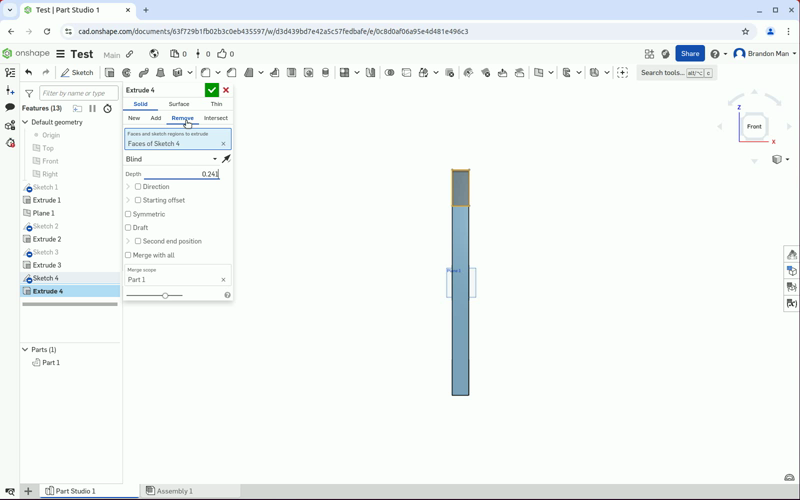
key(tab, 6)
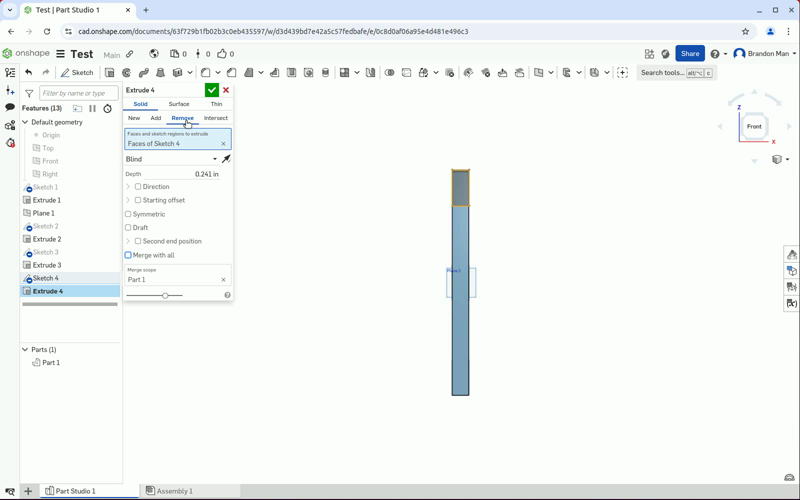
key(space)
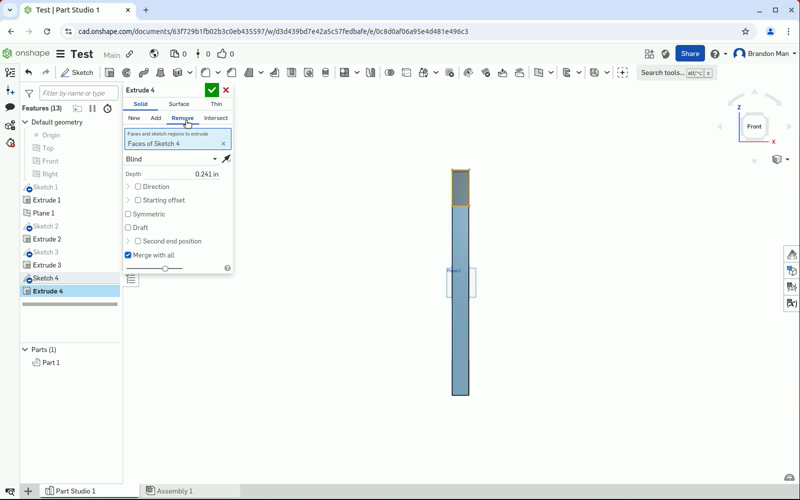
key(enter)
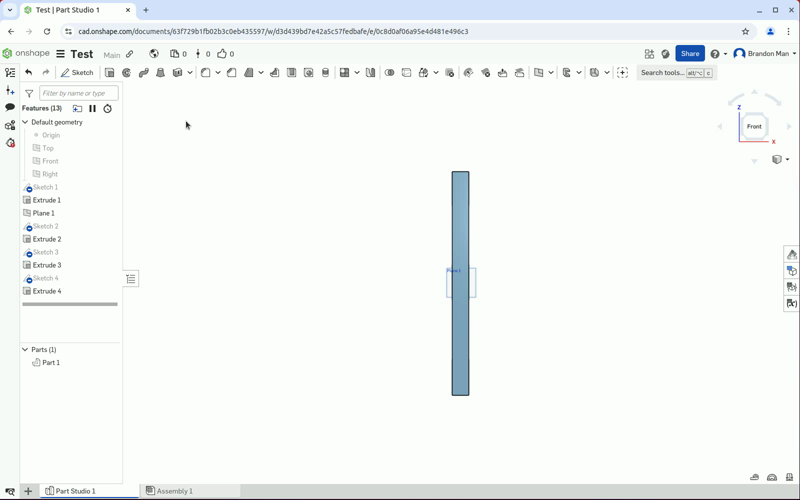
key(shift+h)
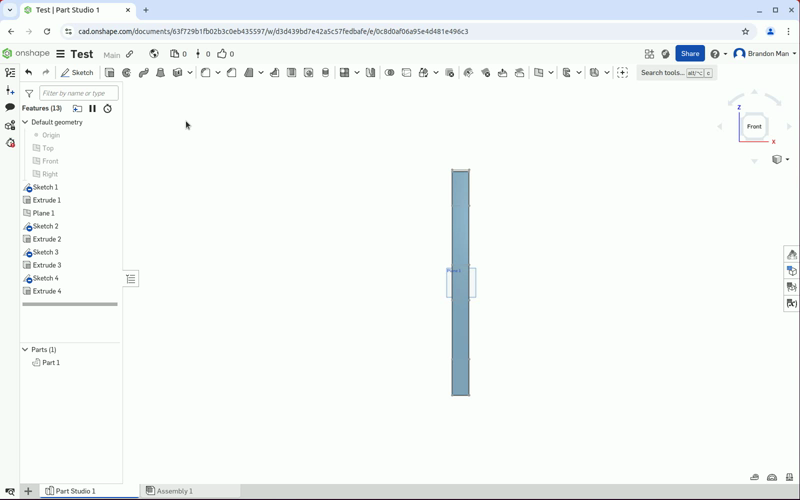
key(shift+h)
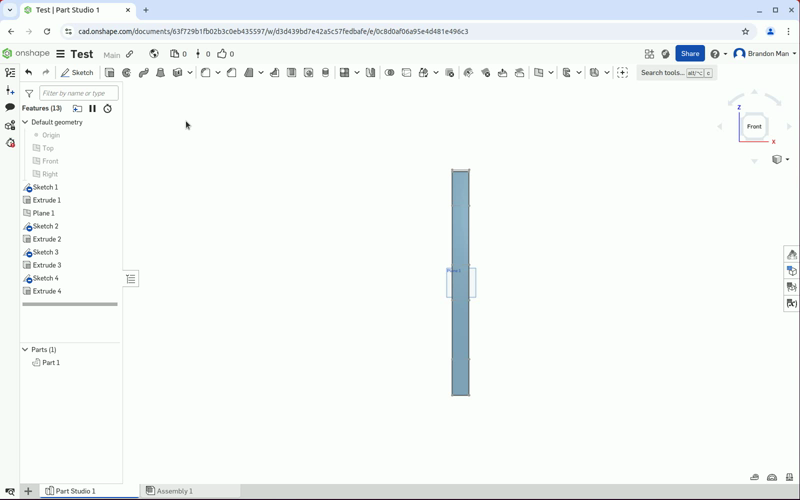
key(shift+7)
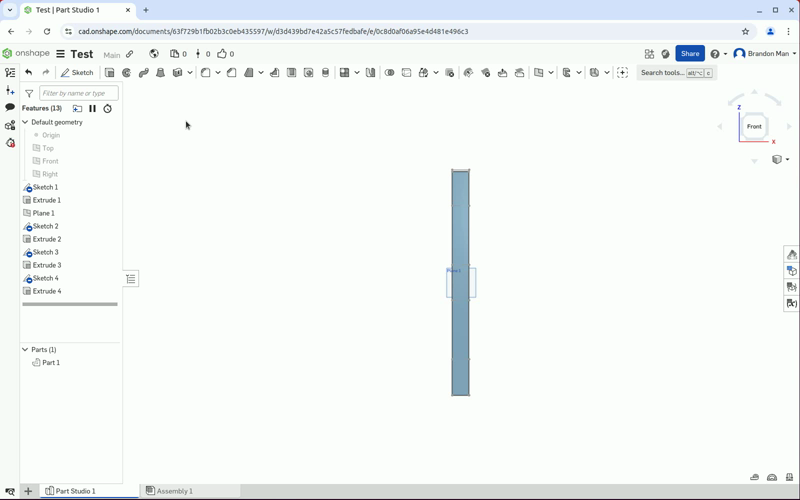
key(left, 2)
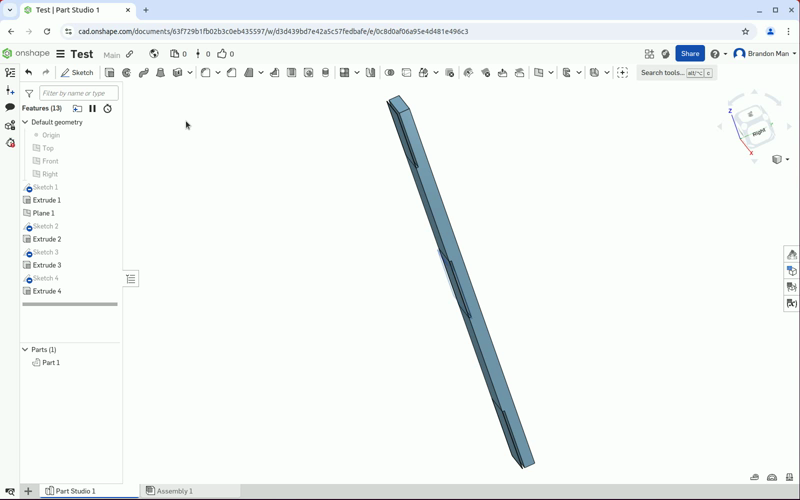
key(down, 2)
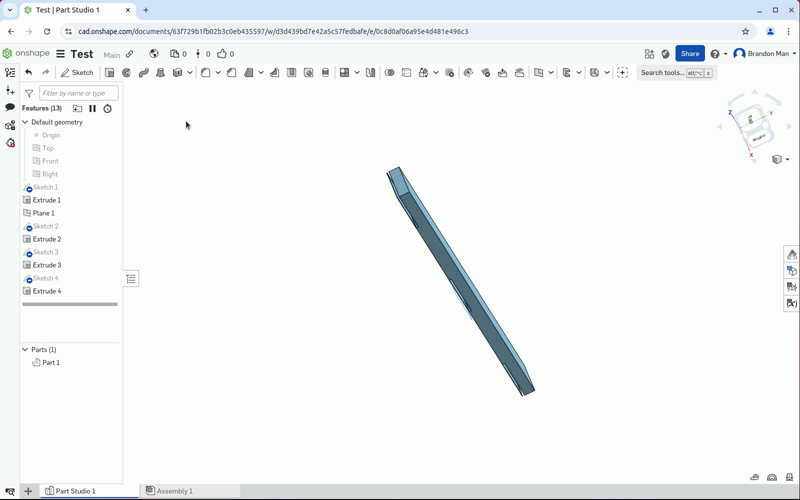
key(up, 2)
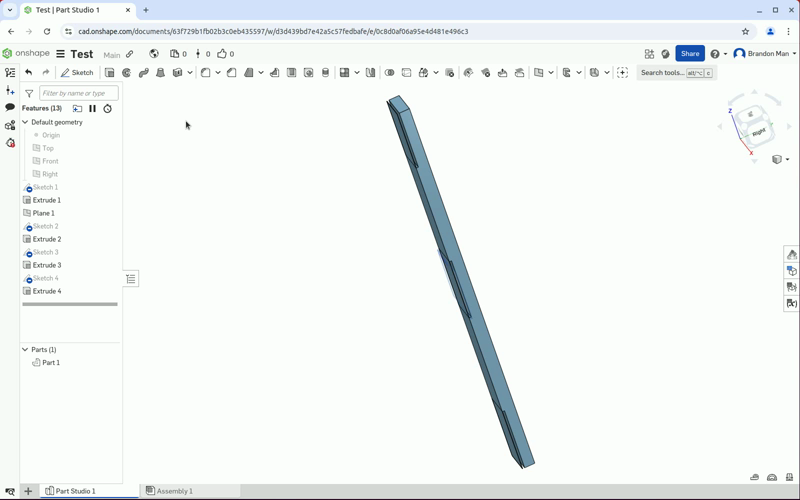
key(right, 2)
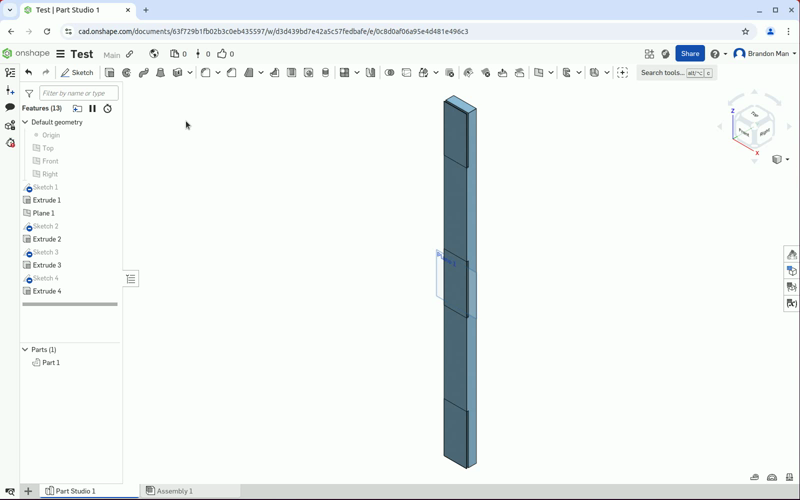
mouse_move(73, 189)
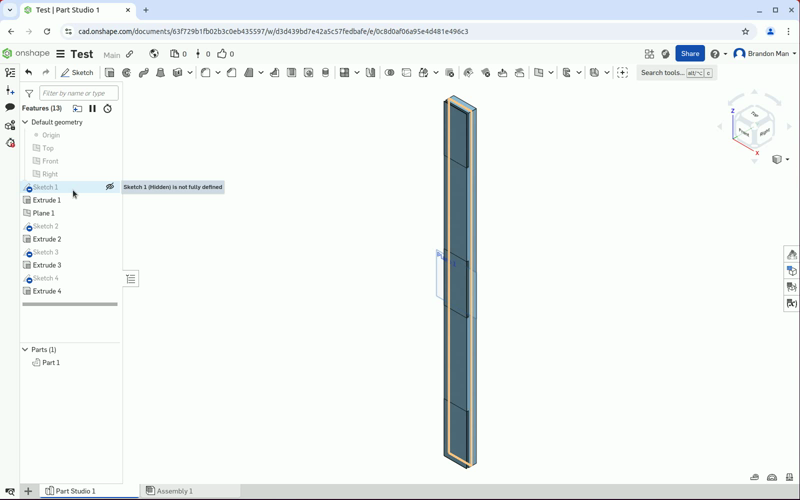
click(73, 189)